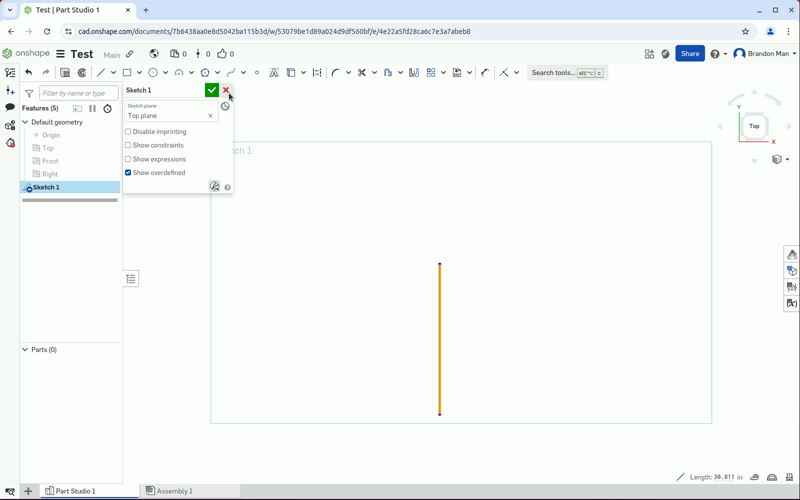
key(shift+h)
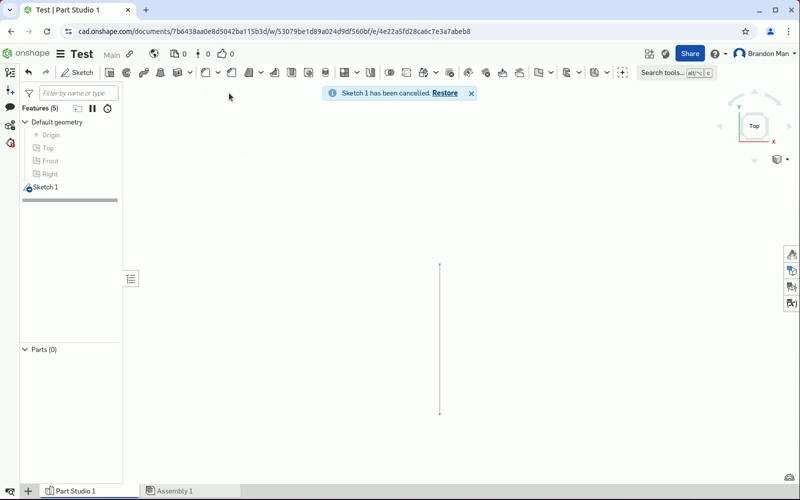
key(shift+s)
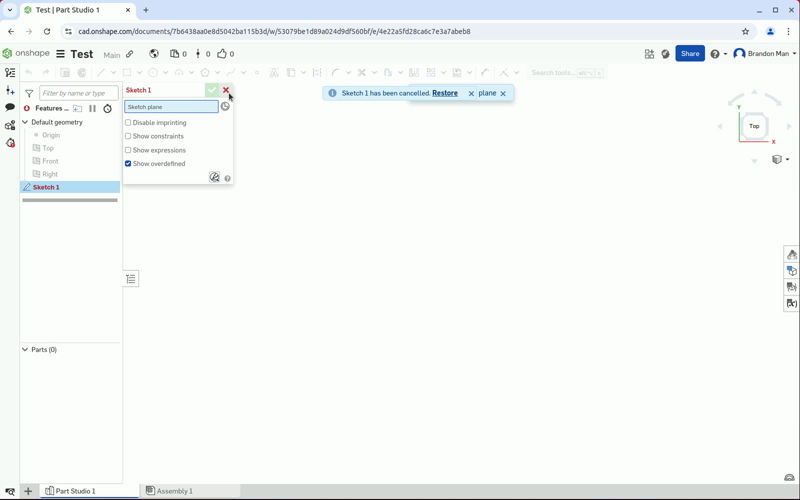
mouse_move(73, 150)
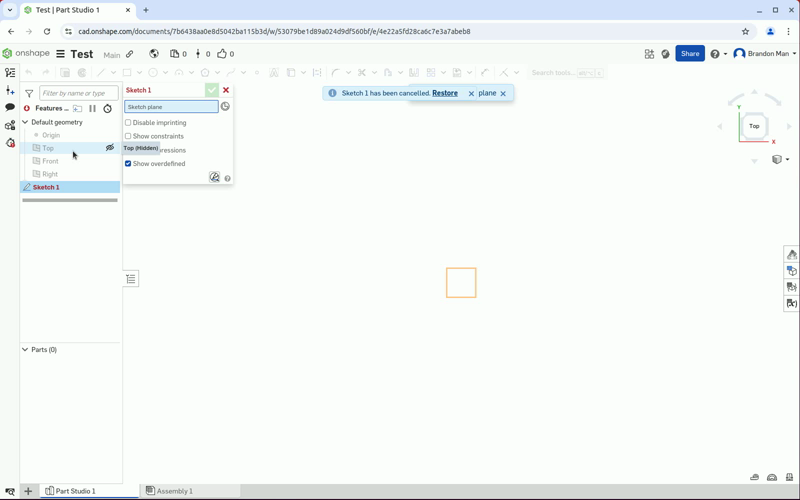
click(73, 150)
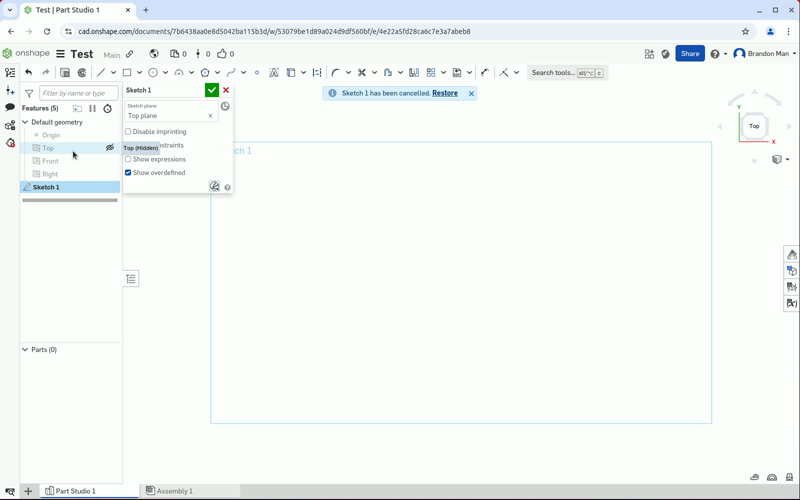
mouse_move(73, 352)
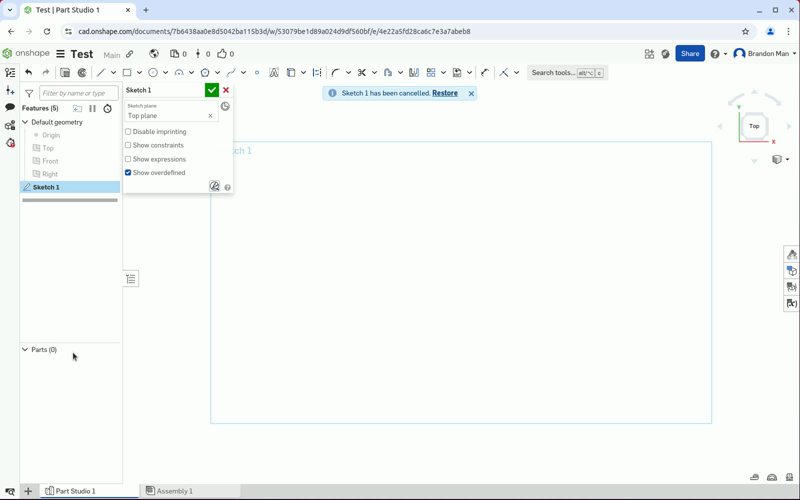
key(y)
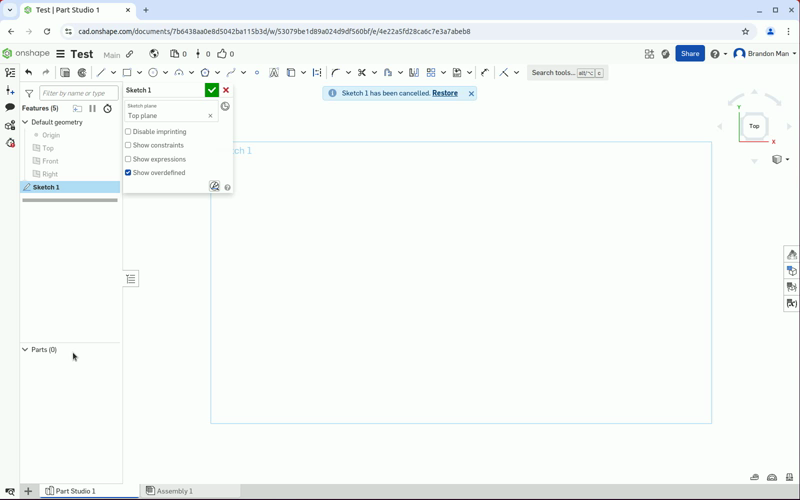
key(l)
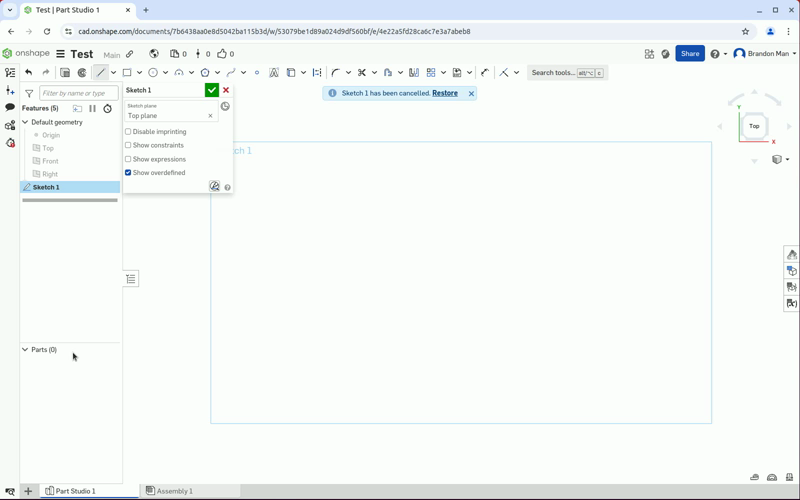
key_down(shift)
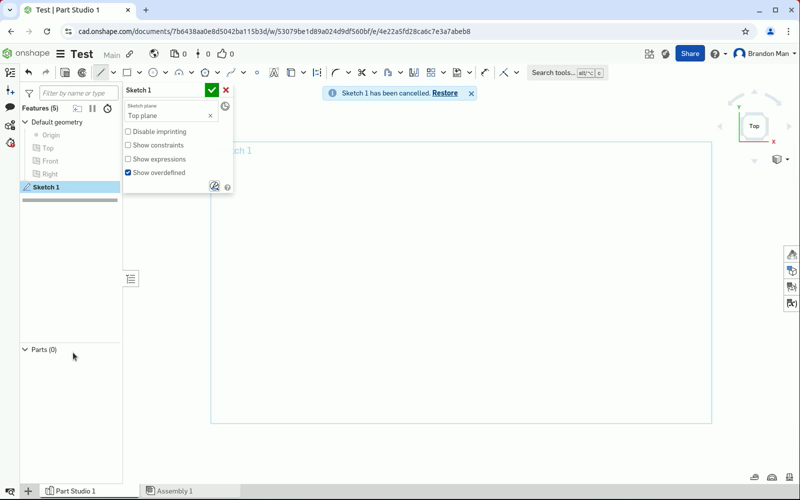
mouse_move(348, 363)
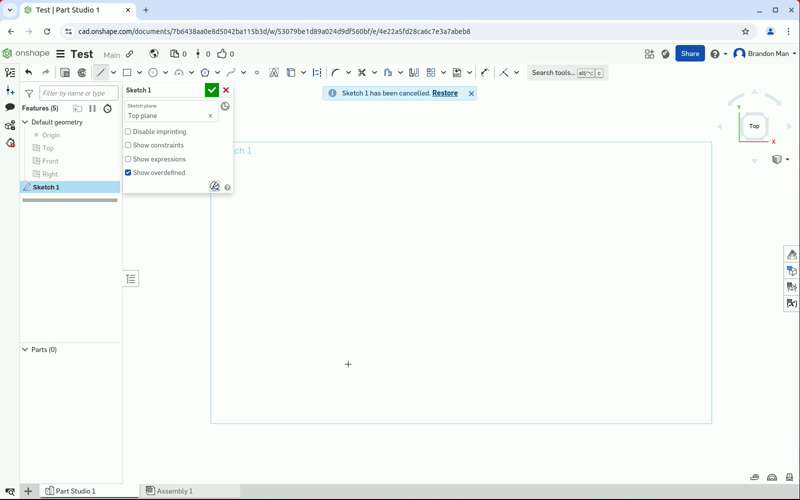
click(348, 363)
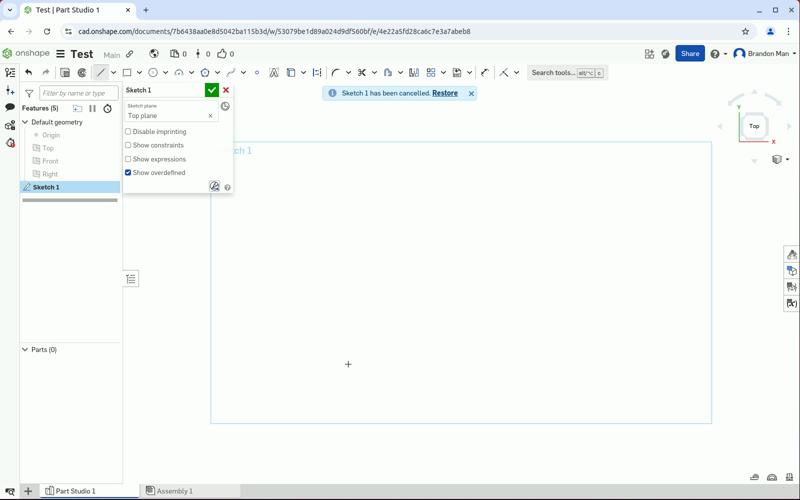
key_up(shift)
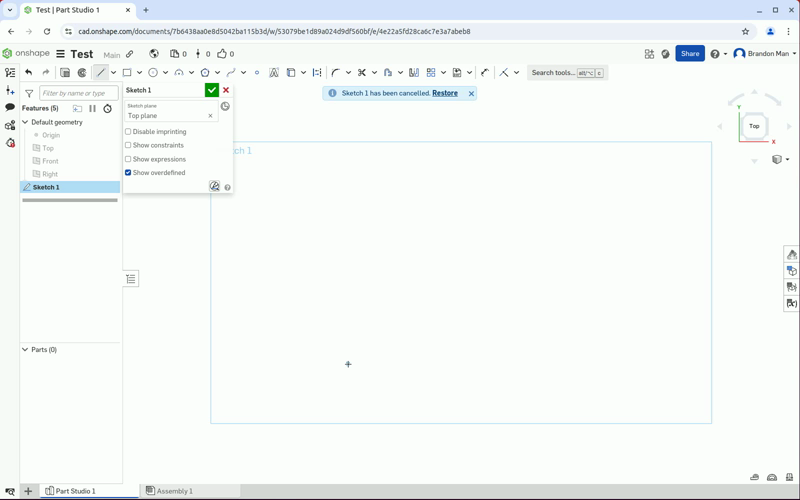
key_down(shift)
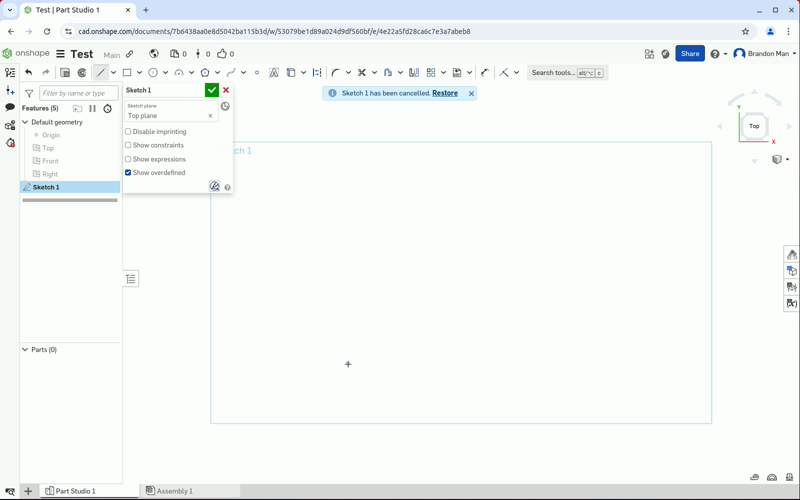
mouse_move(572, 363)
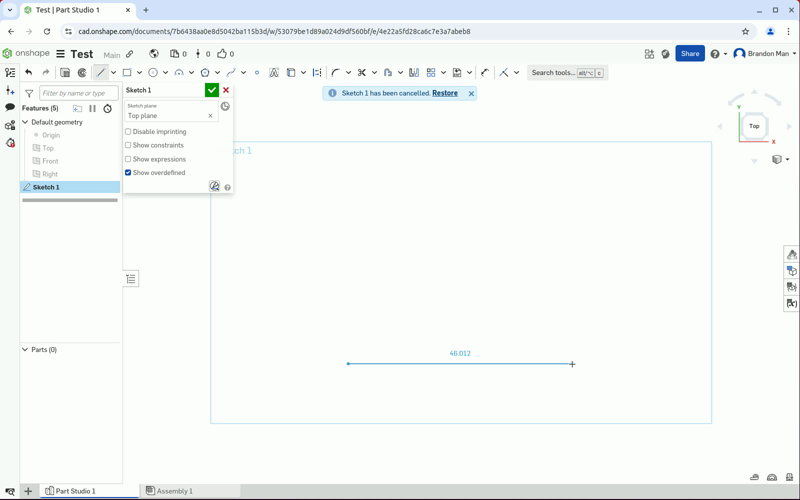
click(572, 363)
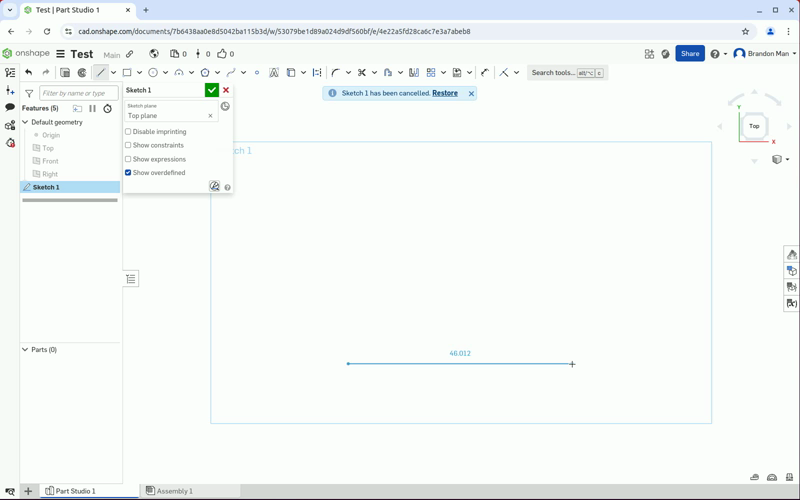
key_up(shift)
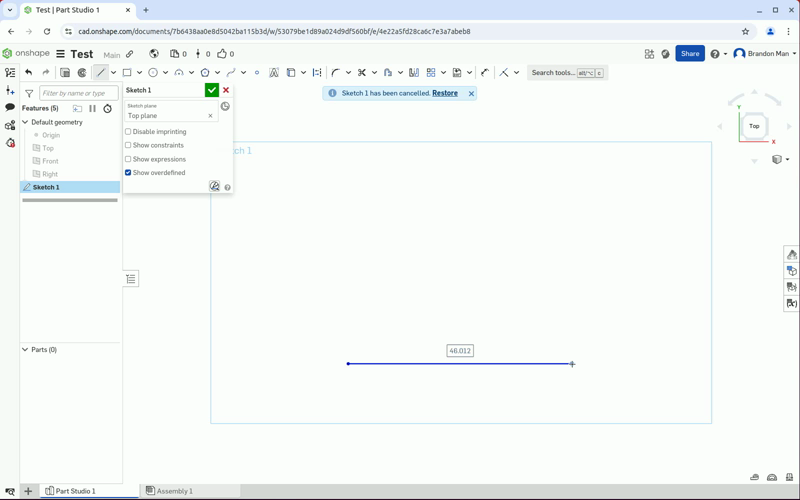
key_down(shift)
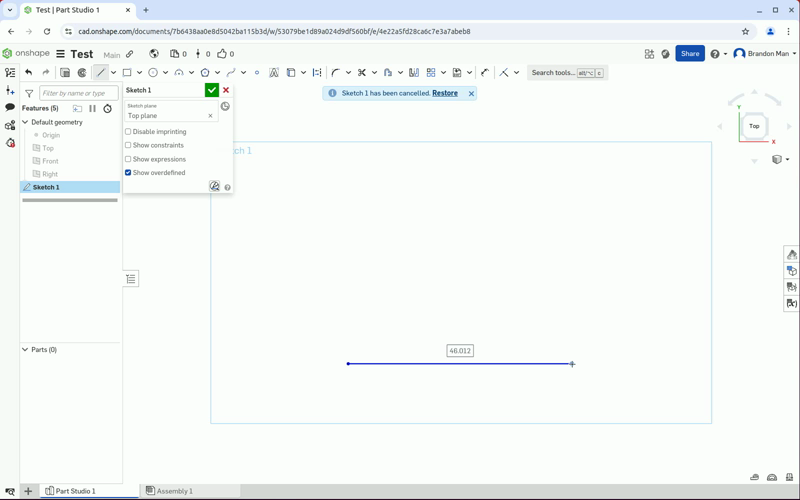
mouse_move(572, 201)
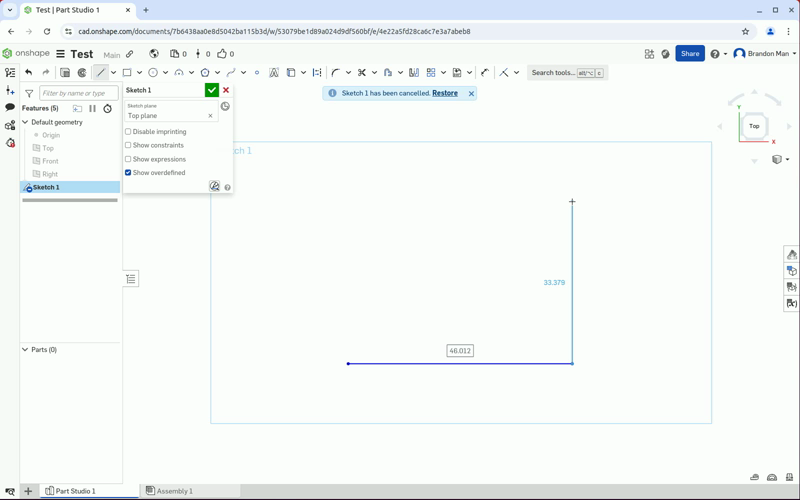
click(572, 201)
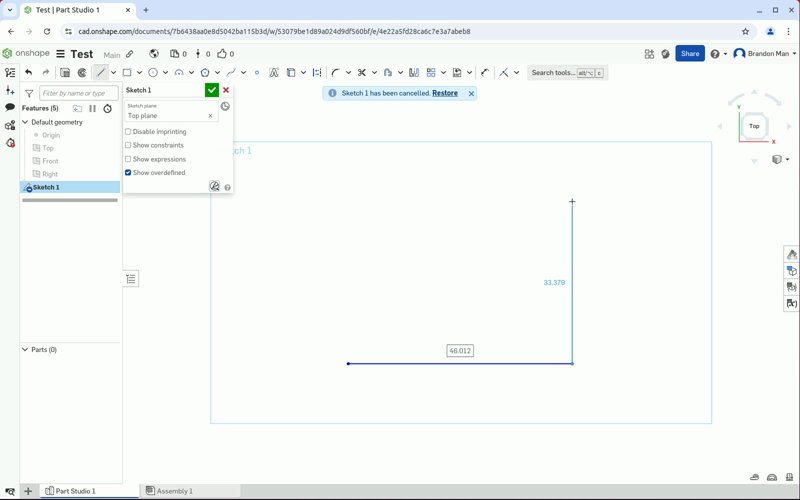
key_up(shift)
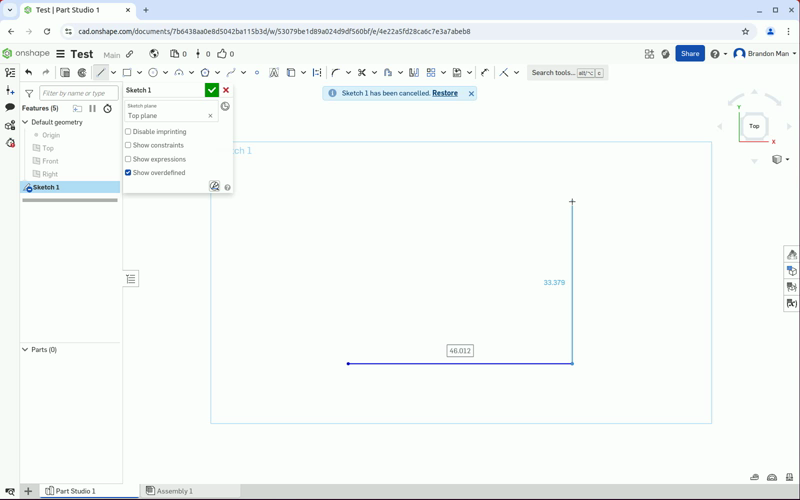
key_down(shift)
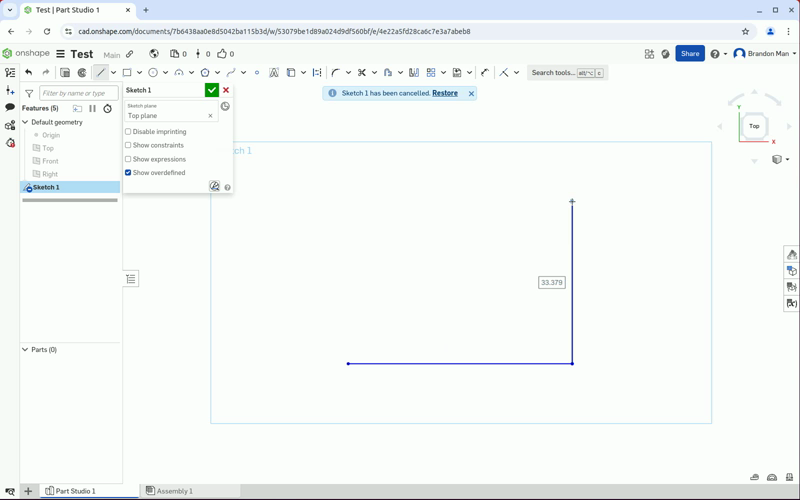
mouse_move(348, 201)
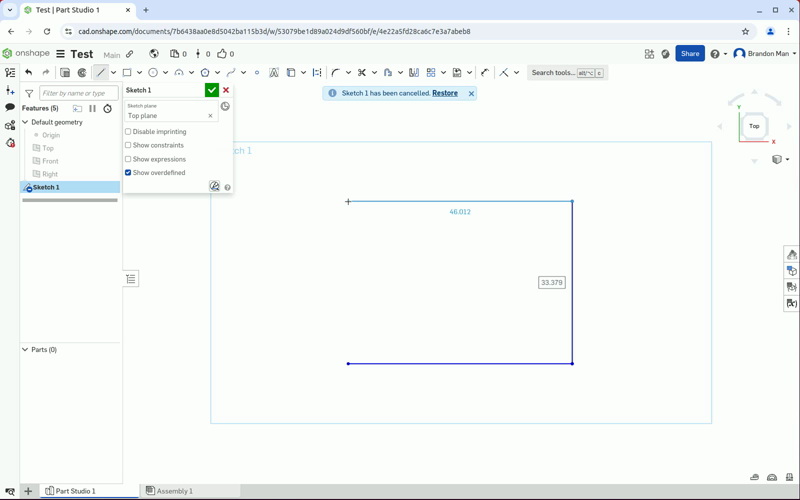
click(348, 201)
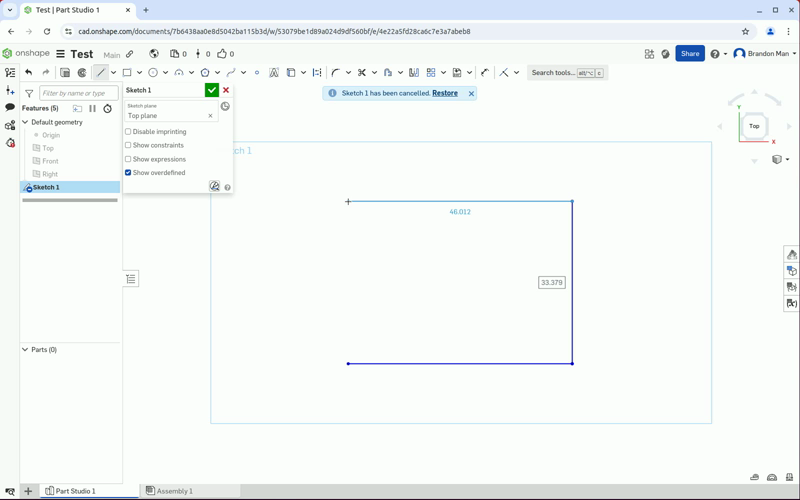
key_up(shift)
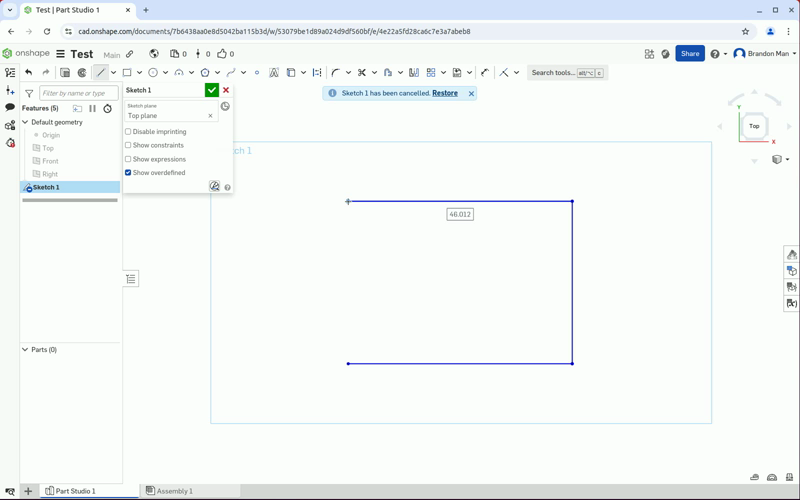
key_down(shift)
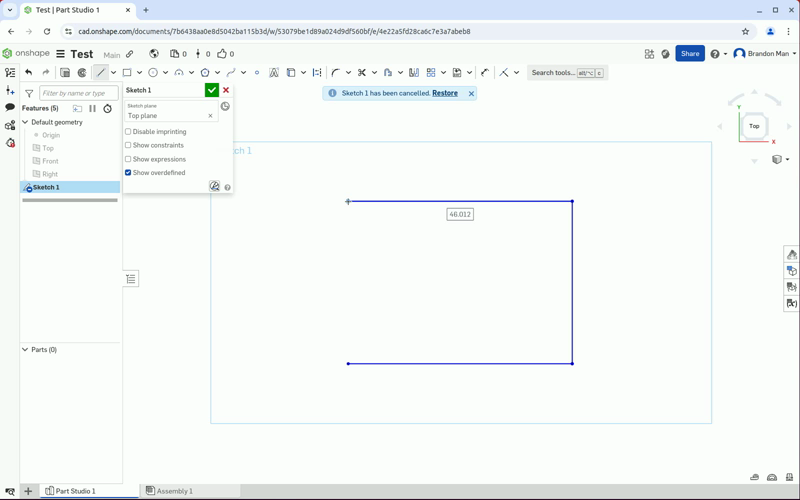
mouse_move(348, 363)
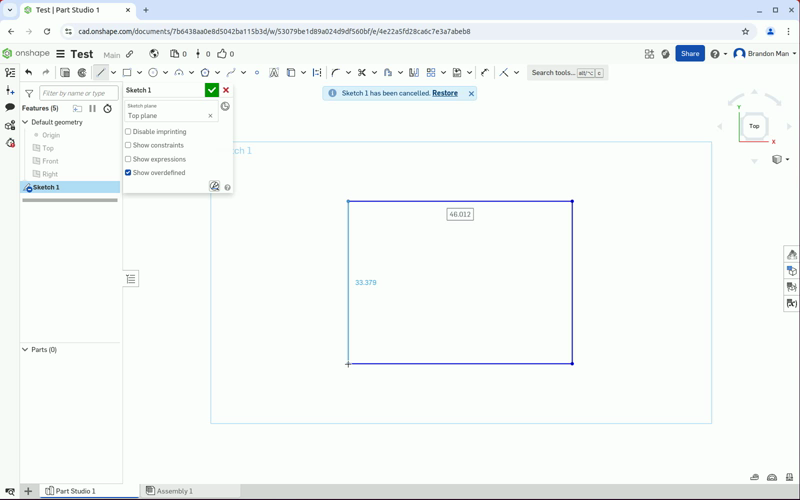
key_up(shift)
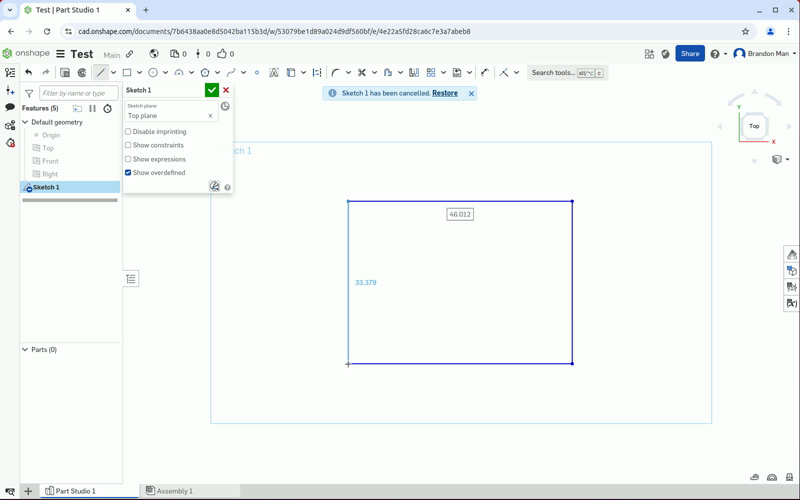
click(348, 363)
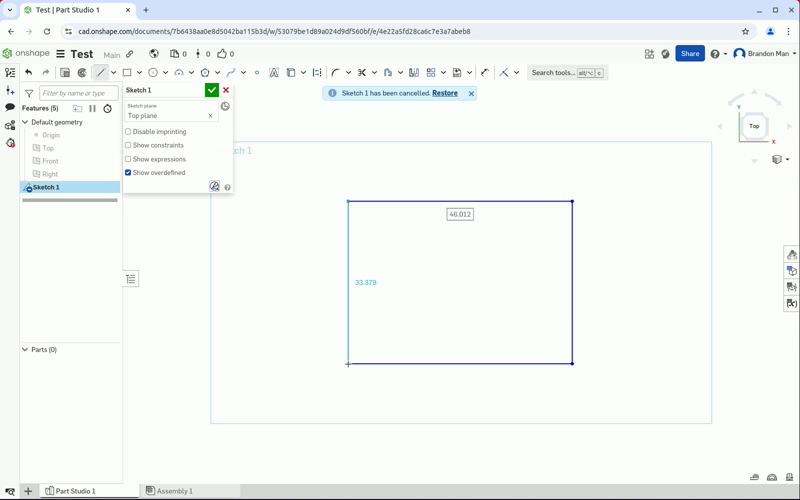
key(esc)
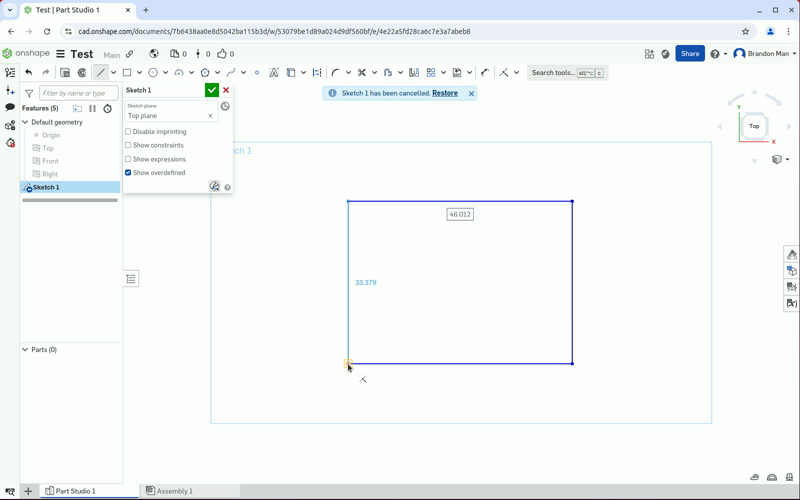
key(l)
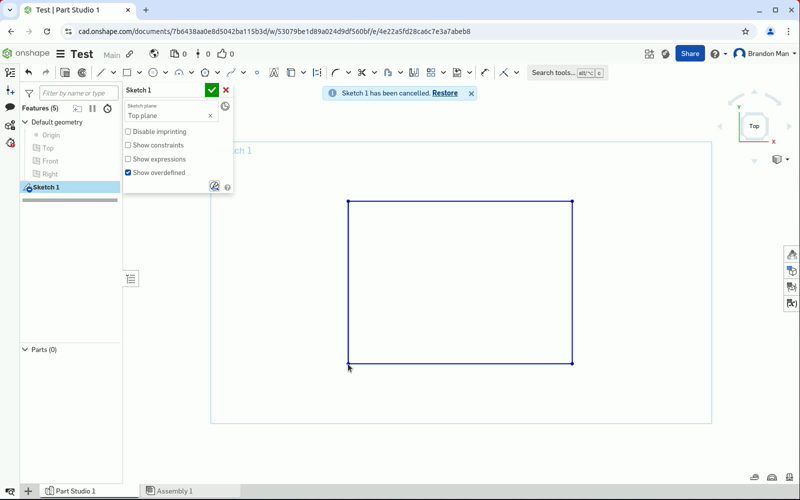
key_down(shift)
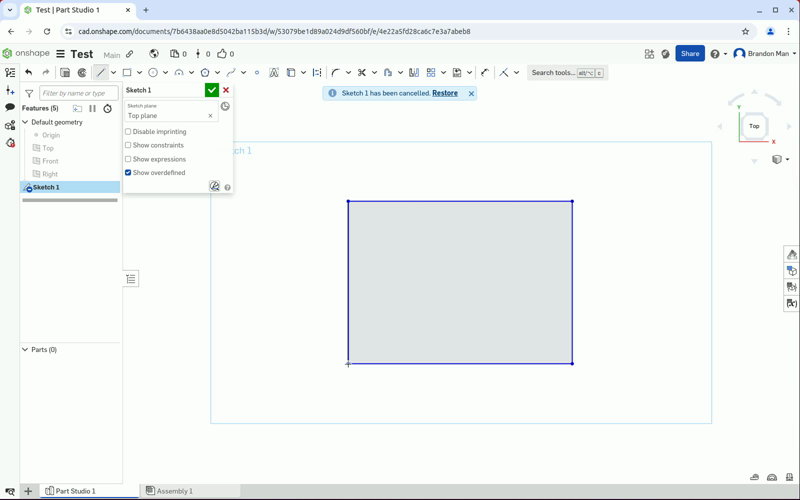
mouse_move(353, 359)
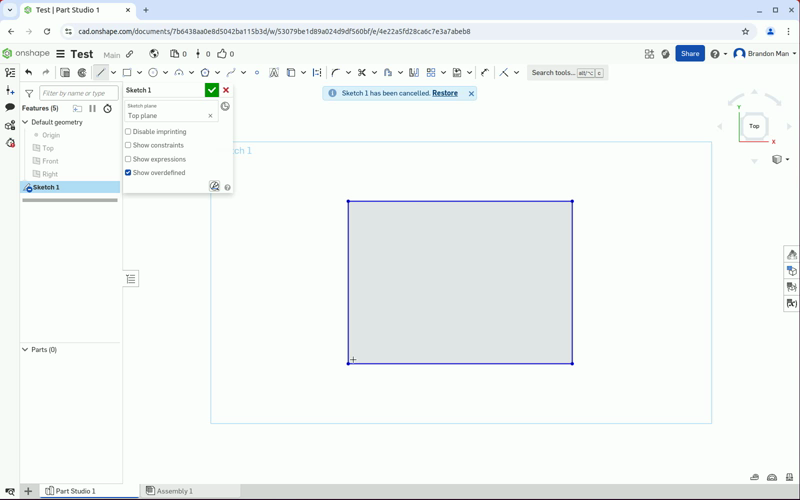
click(353, 359)
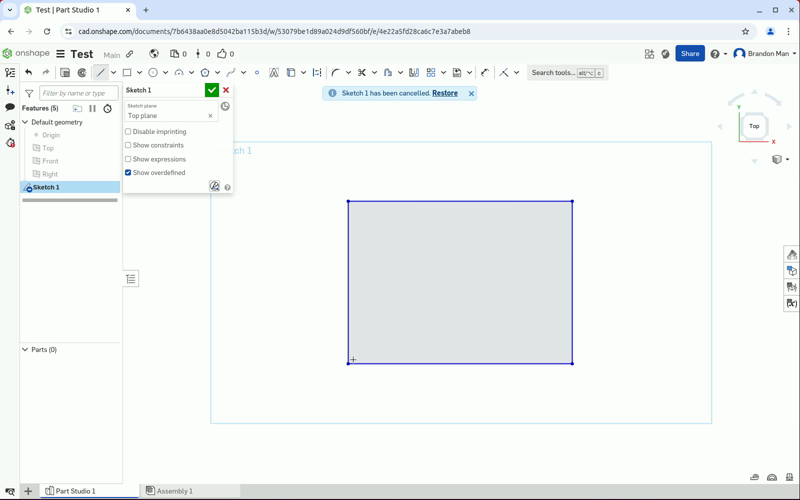
key_up(shift)
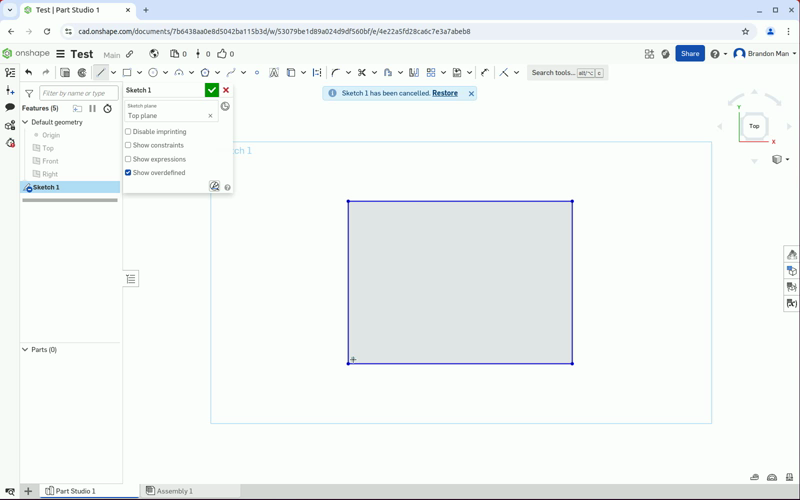
key_down(shift)
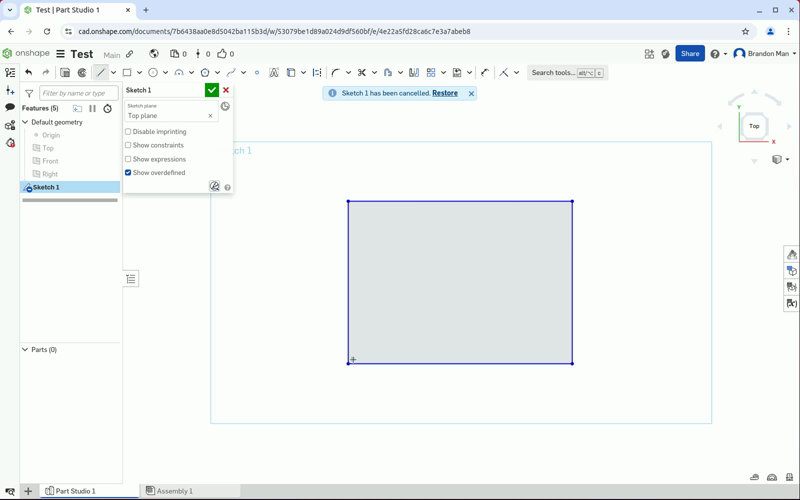
mouse_move(567, 359)
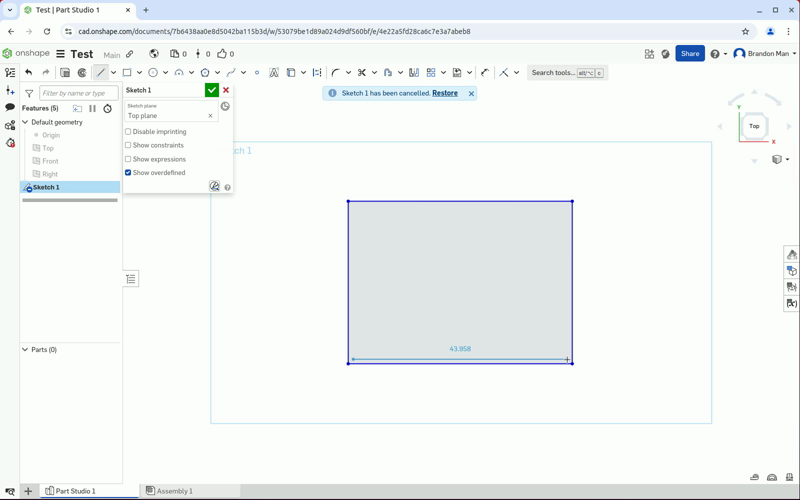
click(567, 359)
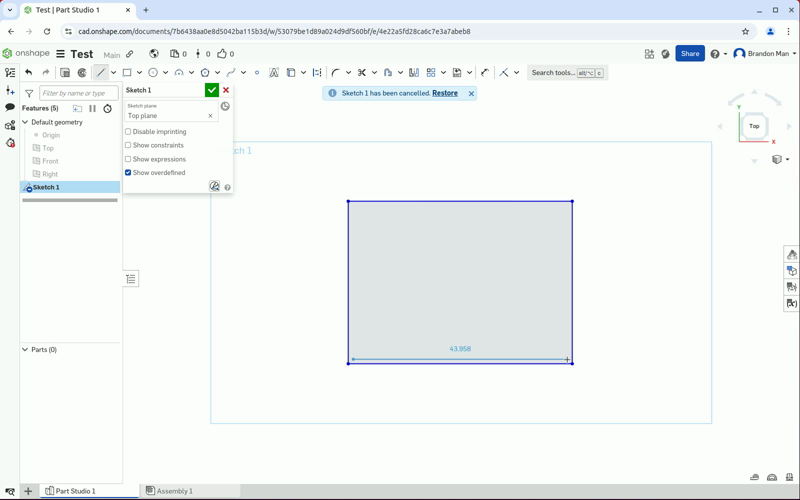
key_up(shift)
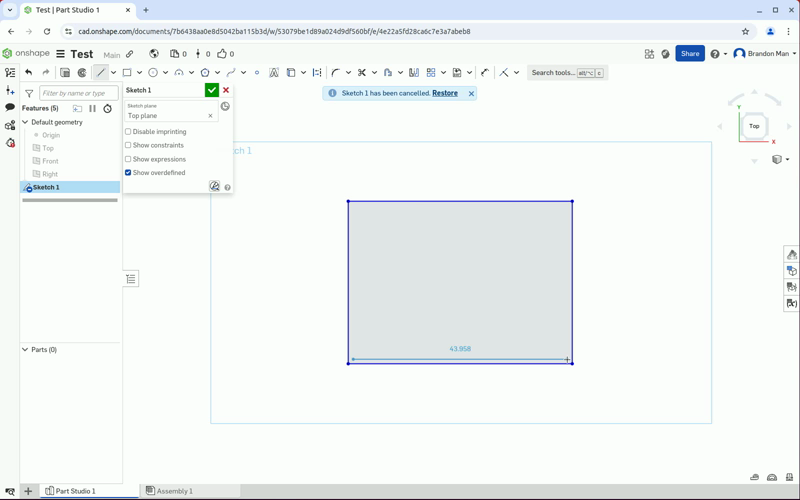
key_down(shift)
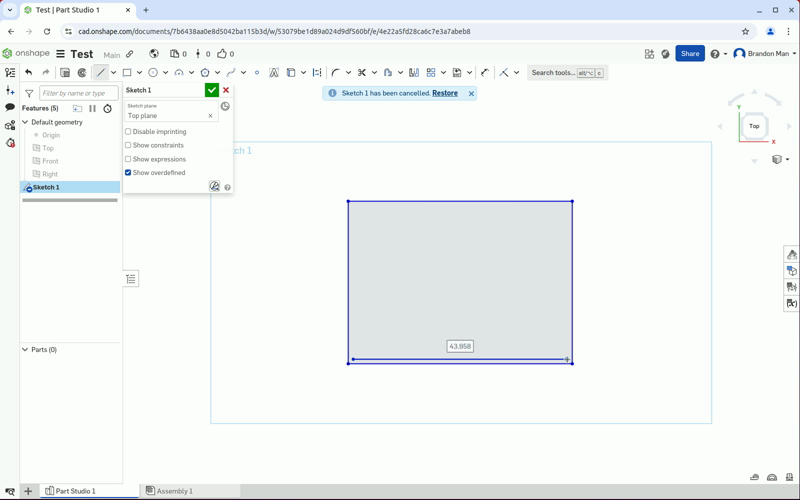
mouse_move(567, 205)
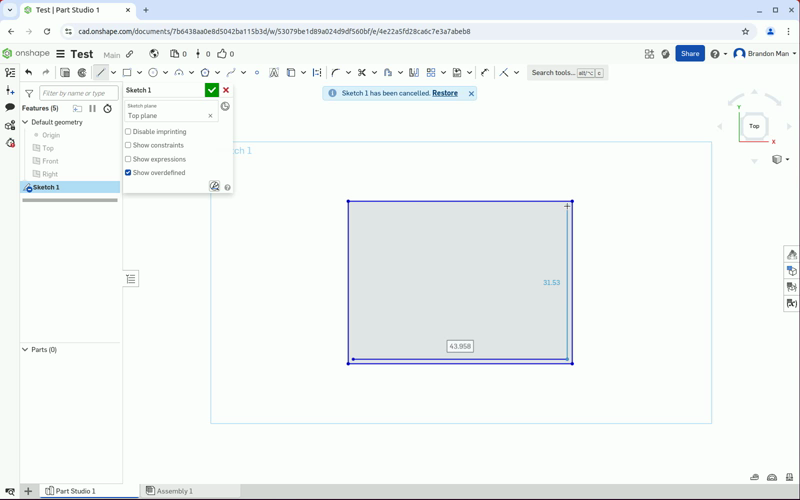
click(567, 205)
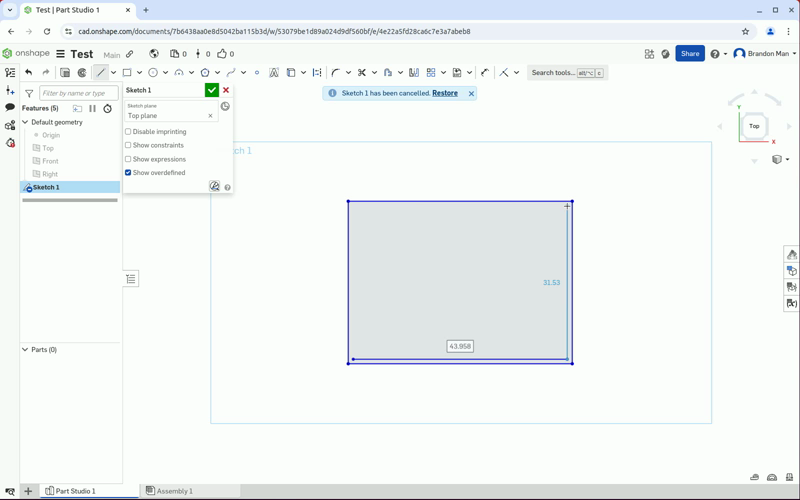
key_up(shift)
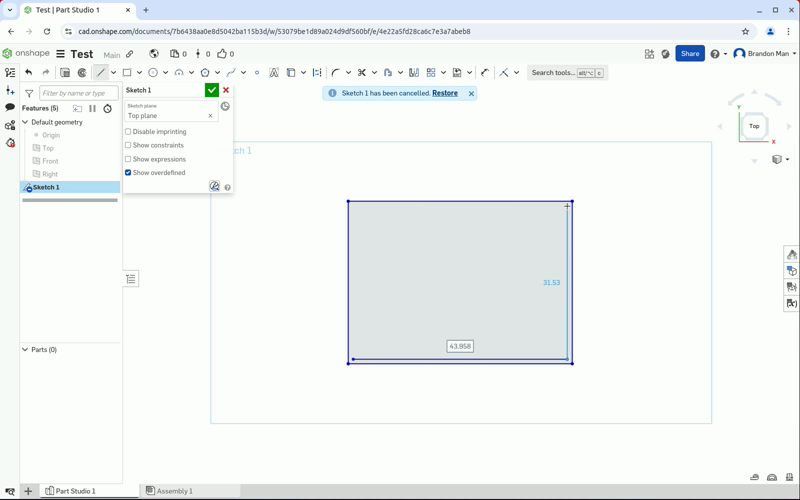
key_down(shift)
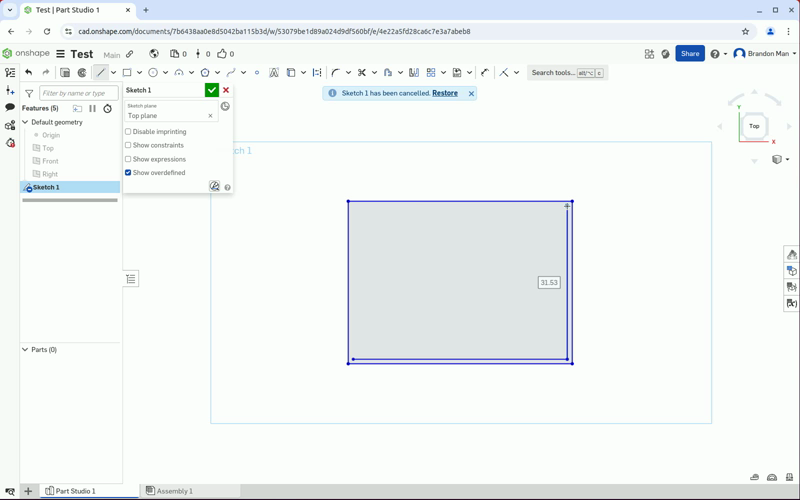
mouse_move(353, 205)
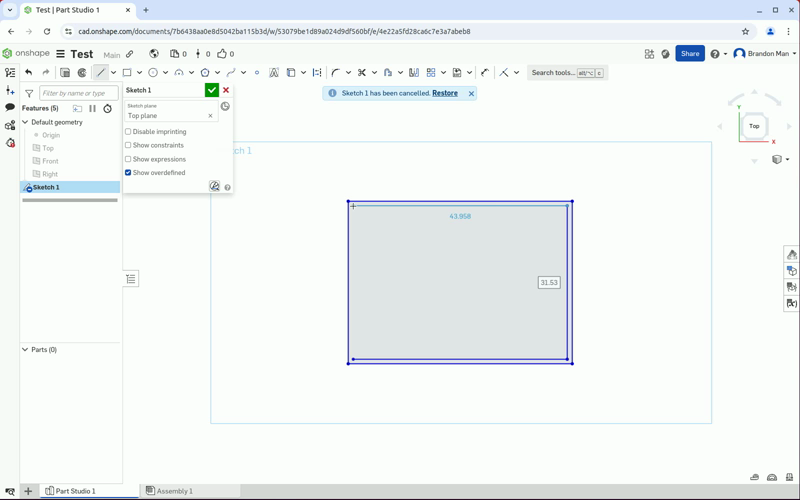
click(353, 205)
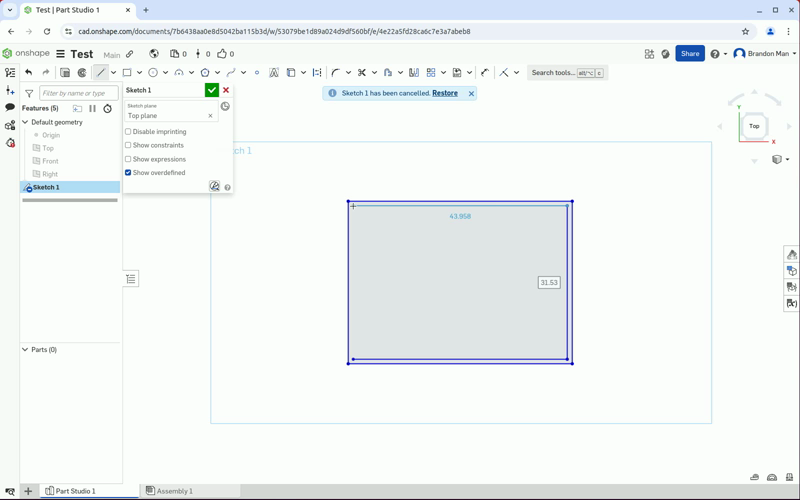
key_up(shift)
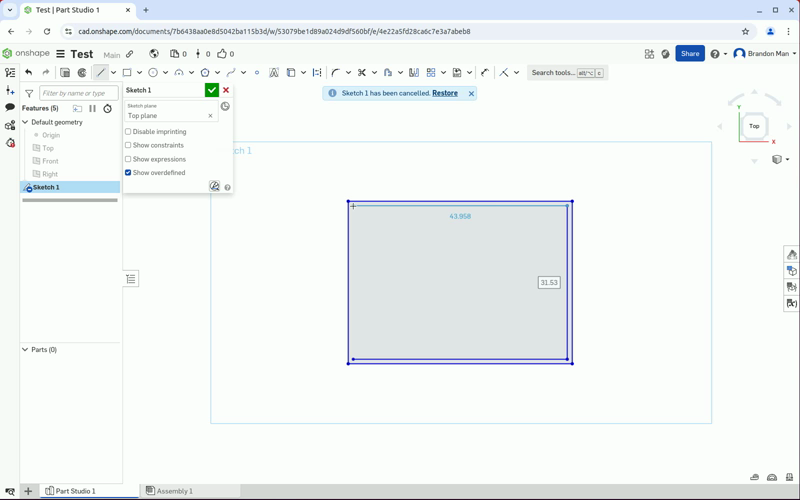
key_down(shift)
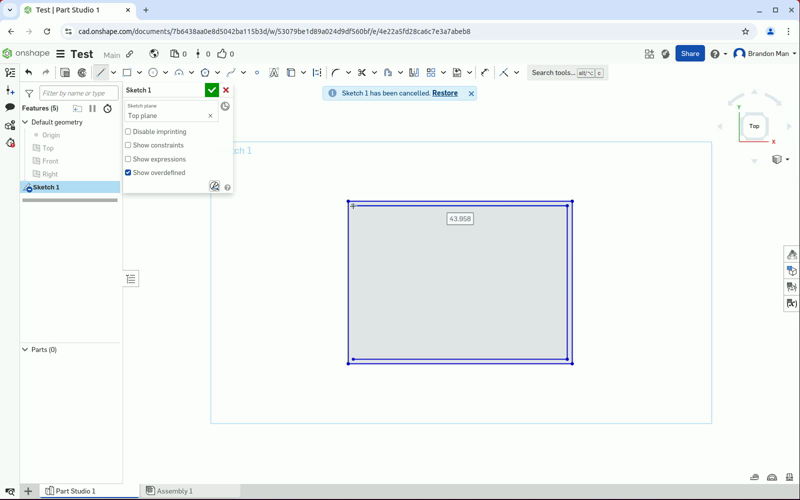
mouse_move(353, 359)
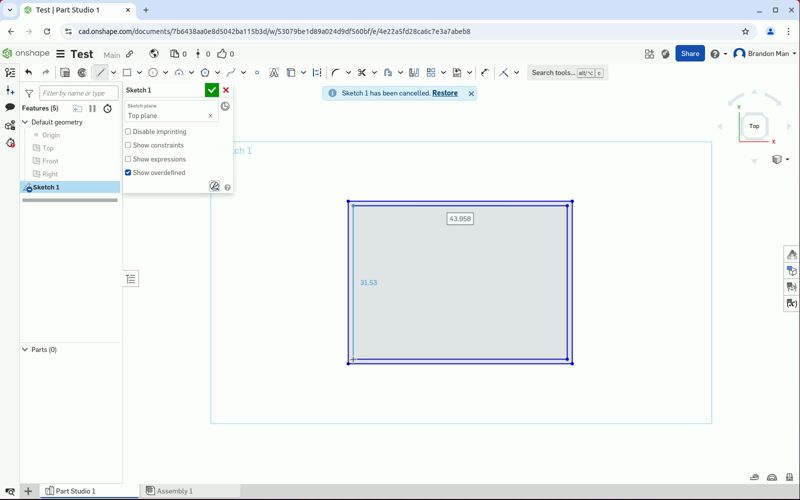
key_up(shift)
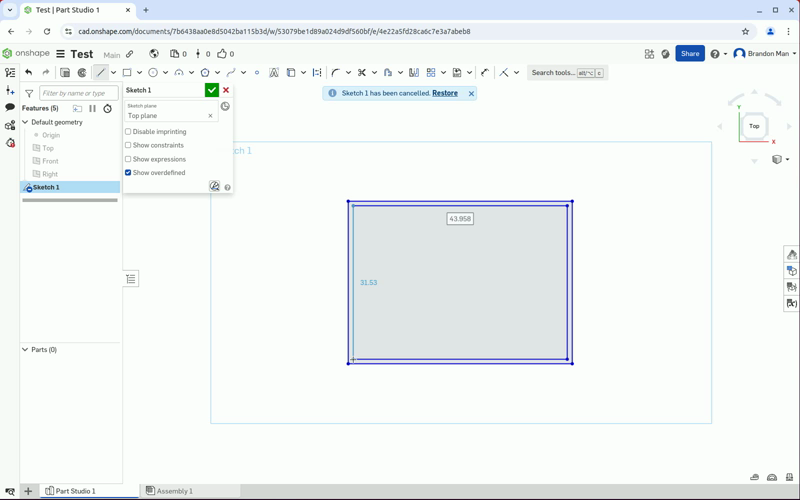
click(353, 359)
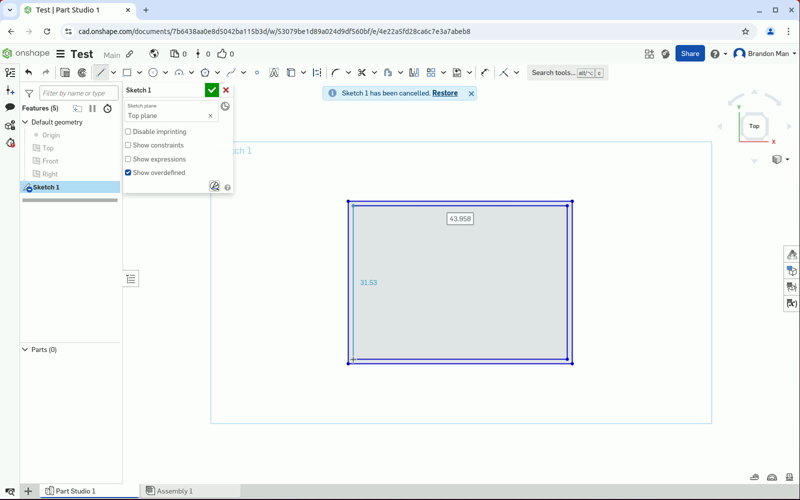
key(esc)
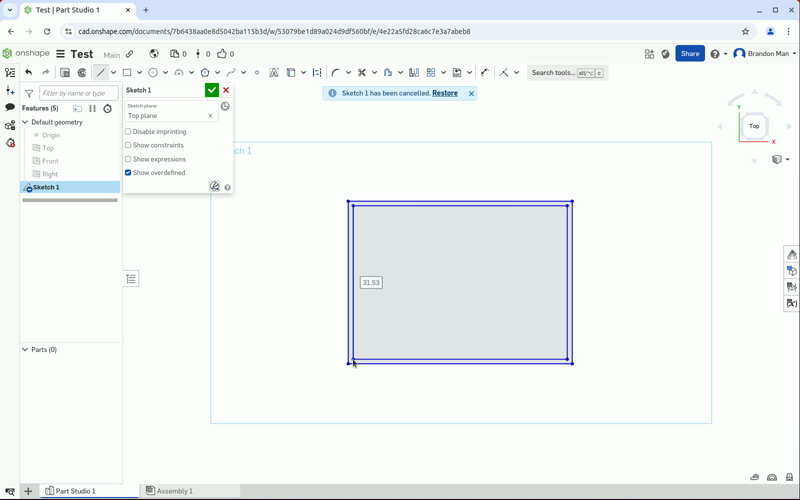
mouse_move(350, 280)
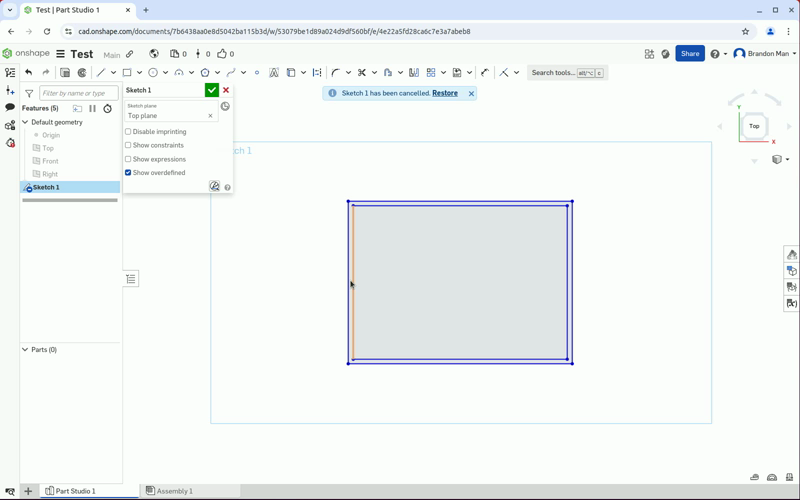
click(350, 280)
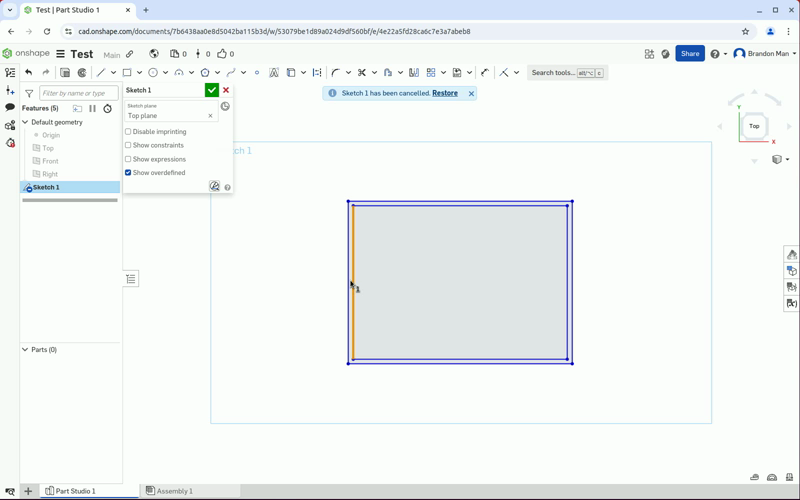
mouse_move(73, 352)
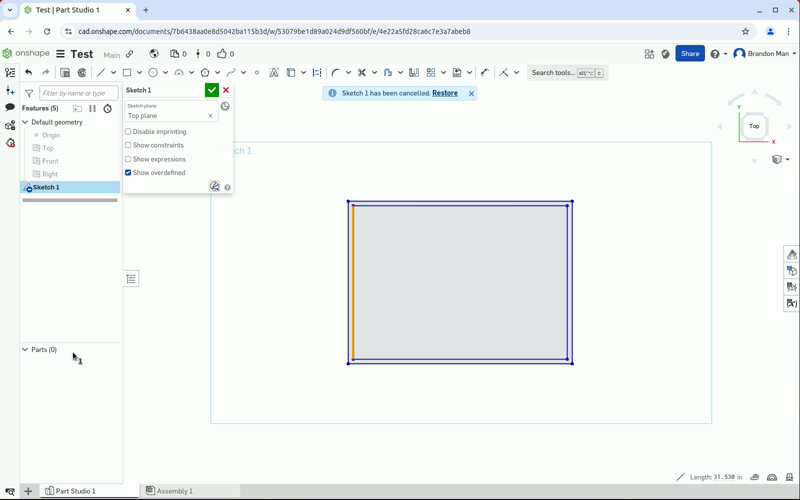
key(shift+y)
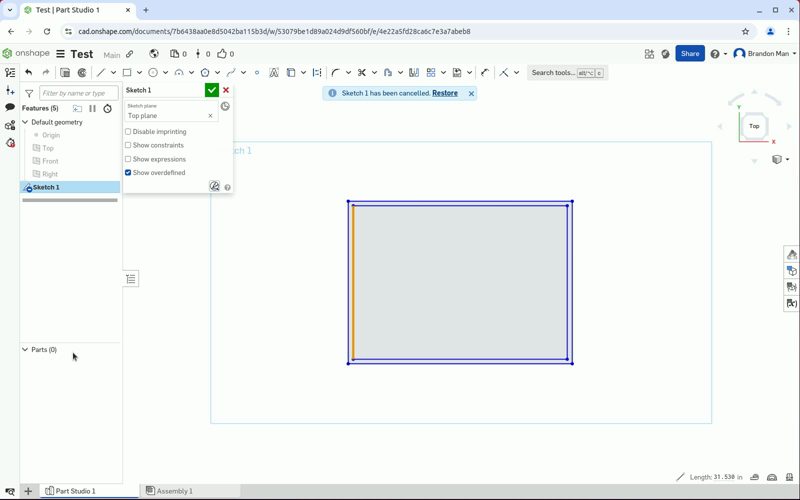
key(shift+e)
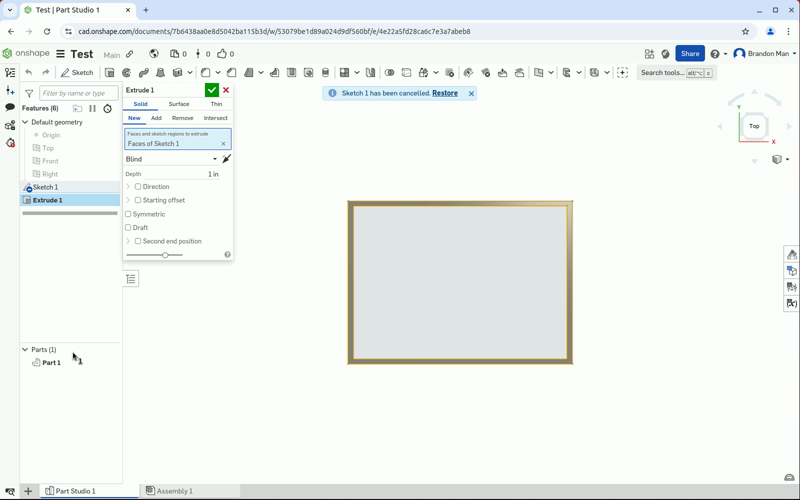
mouse_move(143, 106)
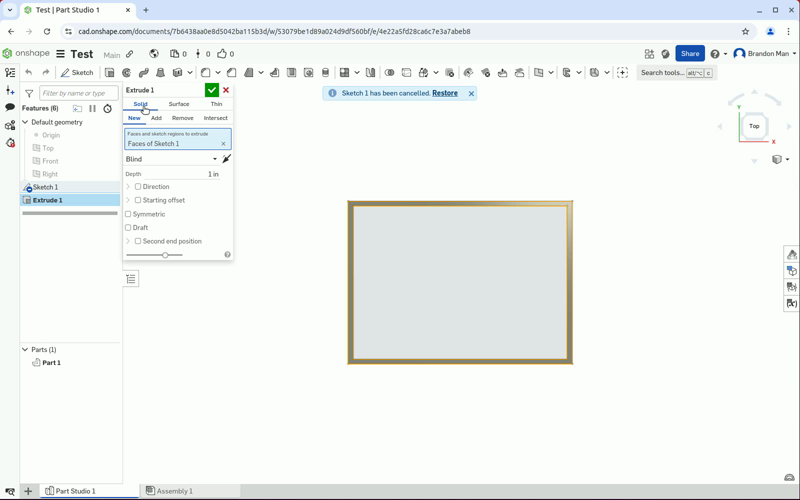
click(143, 106)
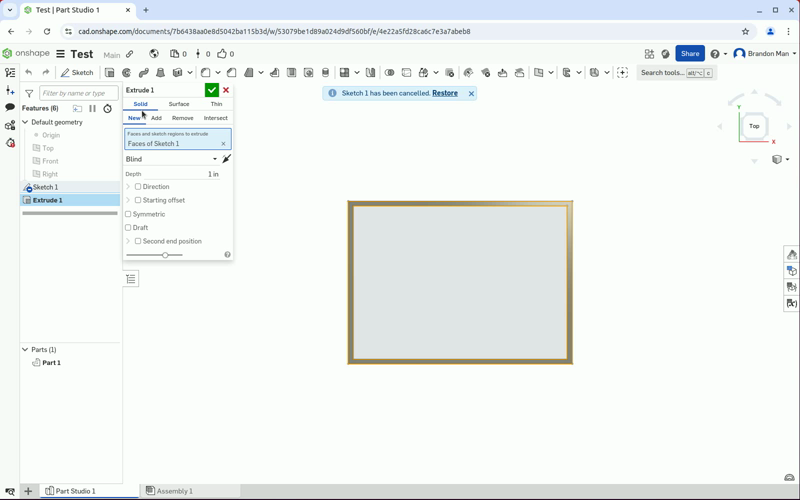
mouse_move(137, 120)
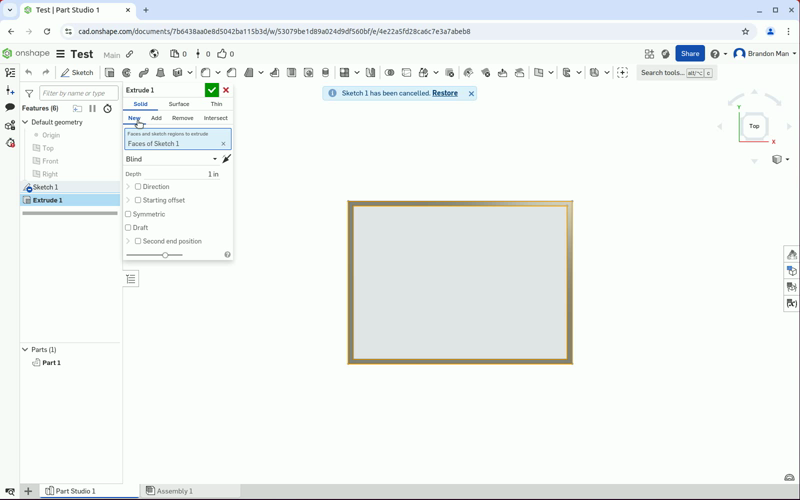
click(137, 120)
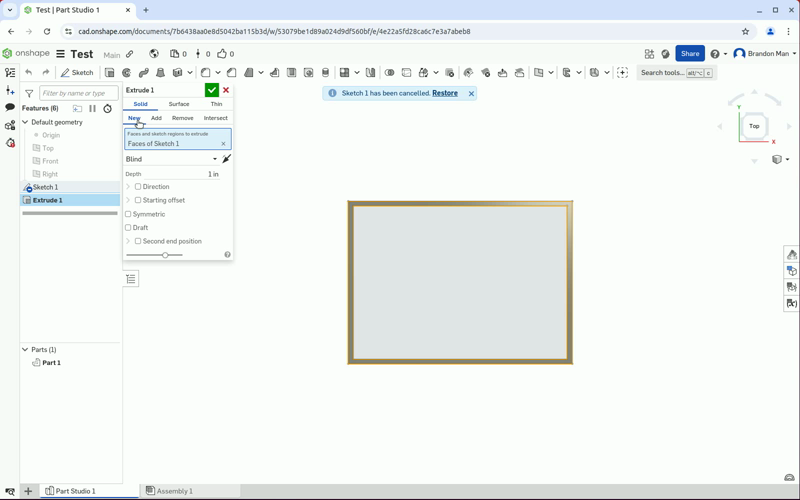
key(tab, 4)
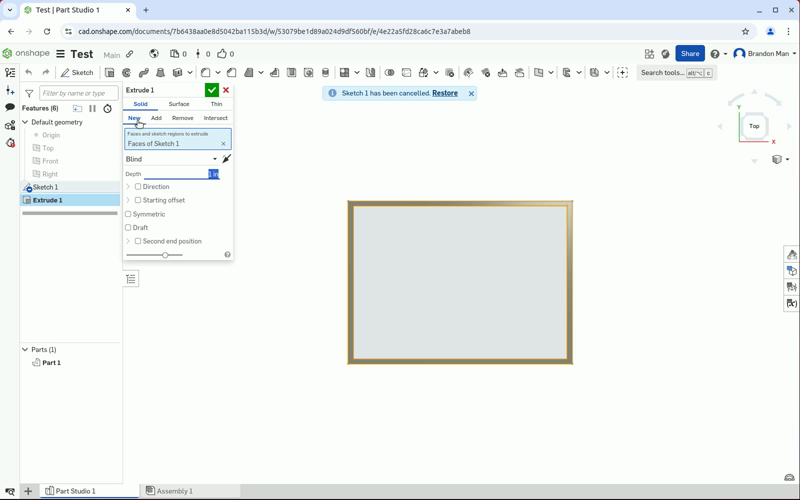
text(0.481)
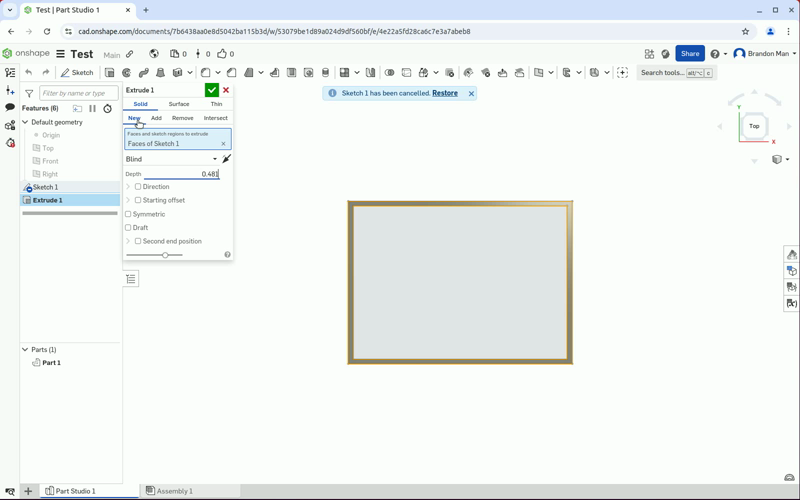
key(enter)
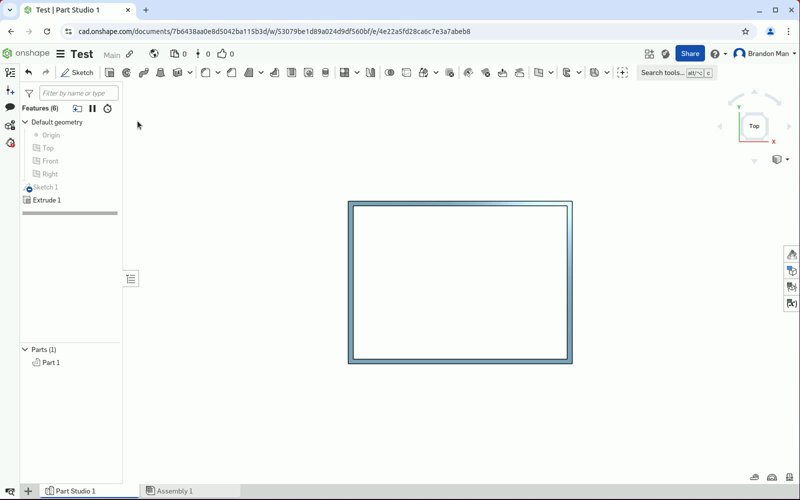
key(shift+h)
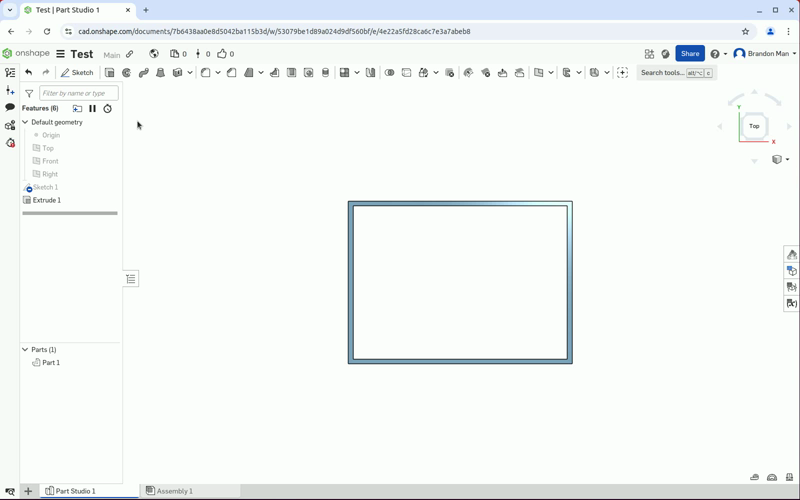
key(shift+h)
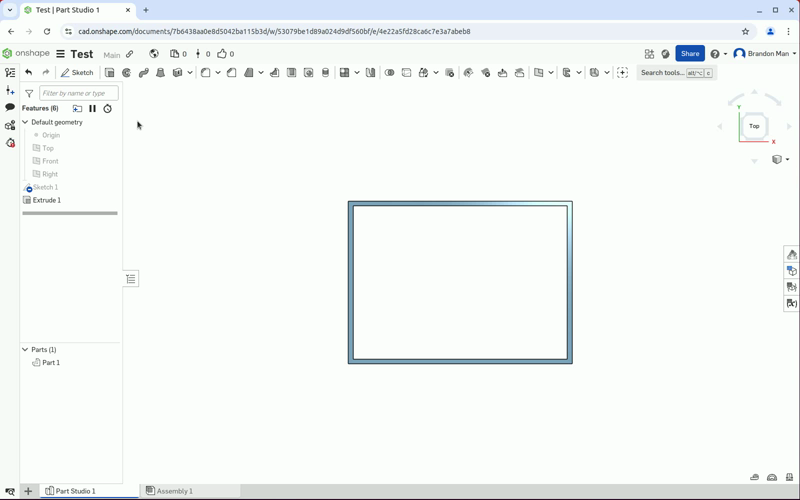
mouse_move(73, 189)
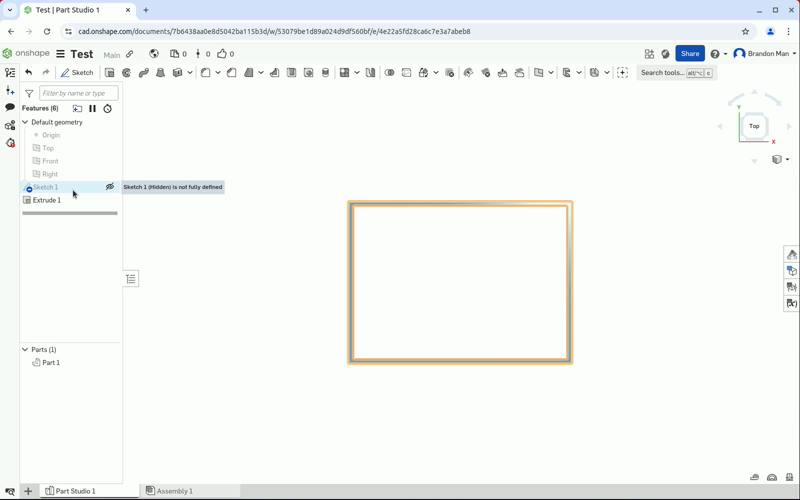
click(73, 189)
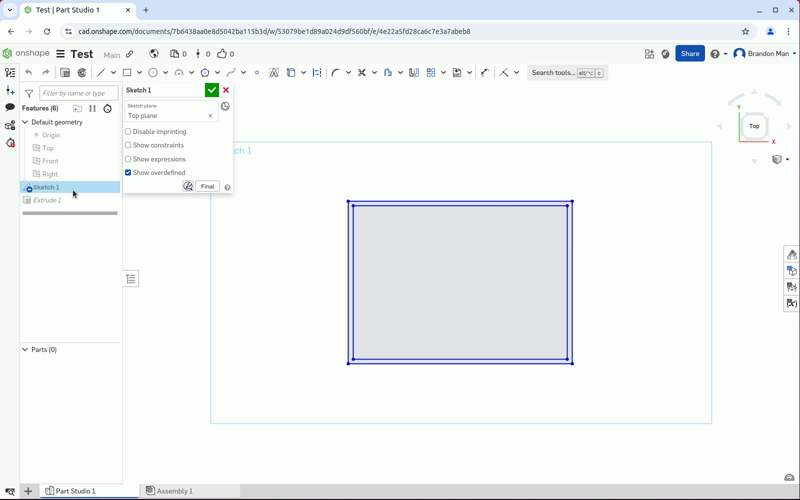
mouse_move(229, 92)
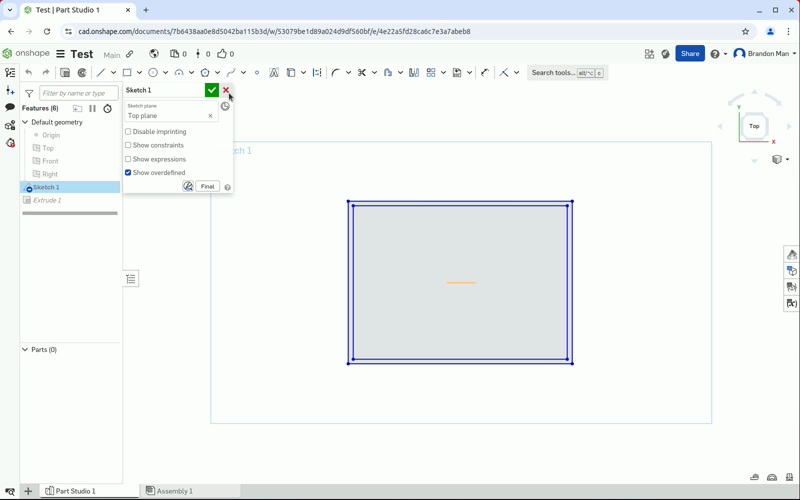
click(229, 92)
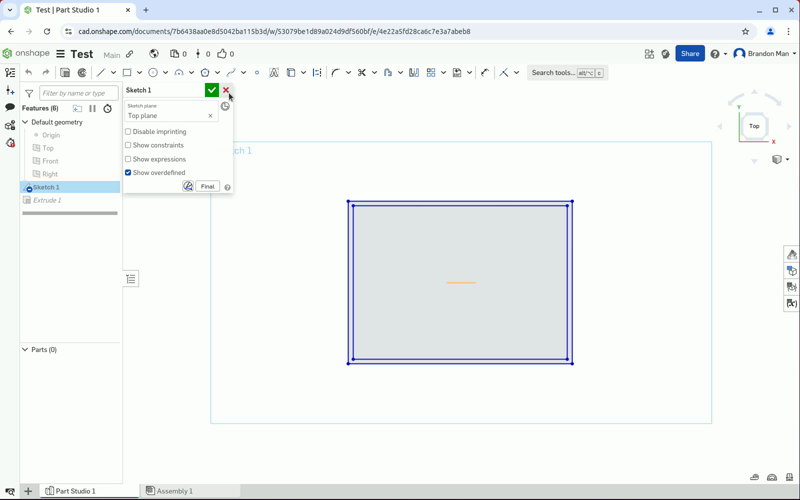
key(shift+s)
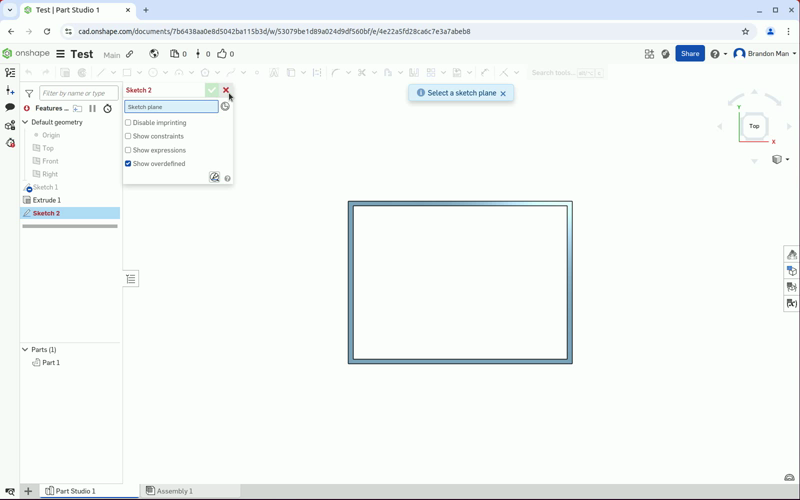
mouse_move(73, 150)
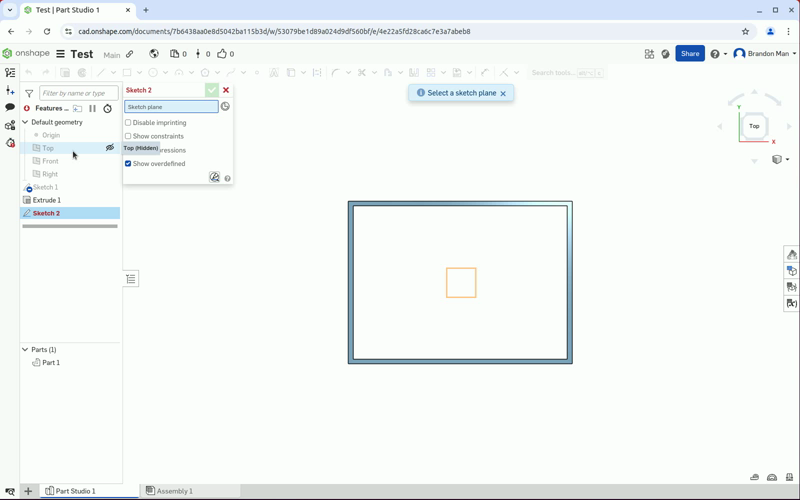
click(73, 150)
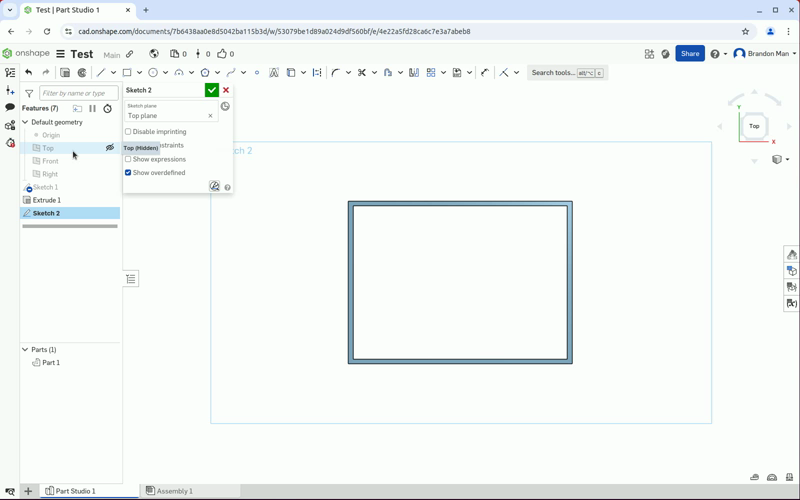
mouse_move(73, 352)
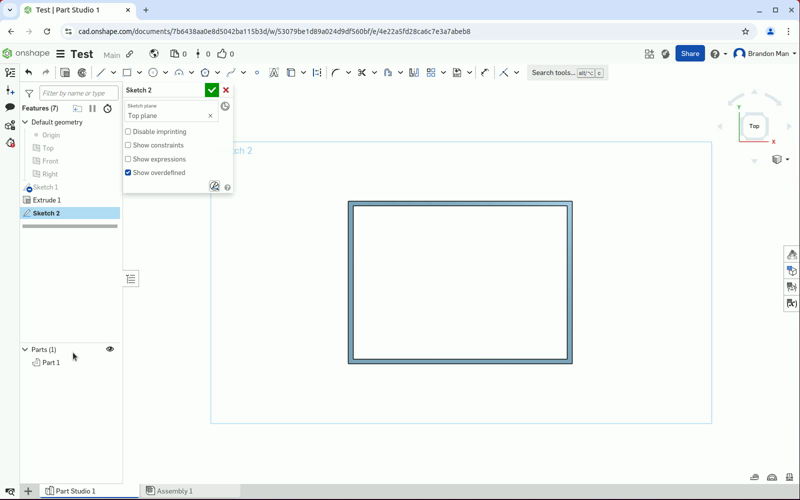
key(y)
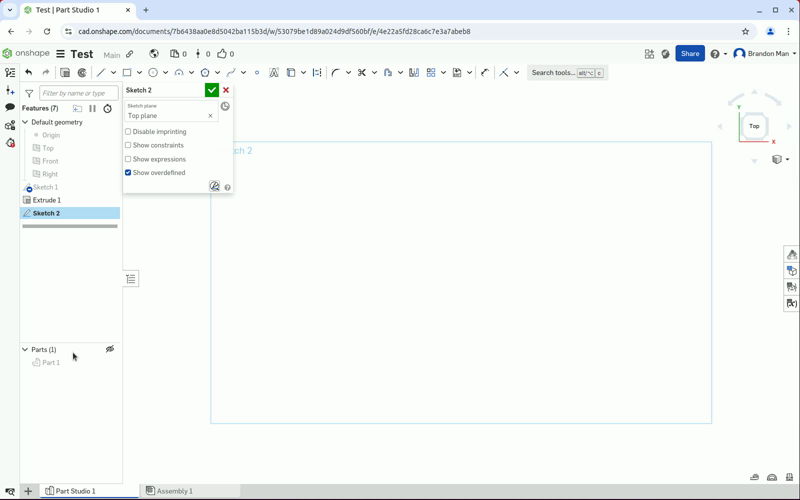
key(l)
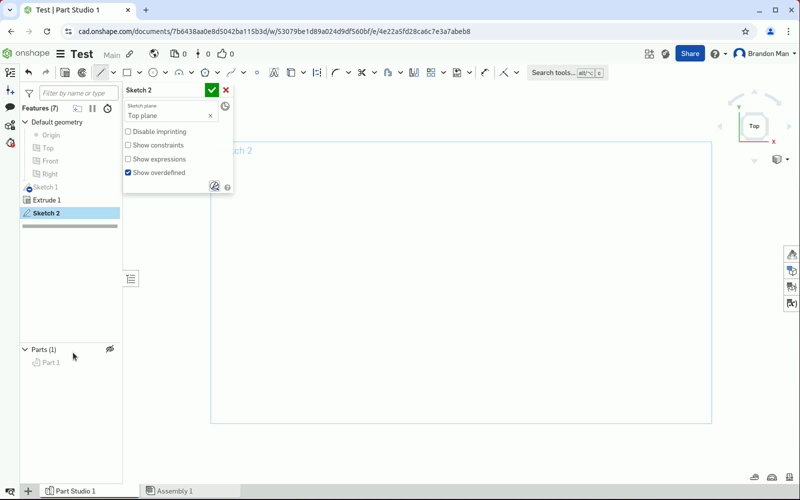
key_down(shift)
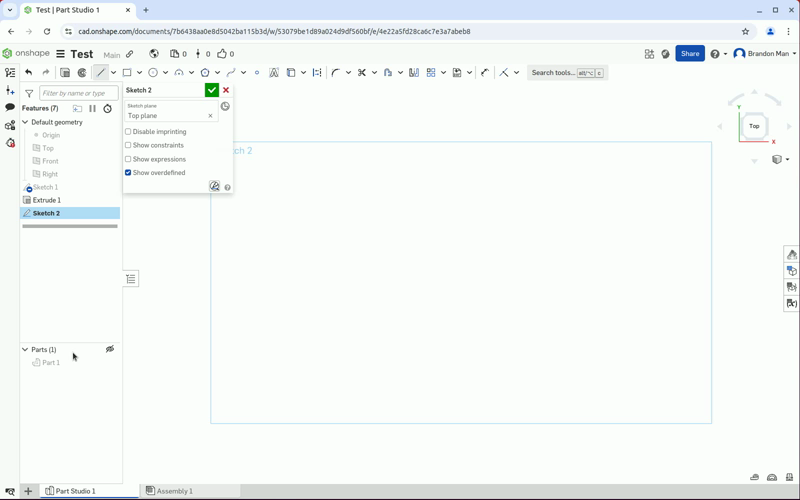
mouse_move(351, 360)
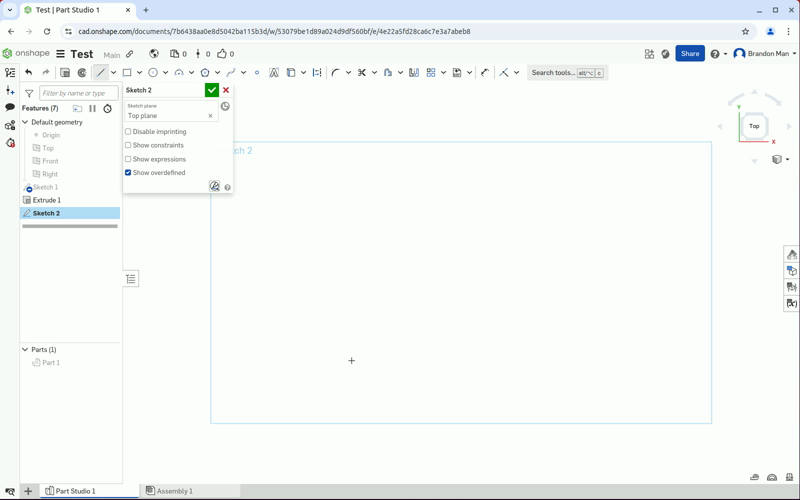
click(351, 360)
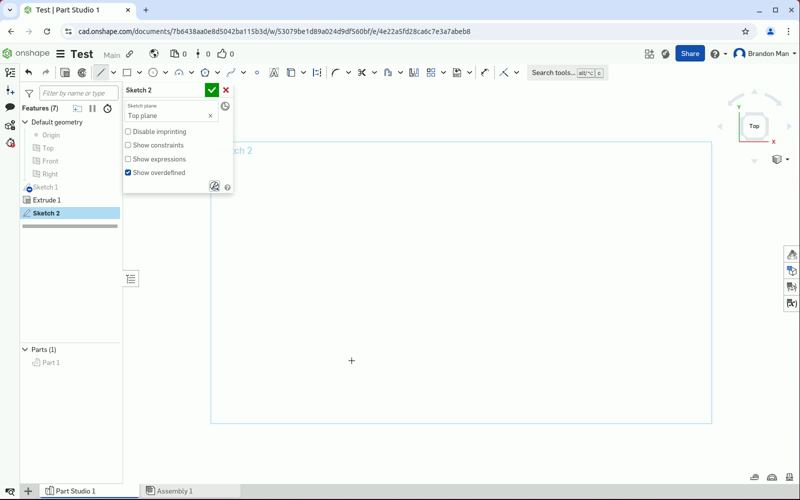
key_up(shift)
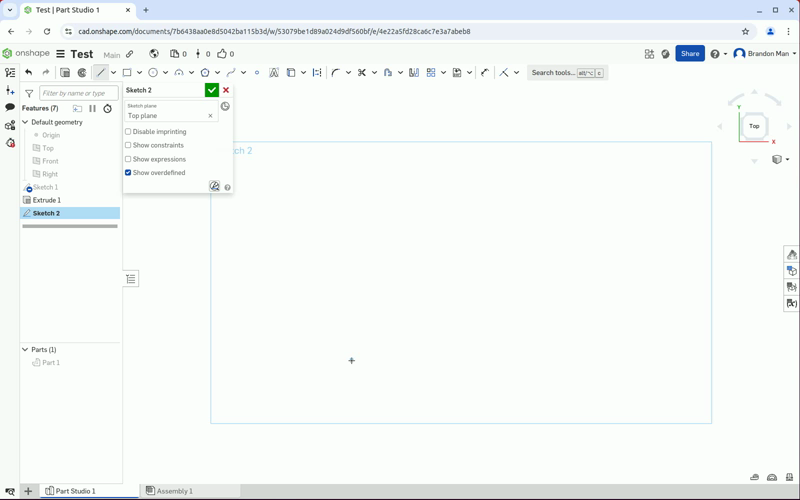
key_down(shift)
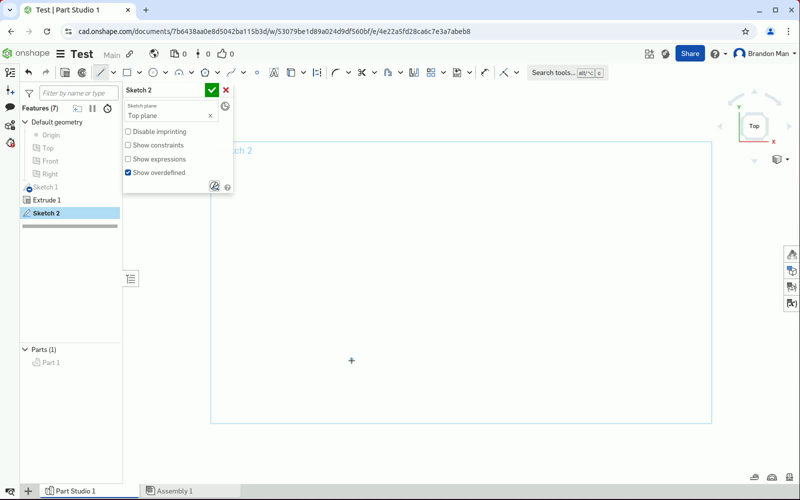
mouse_move(567, 360)
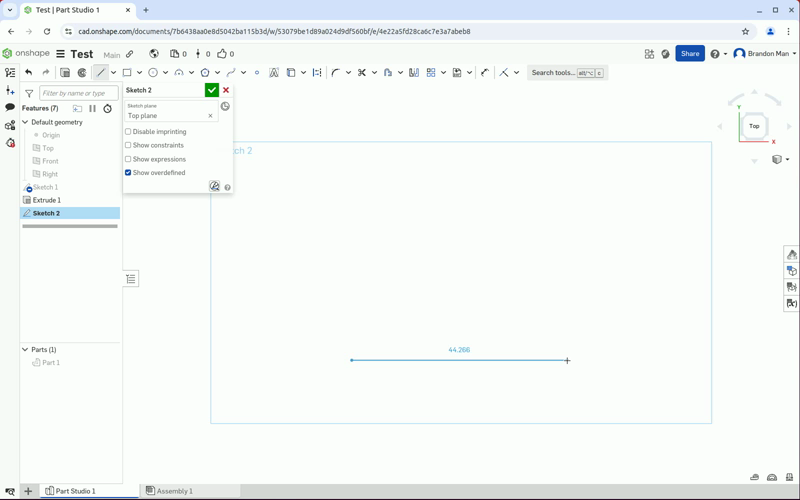
click(567, 360)
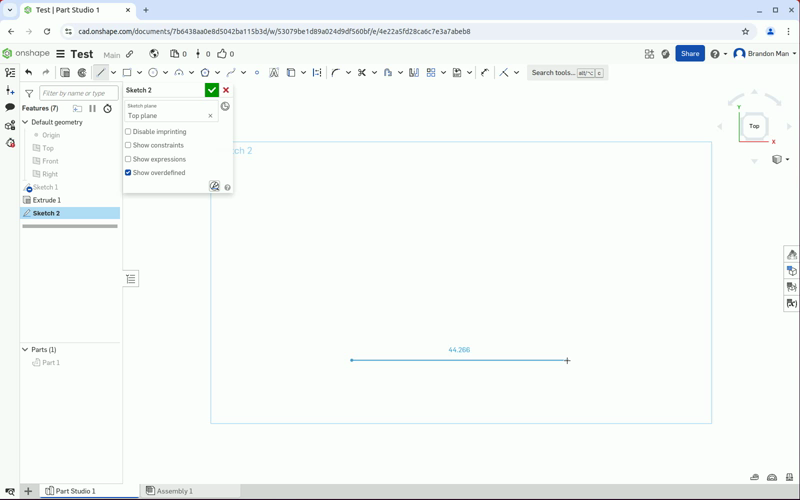
key_up(shift)
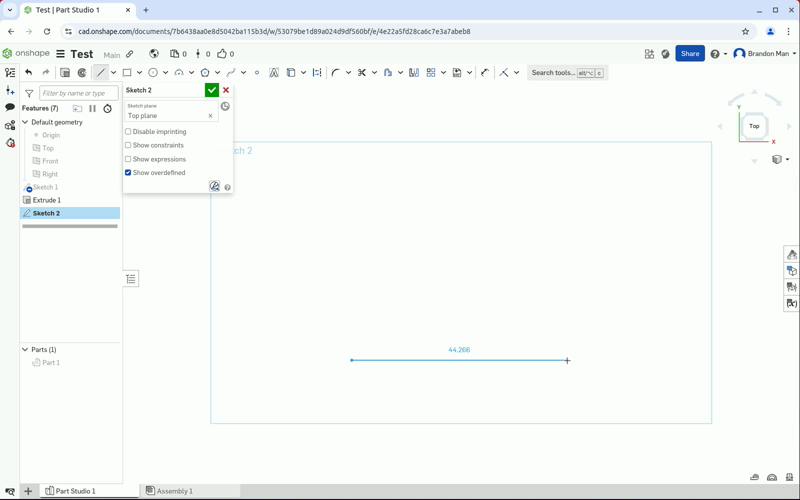
key_down(shift)
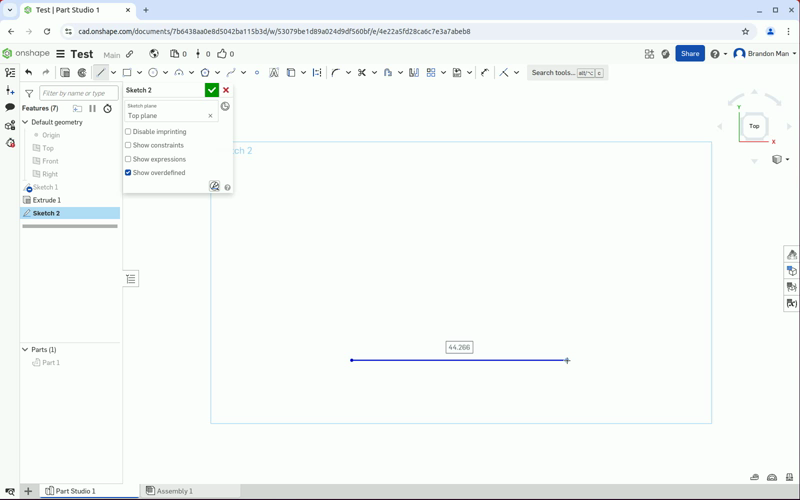
mouse_move(567, 205)
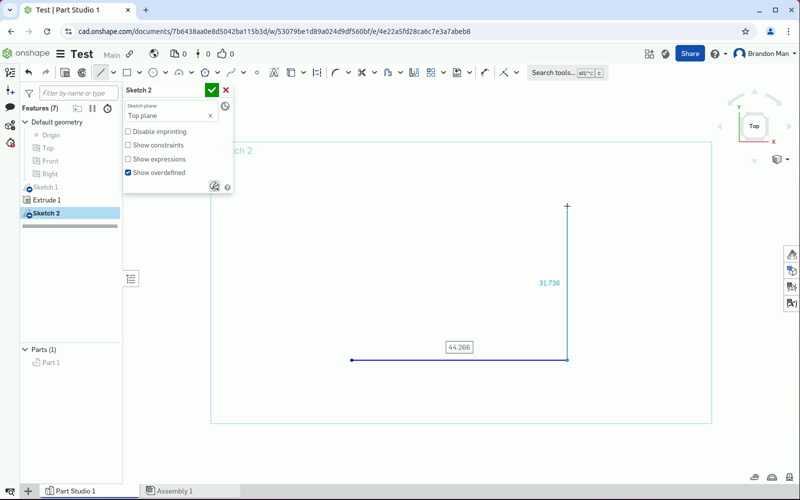
click(567, 205)
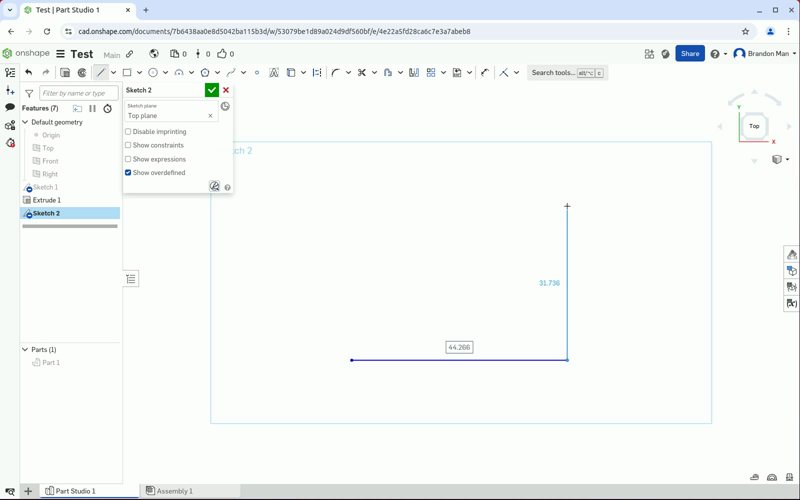
key_up(shift)
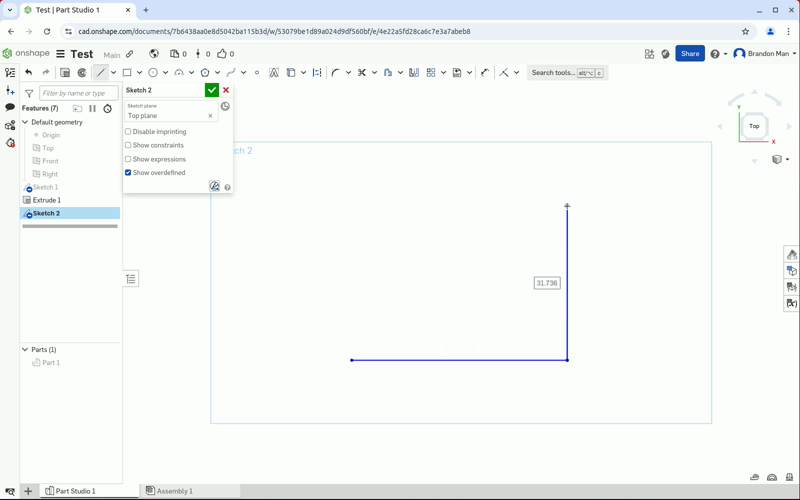
key_down(shift)
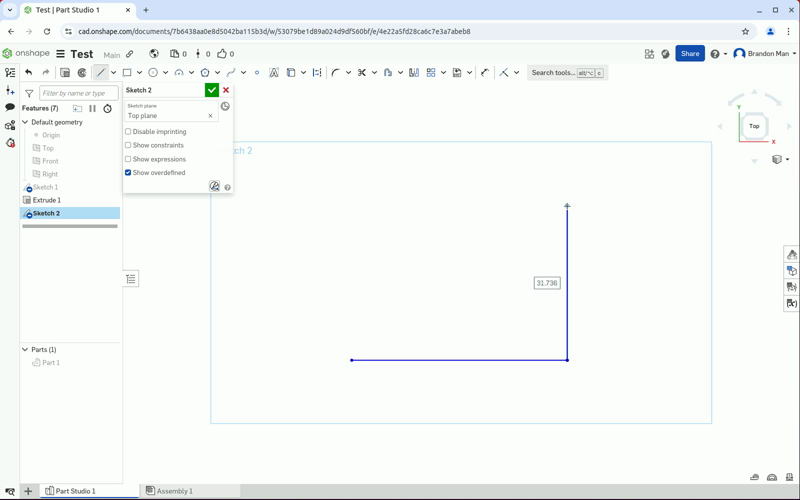
mouse_move(351, 205)
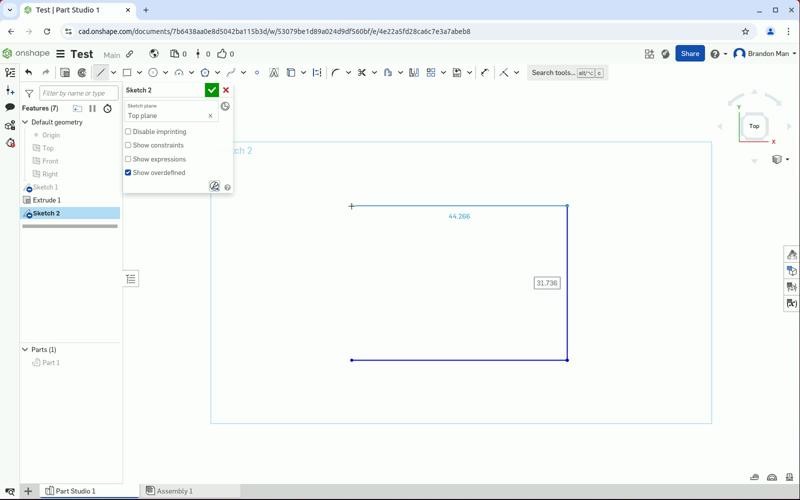
click(351, 205)
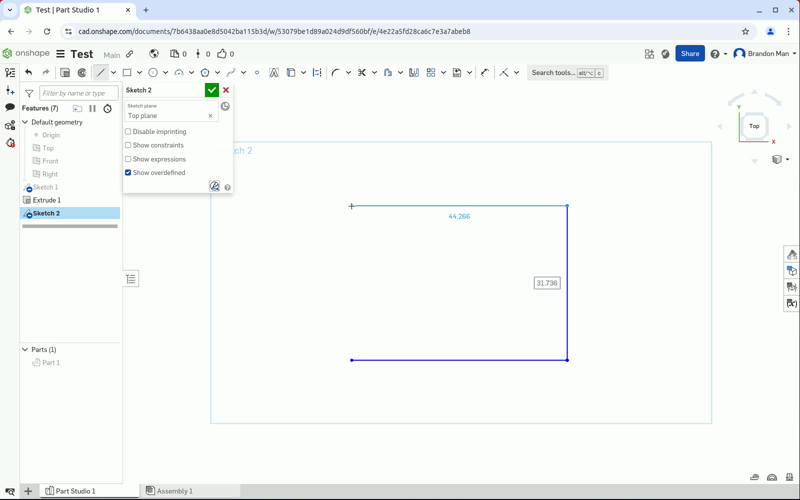
key_up(shift)
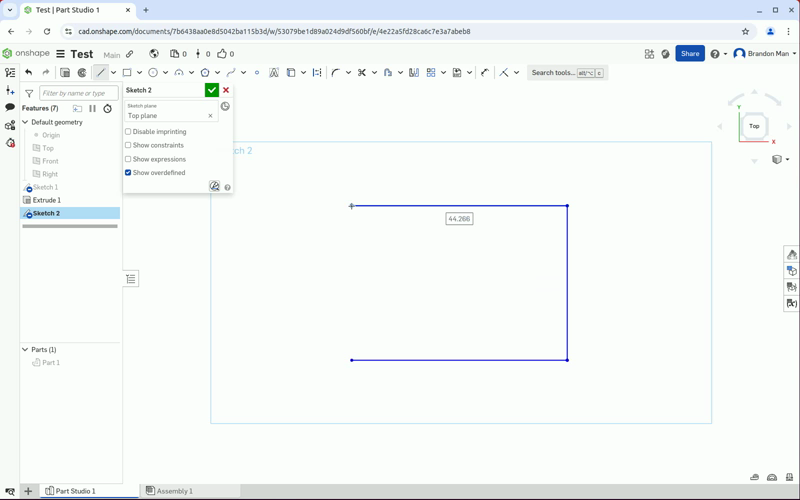
key_down(shift)
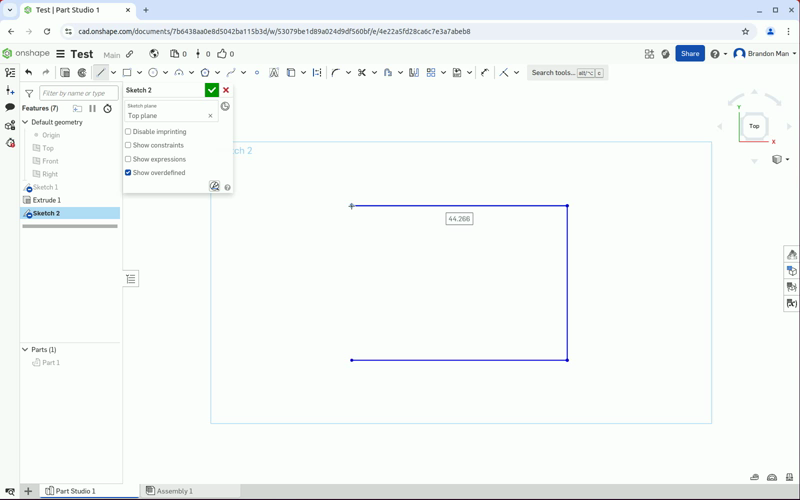
mouse_move(351, 360)
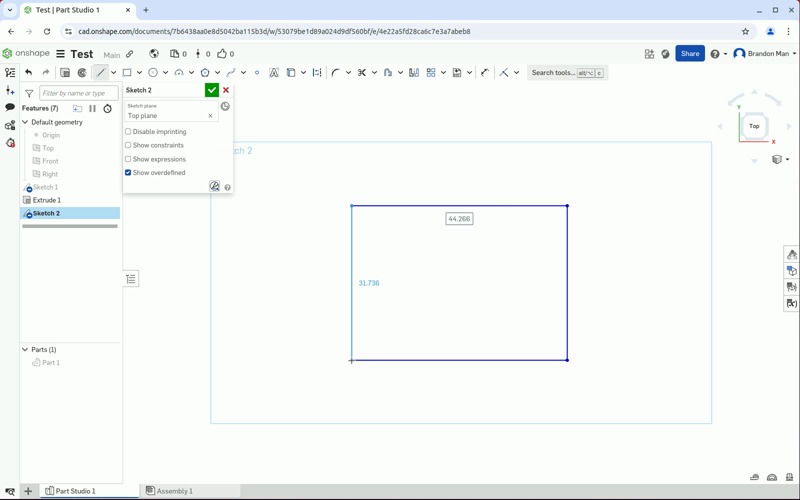
key_up(shift)
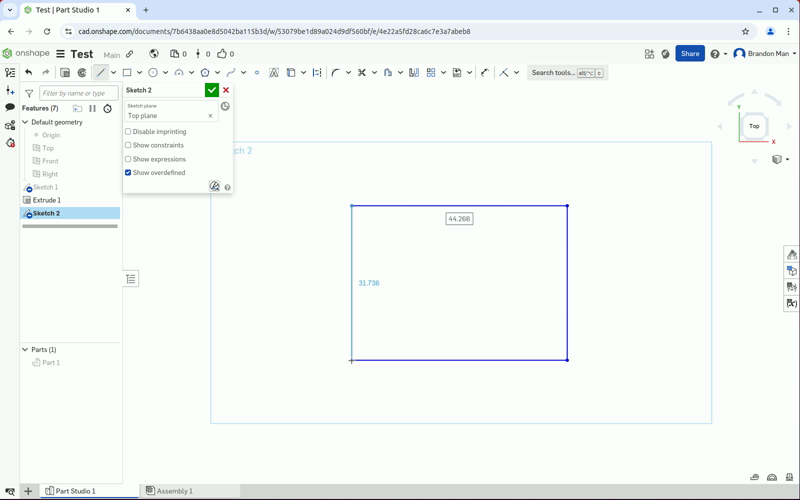
click(351, 360)
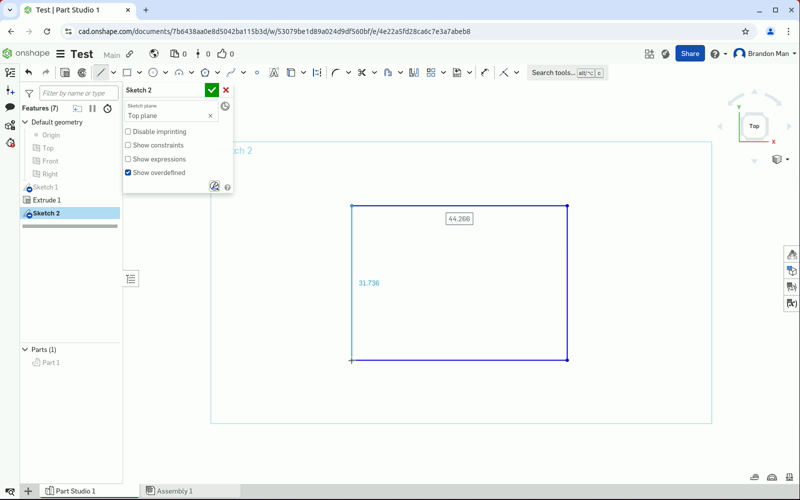
key(esc)
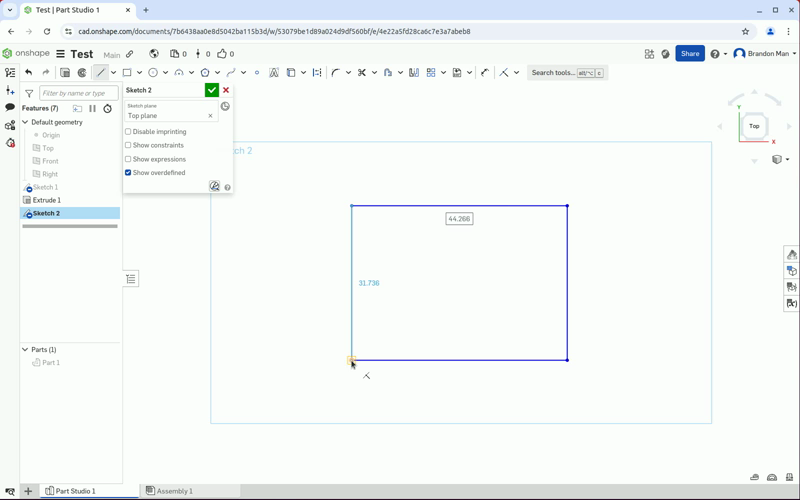
mouse_move(446, 315)
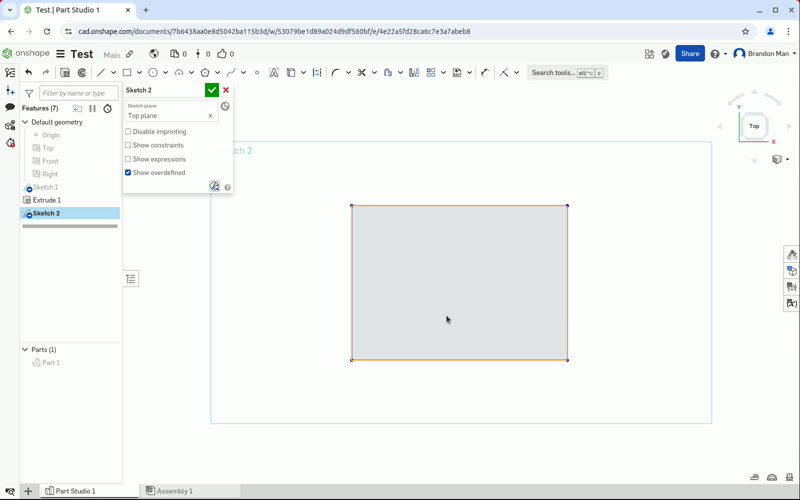
click(446, 315)
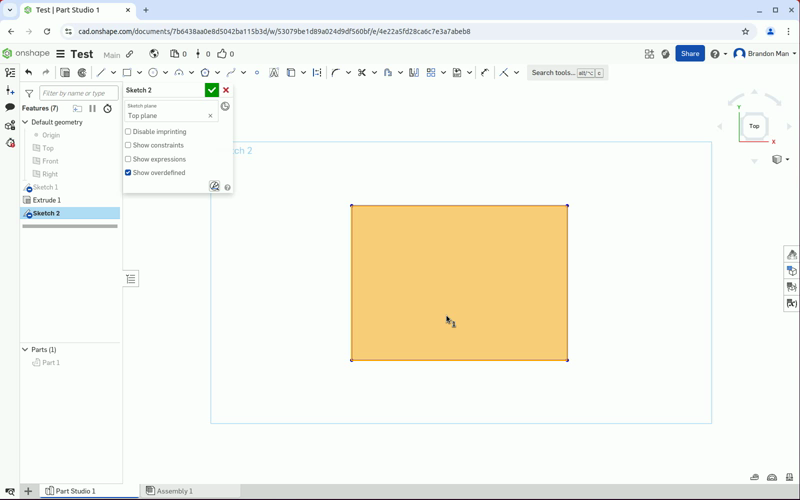
mouse_move(73, 352)
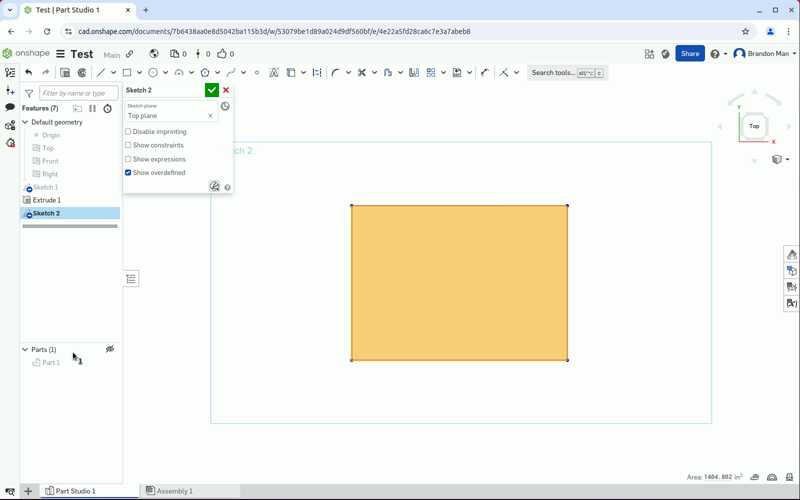
key(shift+y)
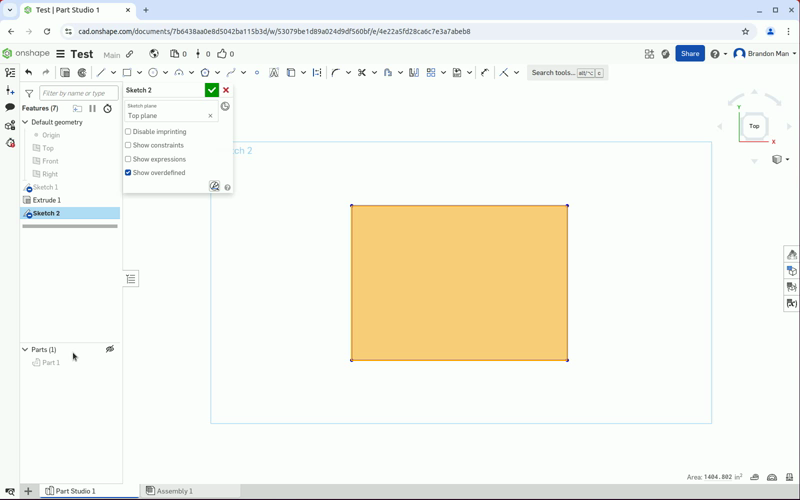
key(shift+e)
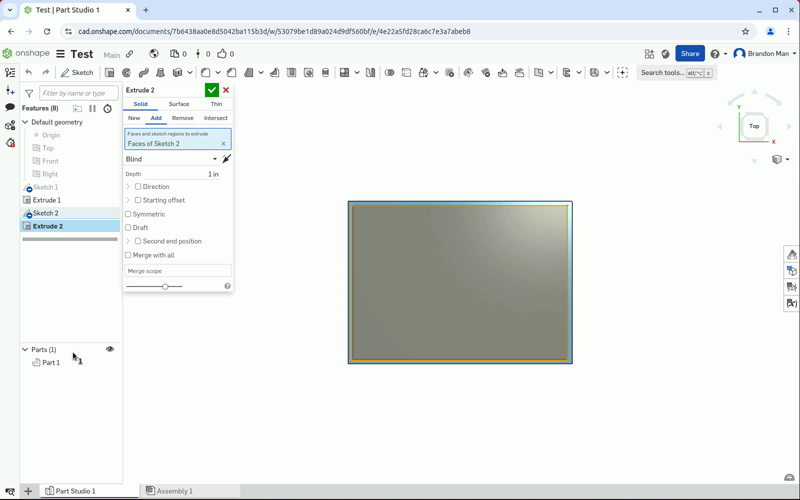
mouse_move(143, 106)
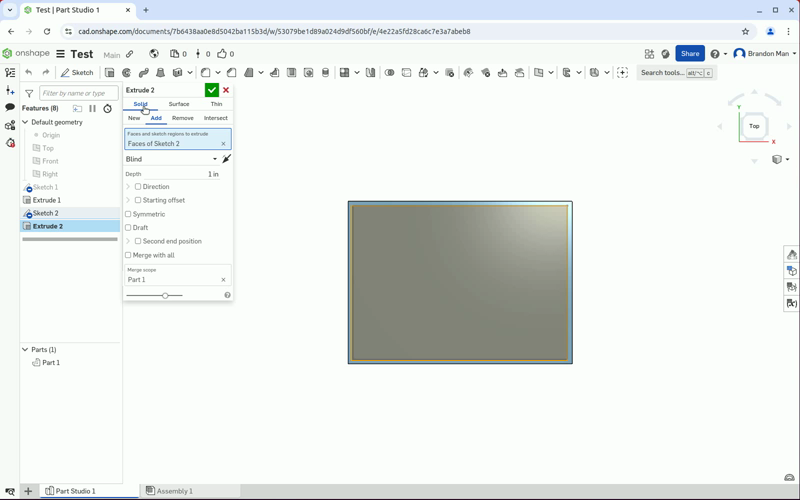
click(143, 106)
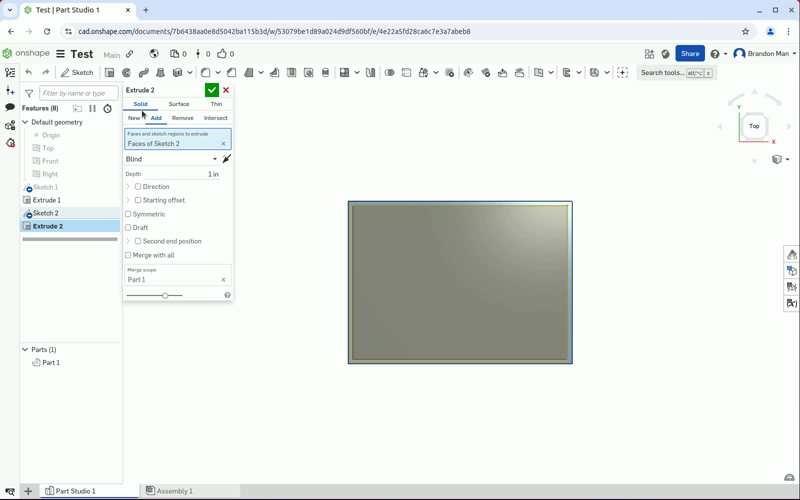
mouse_move(137, 120)
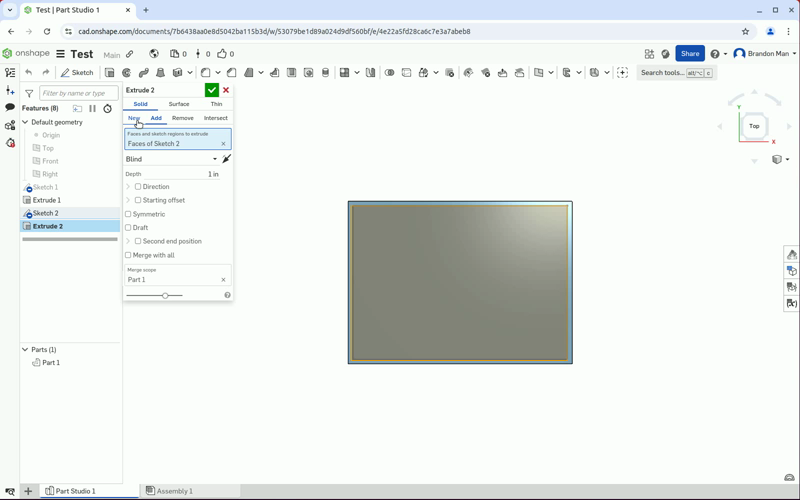
click(137, 120)
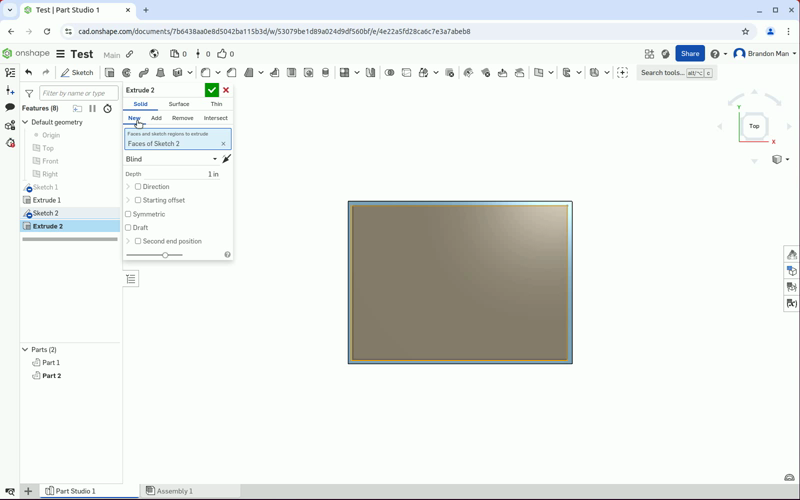
key(tab, 4)
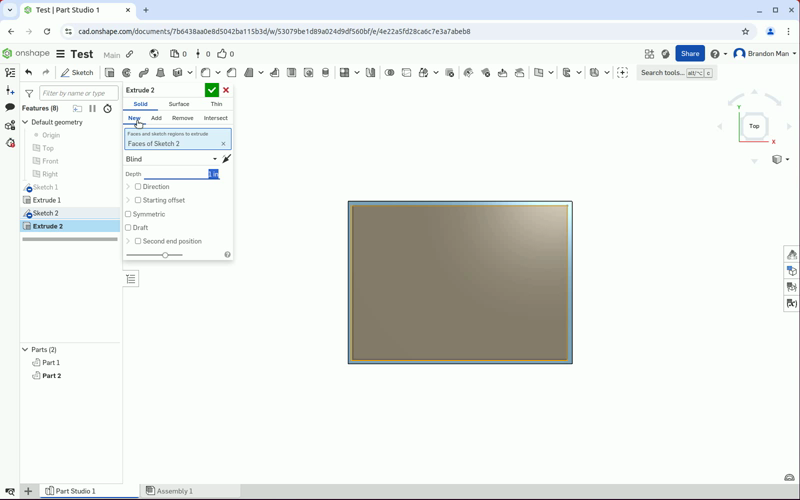
text(0.481)
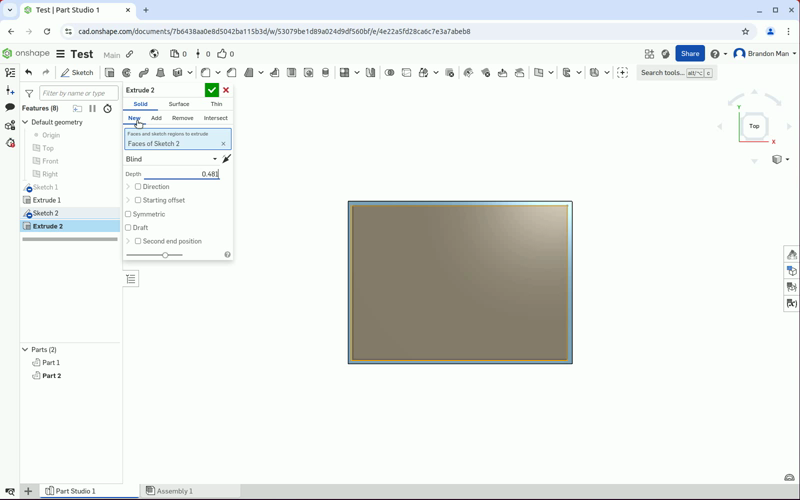
key(enter)
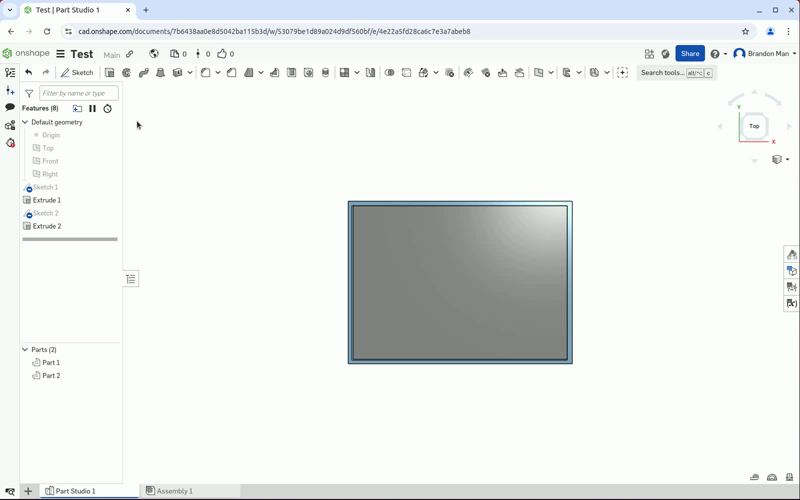
key(shift+h)
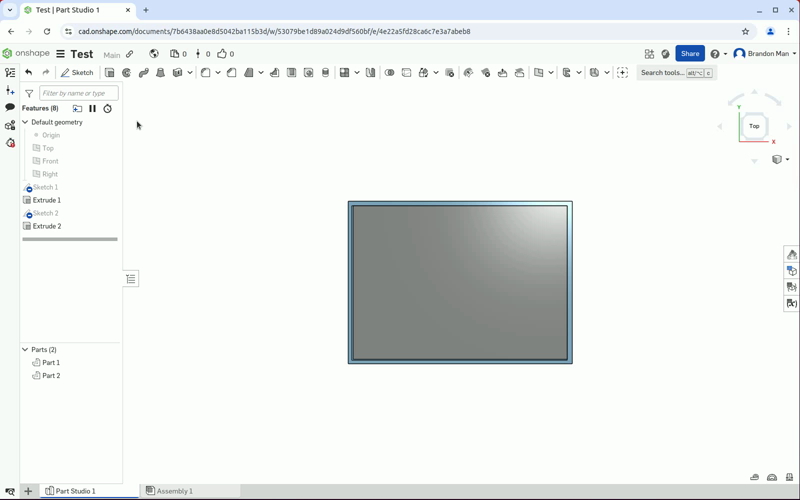
key(shift+h)
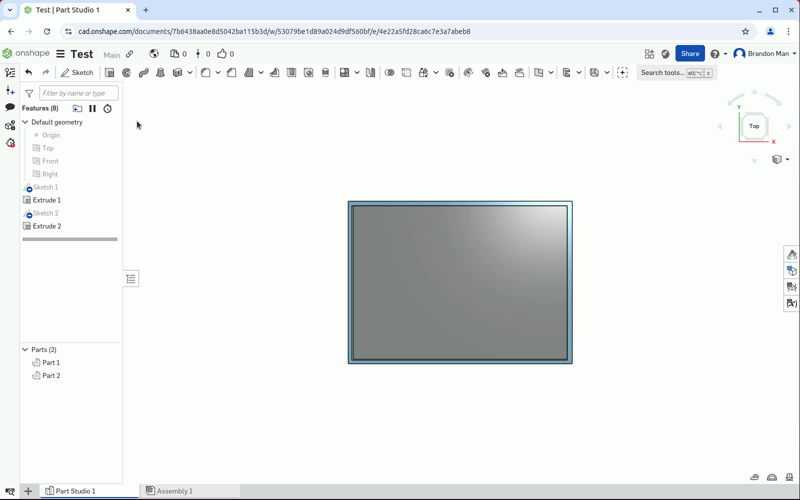
mouse_move(73, 189)
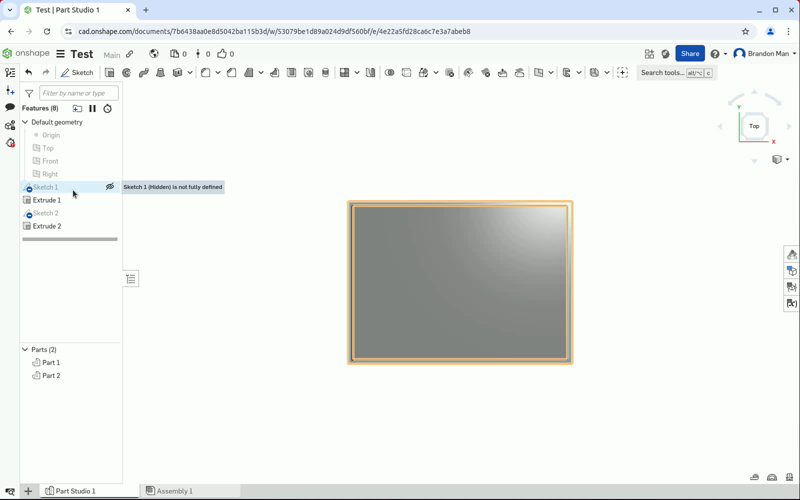
click(73, 189)
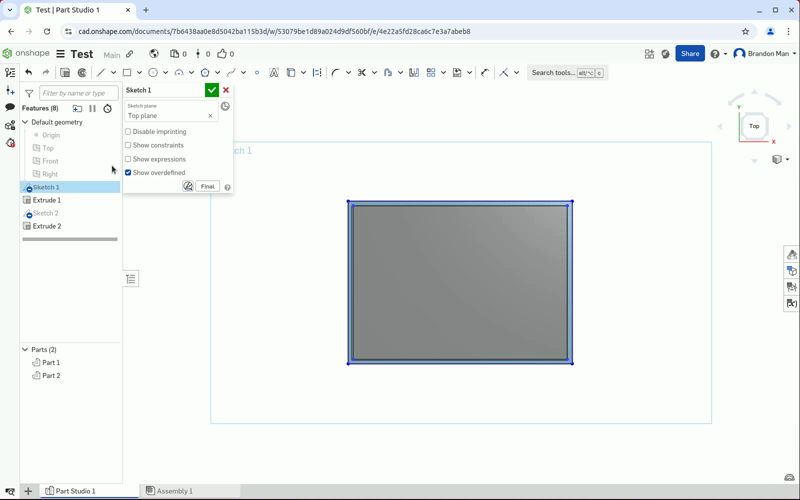
mouse_move(229, 92)
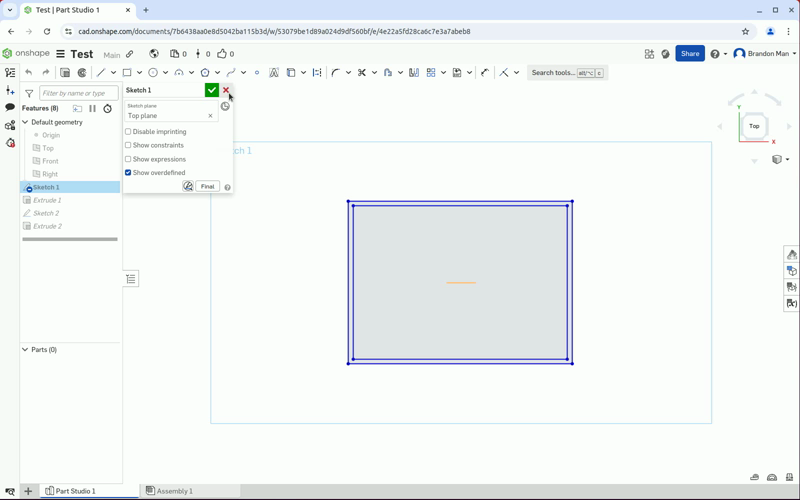
click(229, 92)
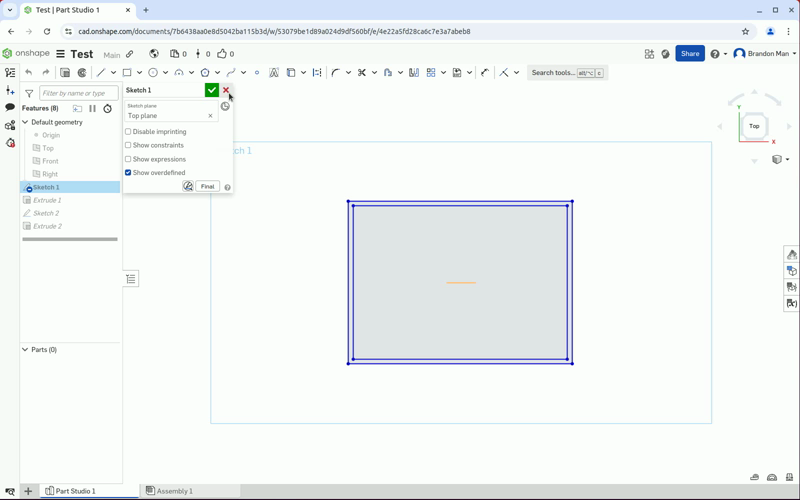
key(shift+s)
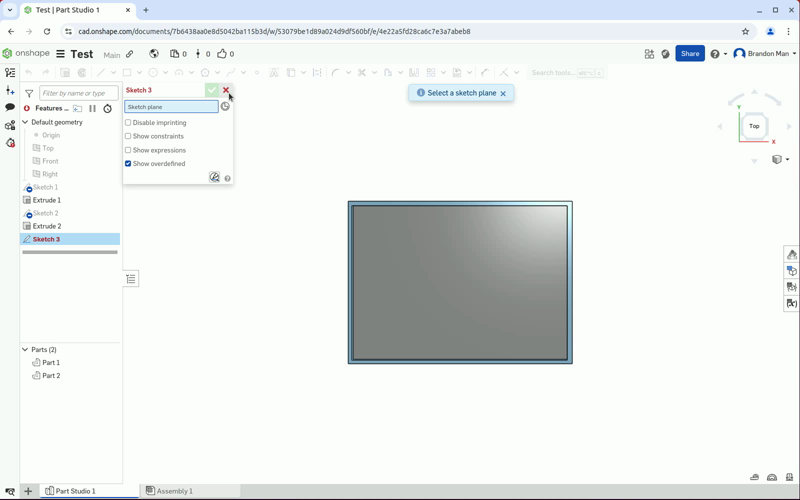
mouse_move(73, 150)
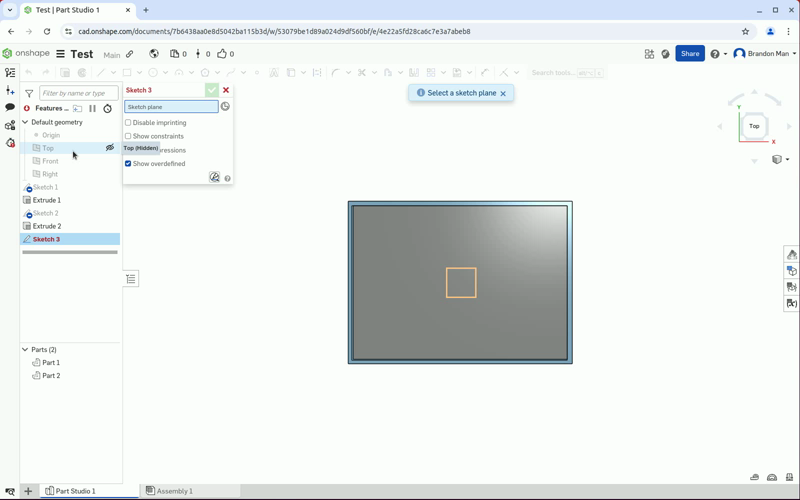
click(73, 150)
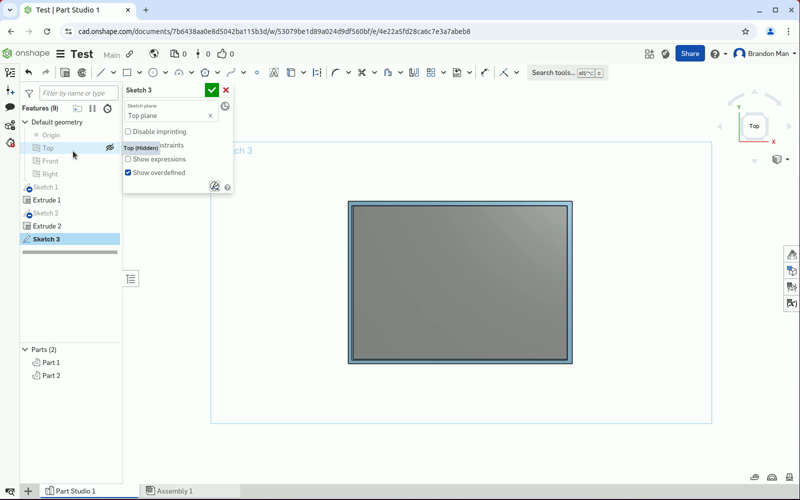
mouse_move(73, 352)
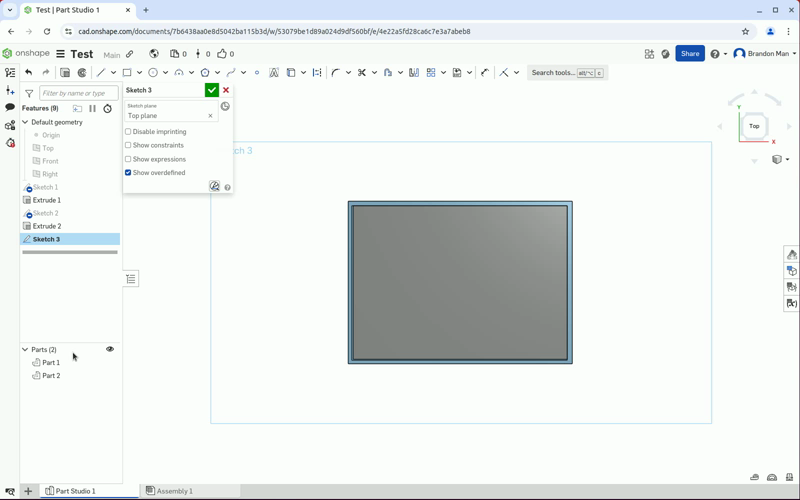
key(y)
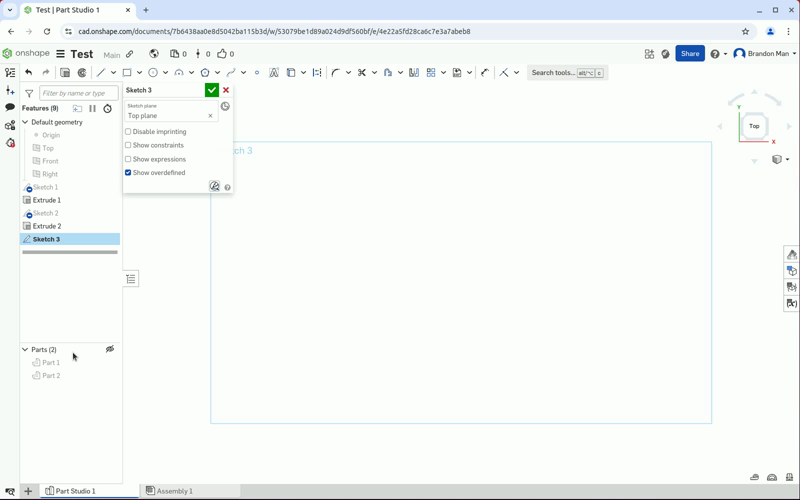
key(l)
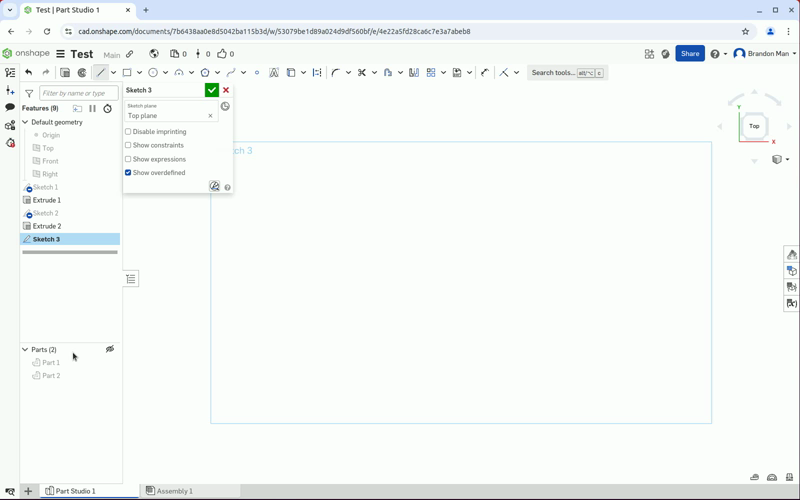
key_down(shift)
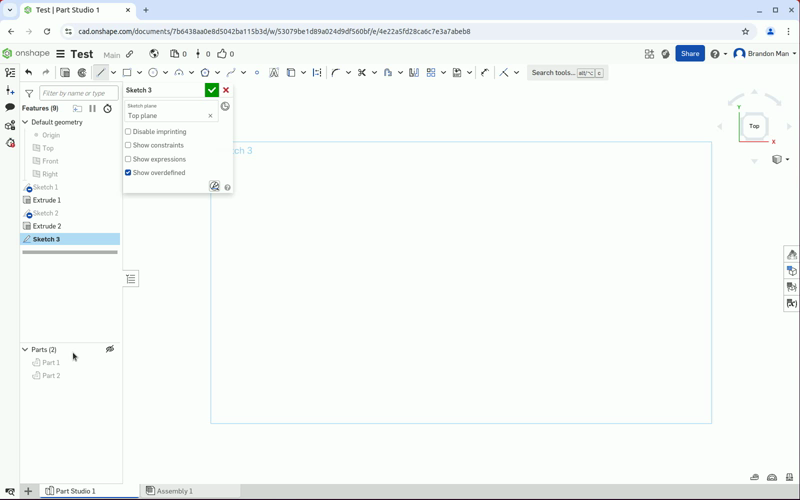
mouse_move(351, 360)
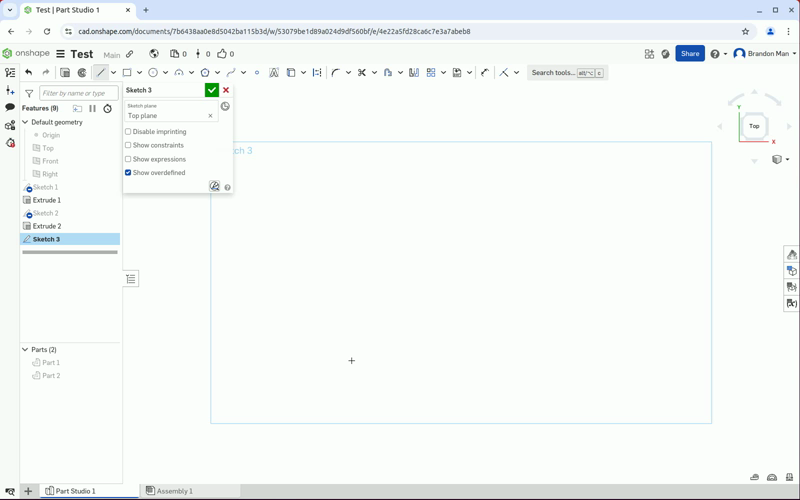
click(351, 360)
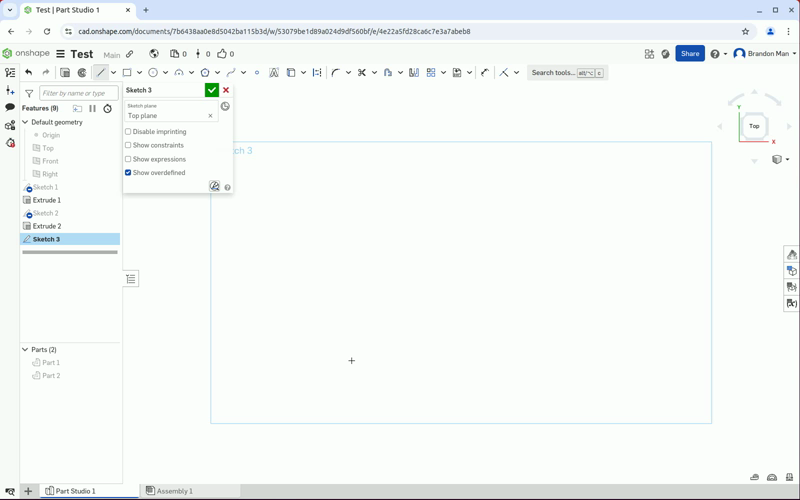
key_up(shift)
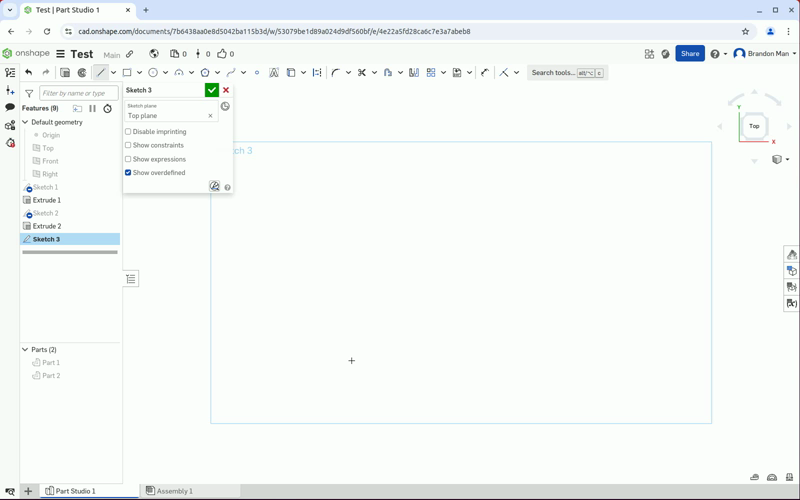
key_down(shift)
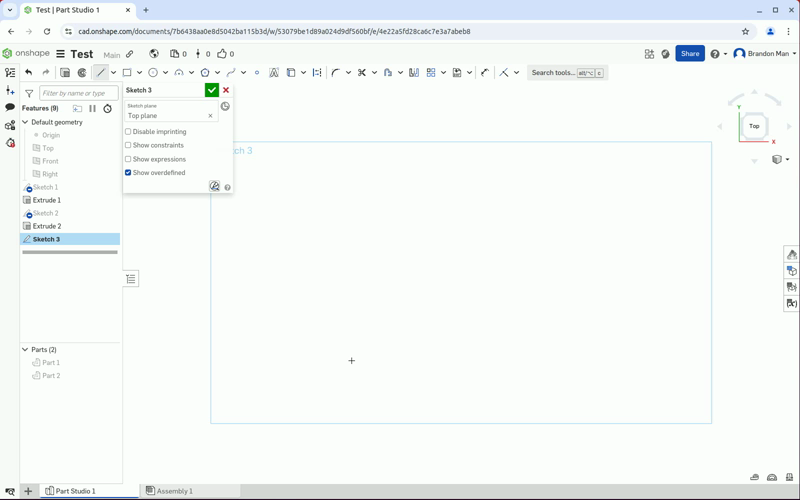
mouse_move(567, 360)
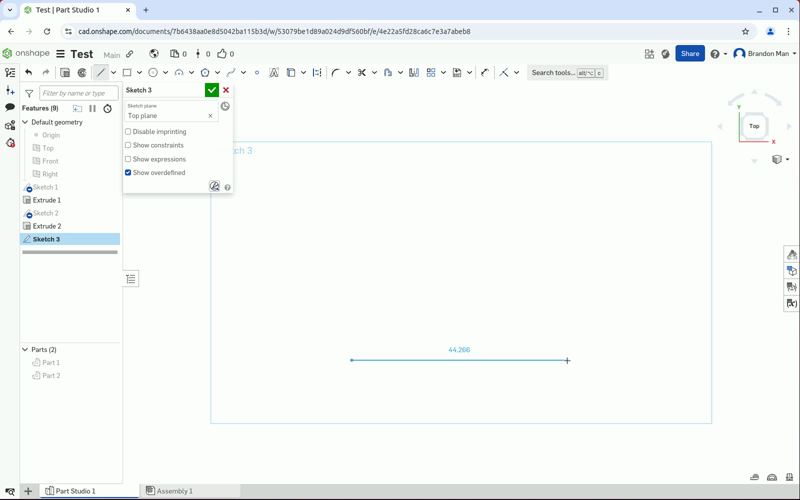
click(567, 360)
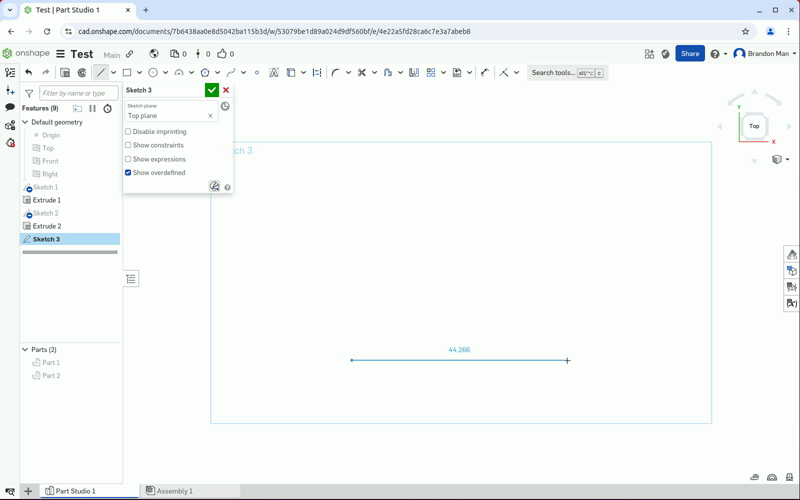
key_up(shift)
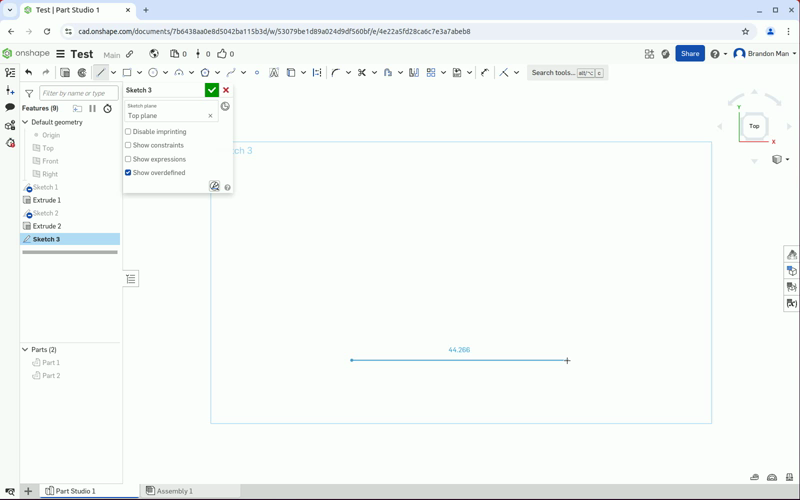
key_down(shift)
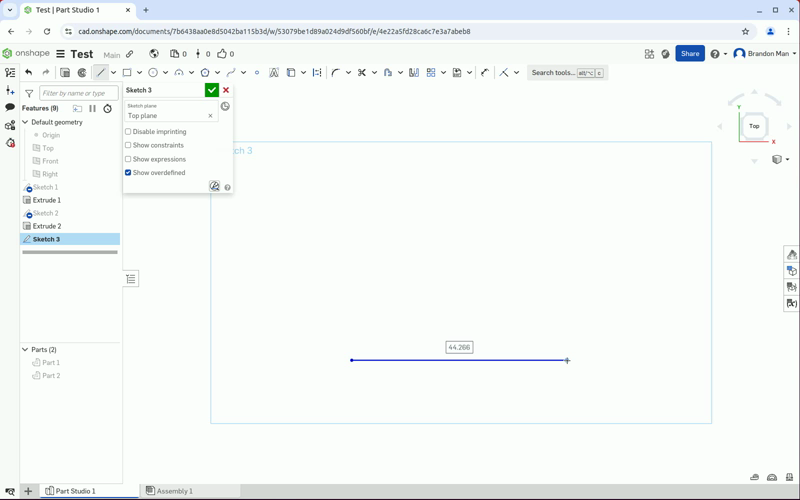
mouse_move(567, 205)
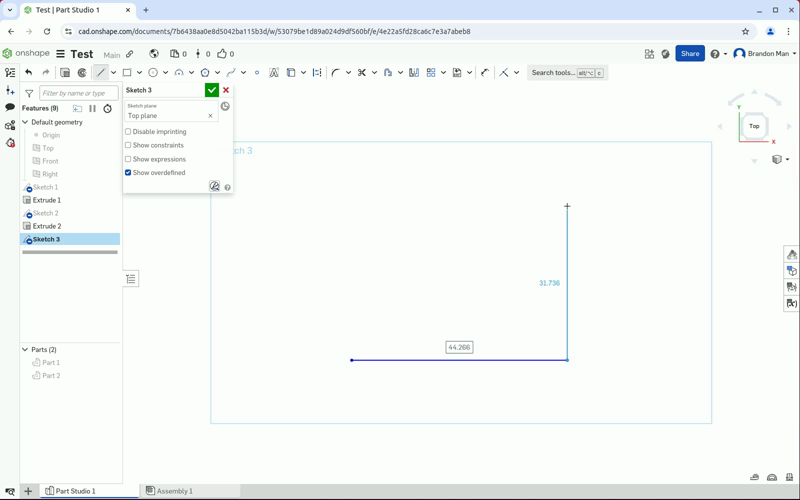
click(567, 205)
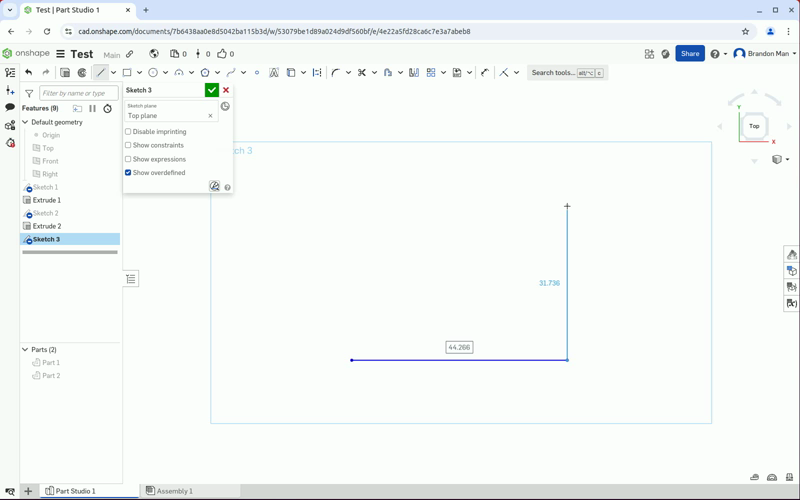
key_up(shift)
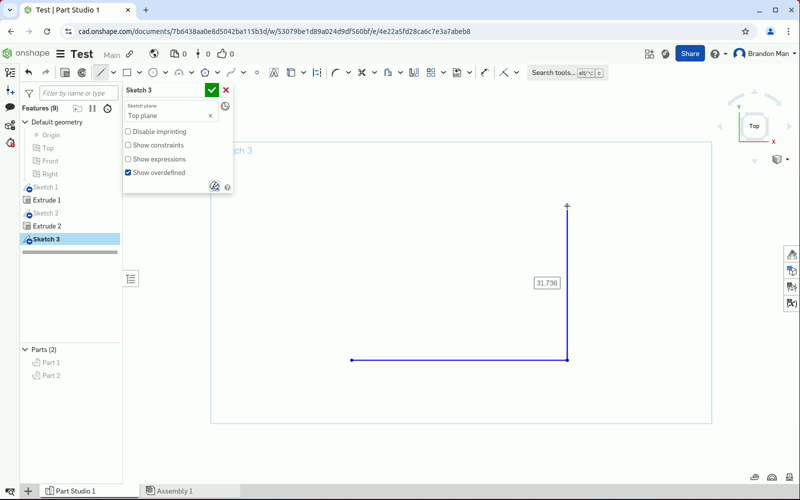
key_down(shift)
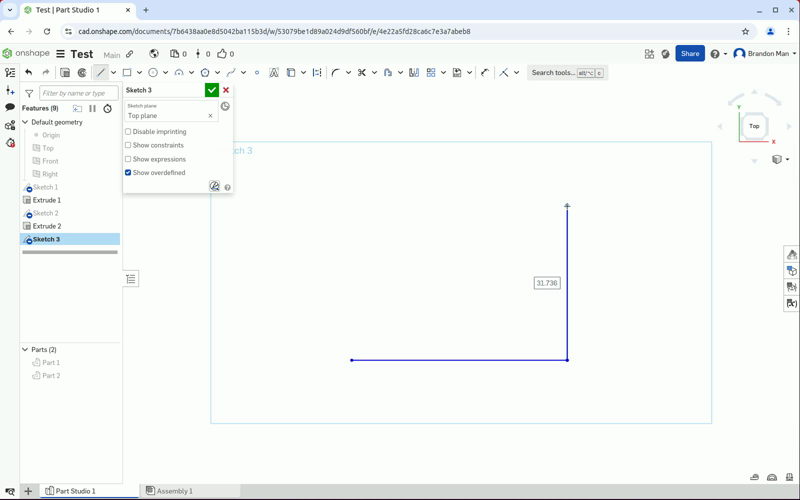
mouse_move(351, 205)
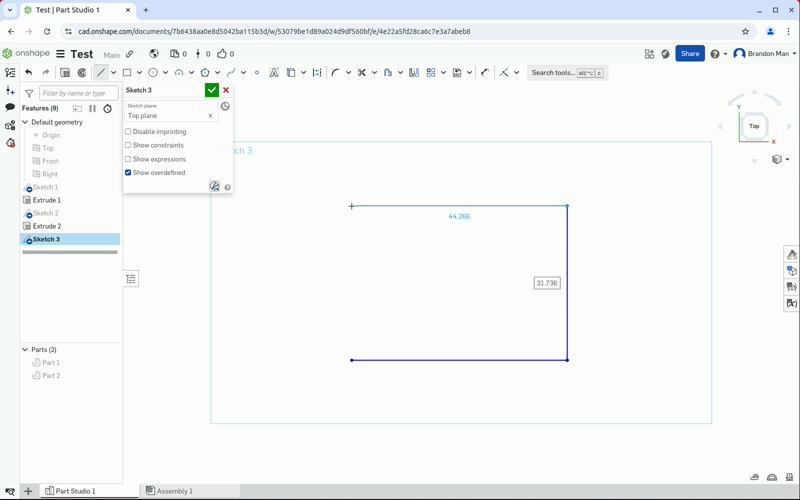
click(351, 205)
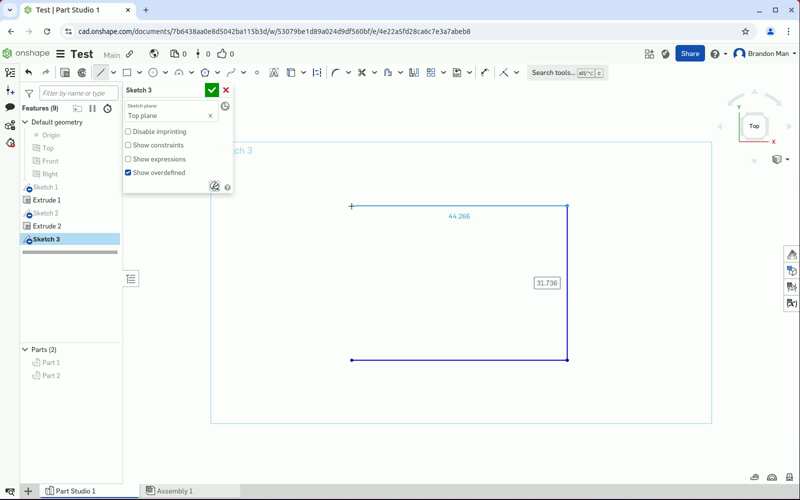
key_up(shift)
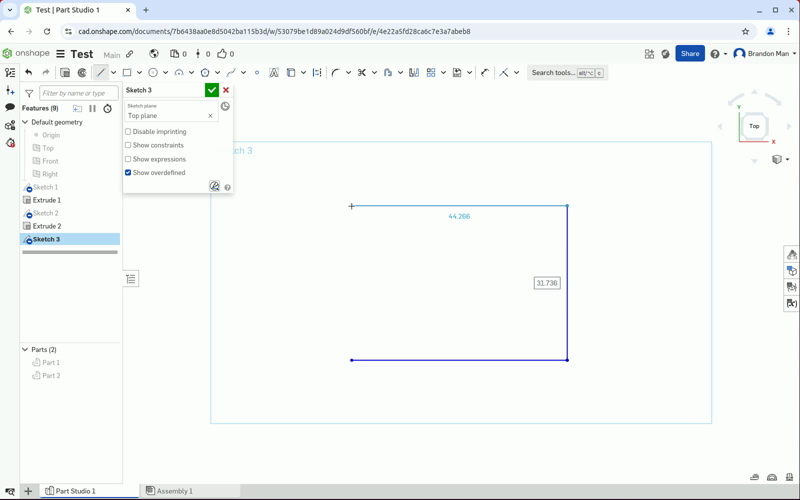
key_down(shift)
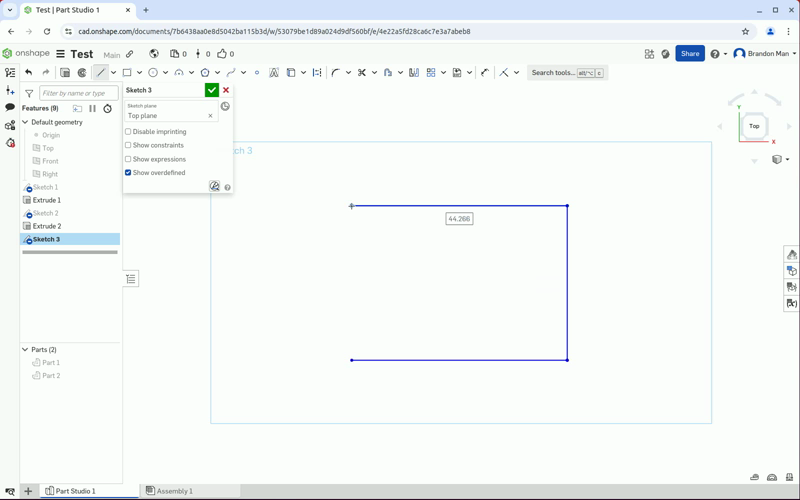
mouse_move(351, 360)
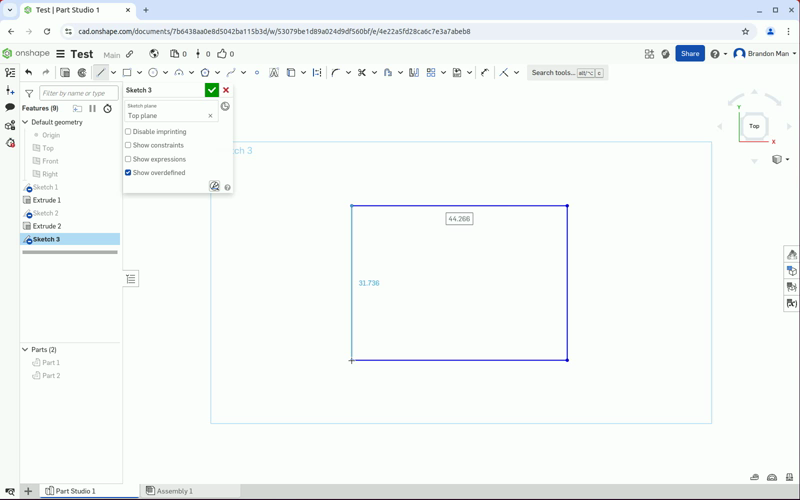
key_up(shift)
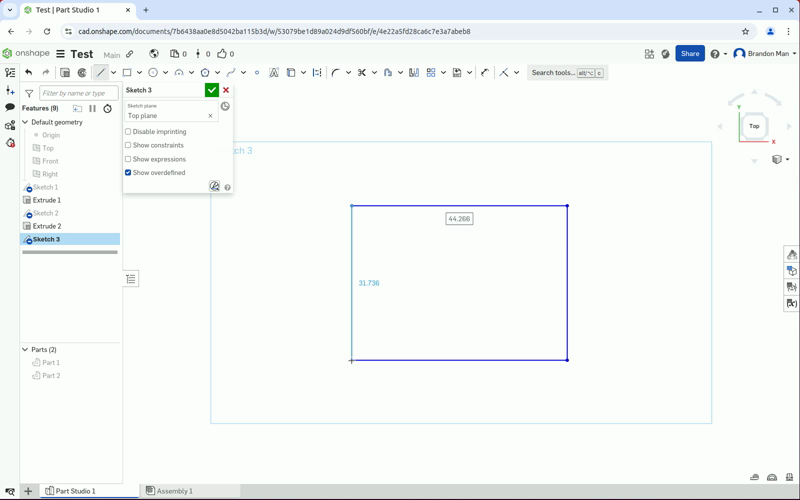
click(351, 360)
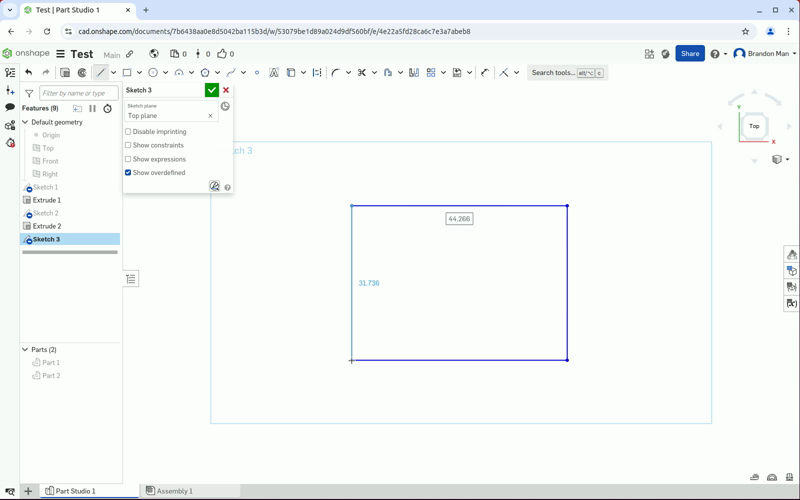
key(esc)
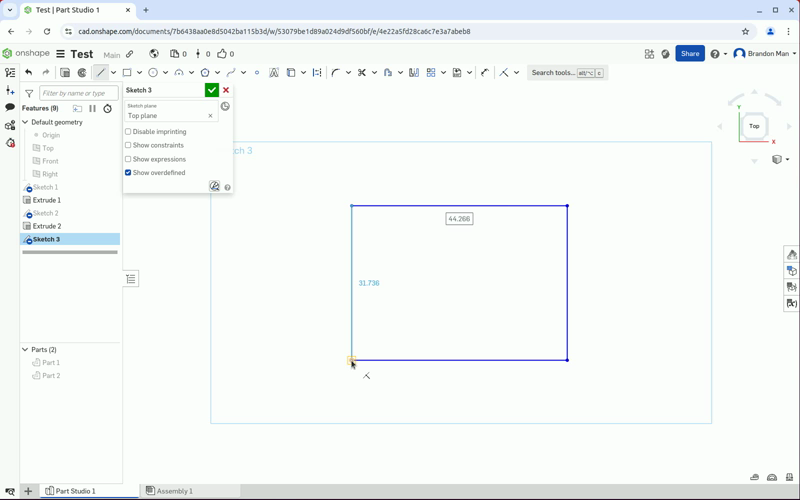
mouse_move(499, 244)
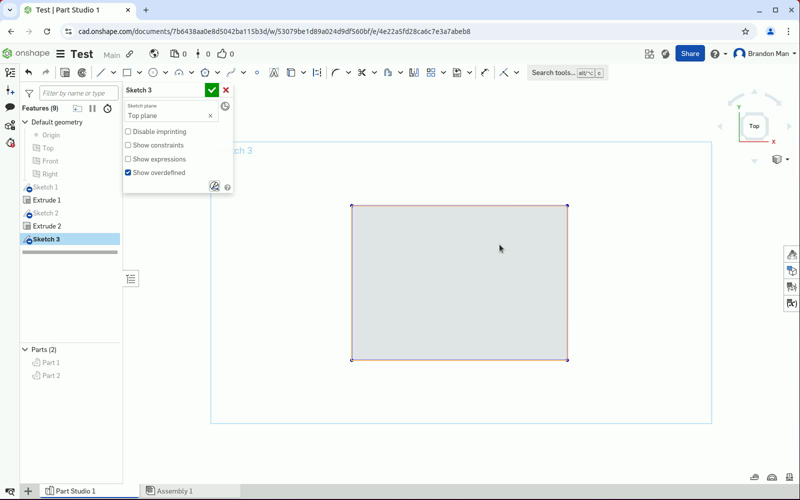
click(499, 244)
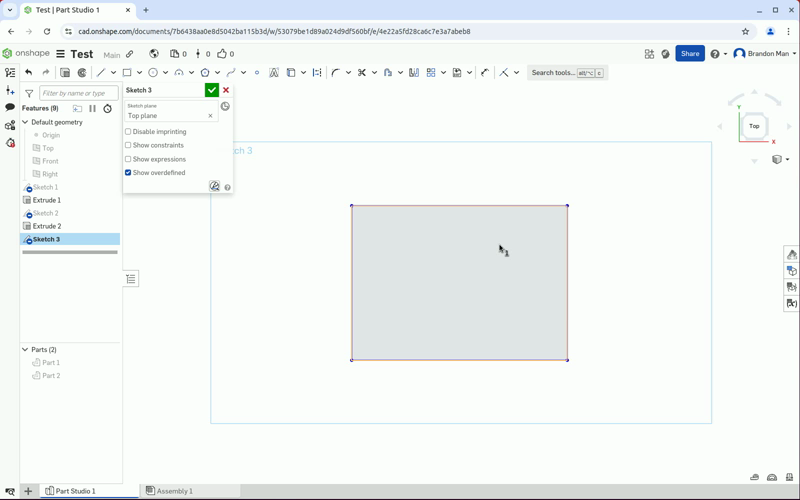
mouse_move(73, 352)
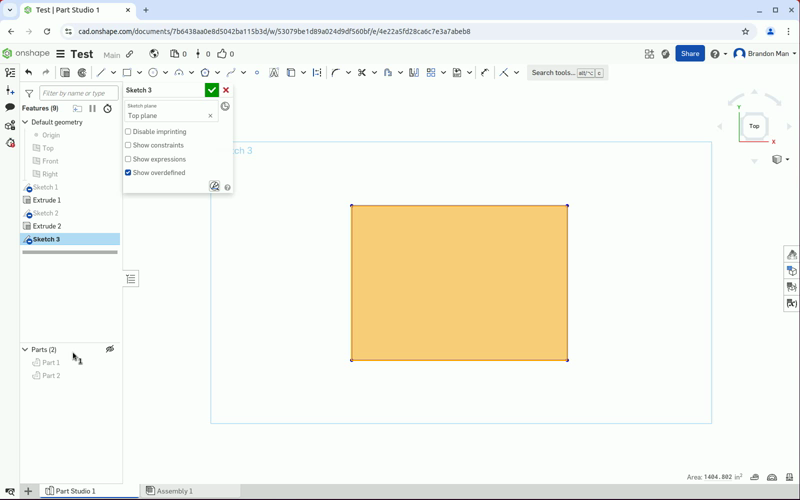
key(shift+y)
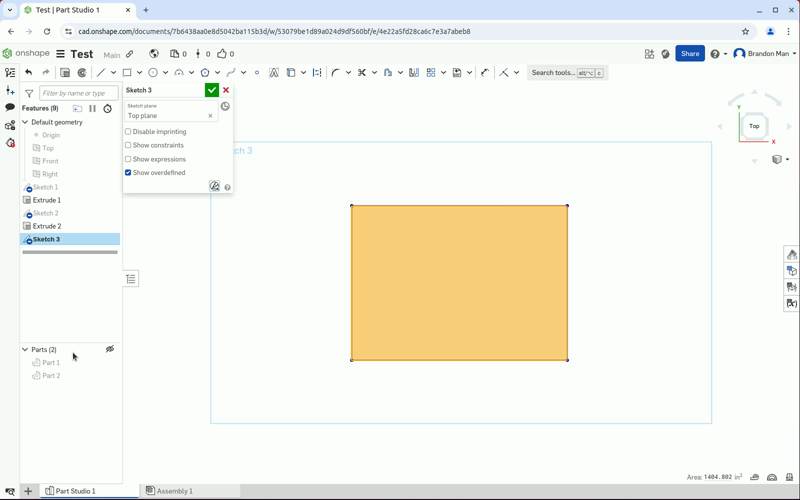
key(shift+e)
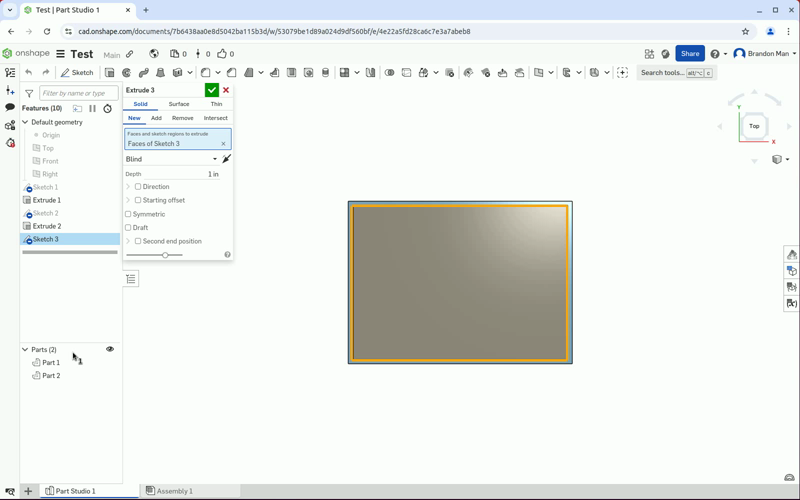
mouse_move(143, 106)
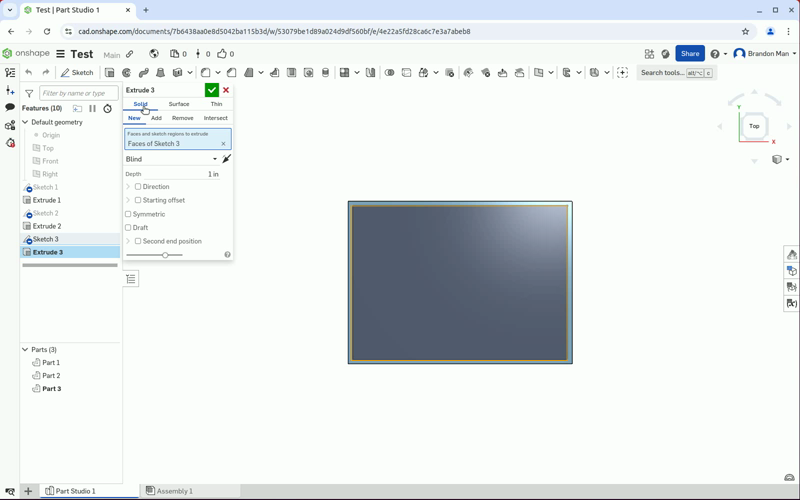
click(143, 106)
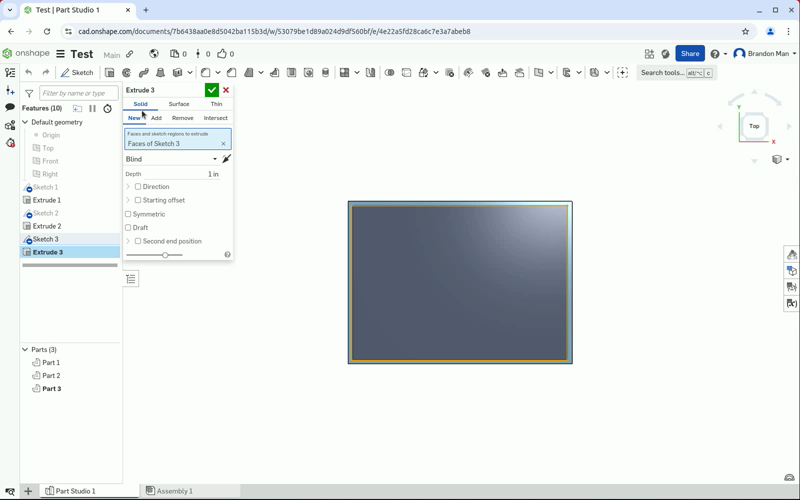
mouse_move(137, 120)
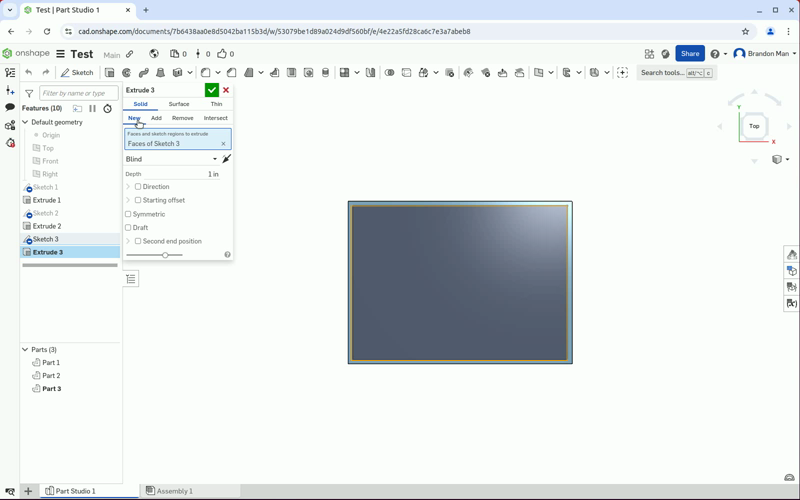
click(137, 120)
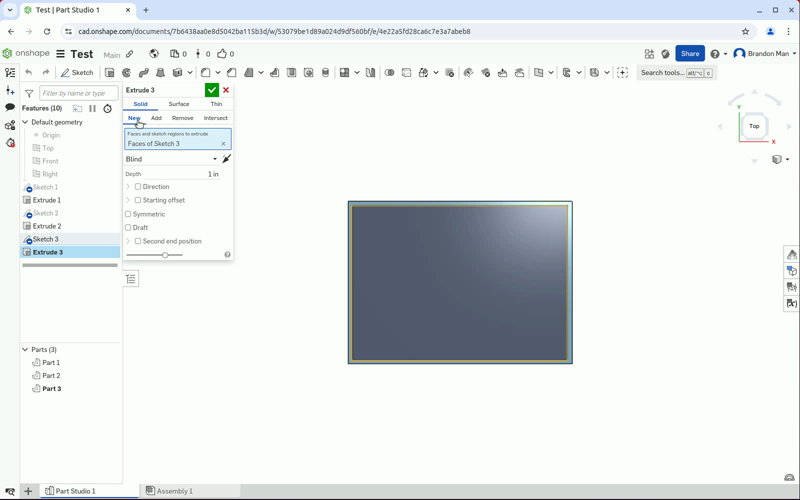
key(tab, 4)
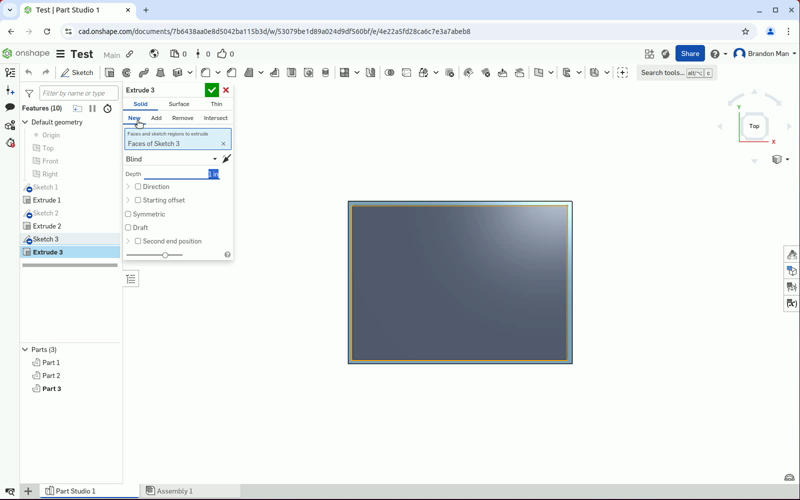
text(-0.722)
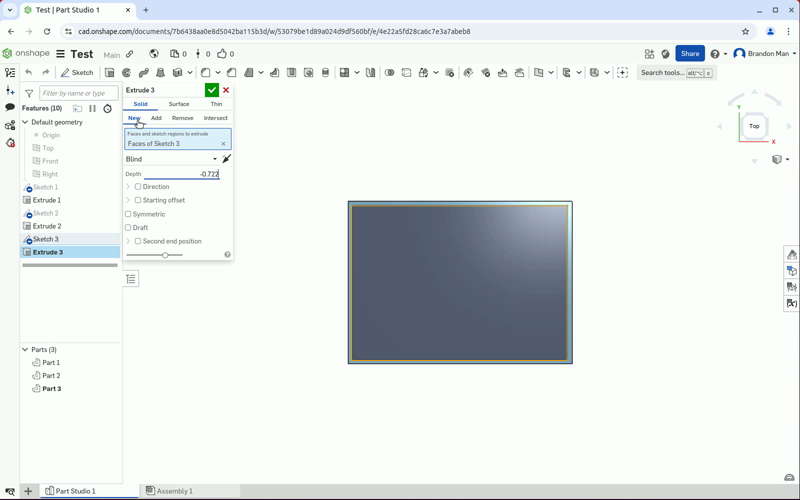
key(enter)
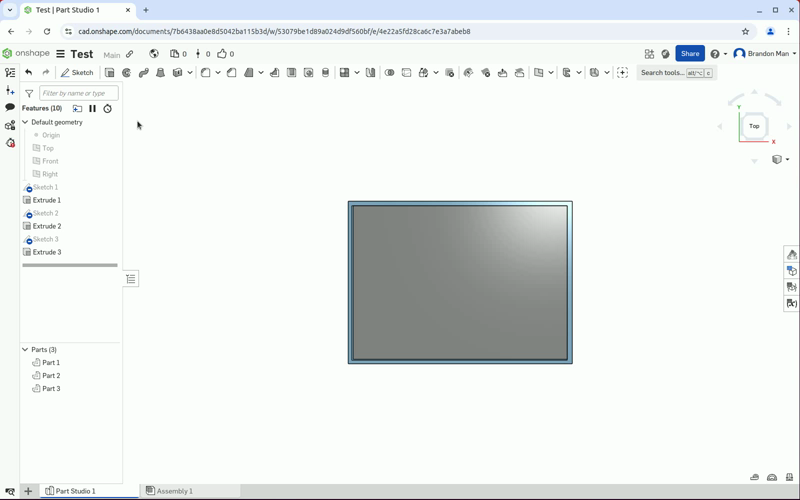
key(shift+h)
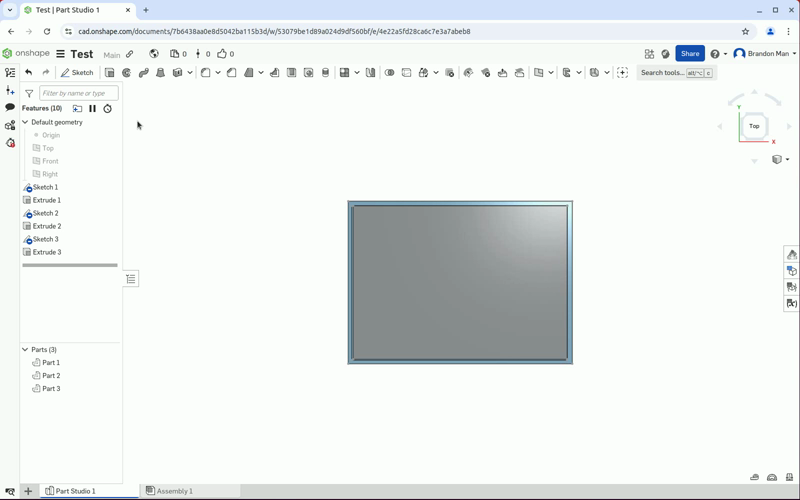
key(shift+h)
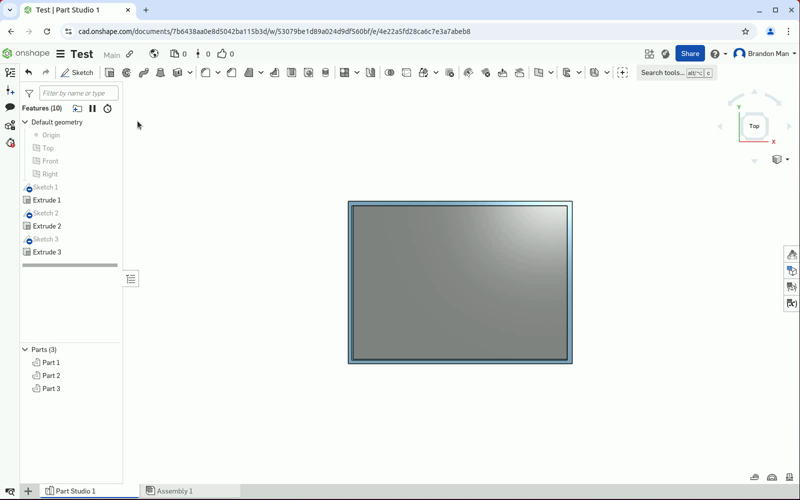
mouse_move(73, 189)
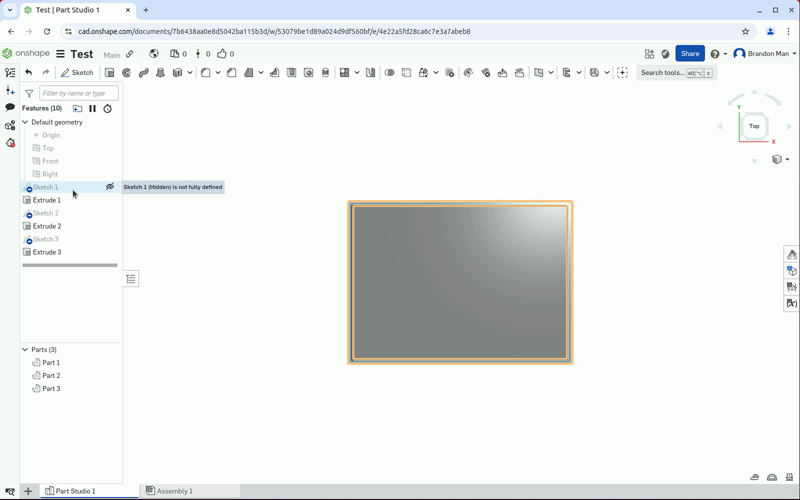
click(73, 189)
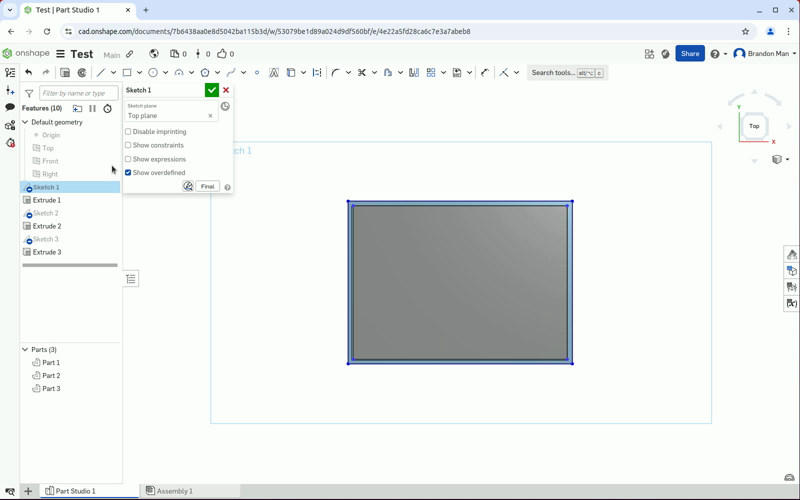
mouse_move(229, 92)
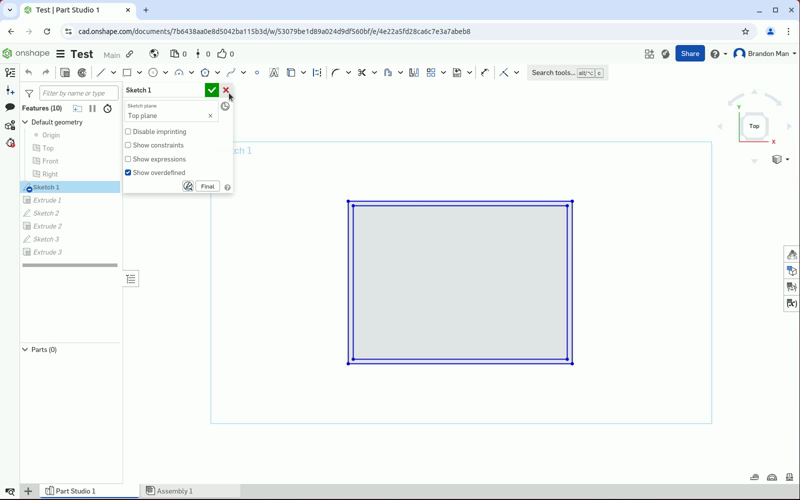
click(229, 92)
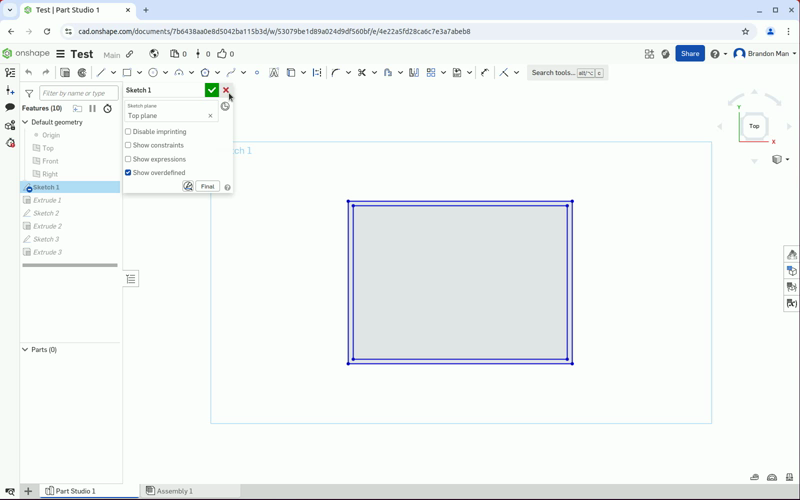
key(shift+s)
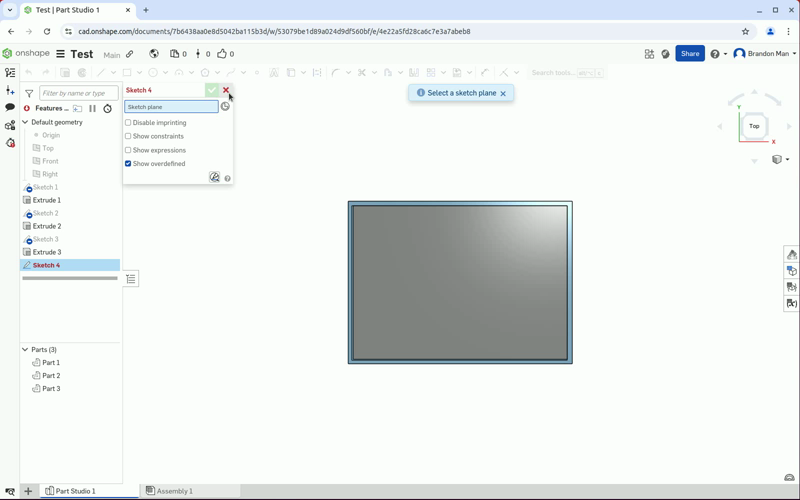
mouse_move(73, 150)
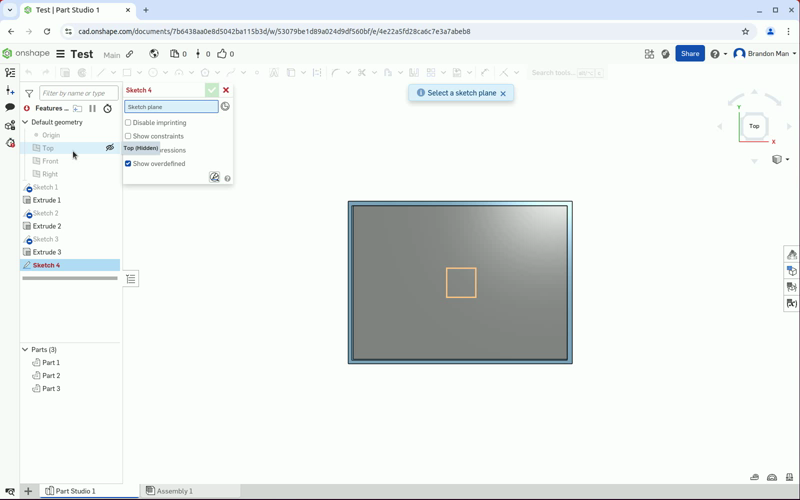
click(73, 150)
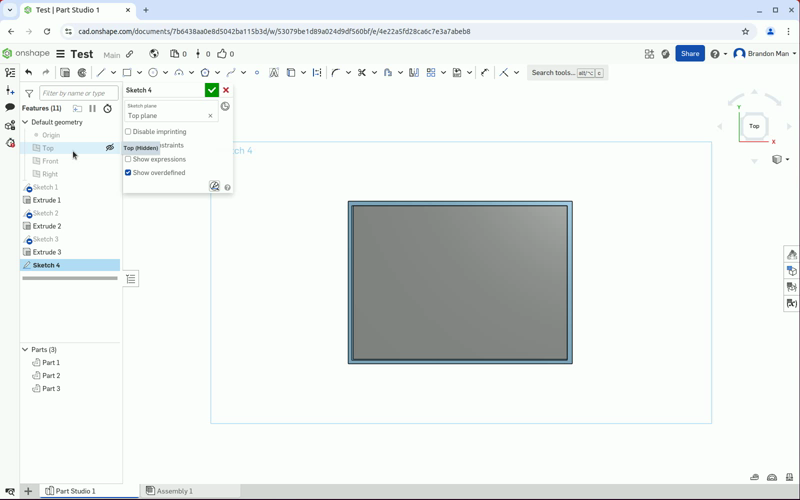
mouse_move(73, 352)
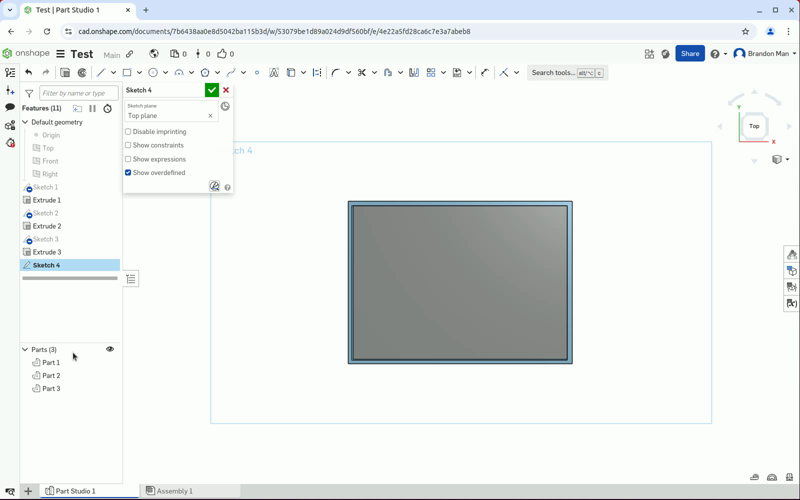
key(y)
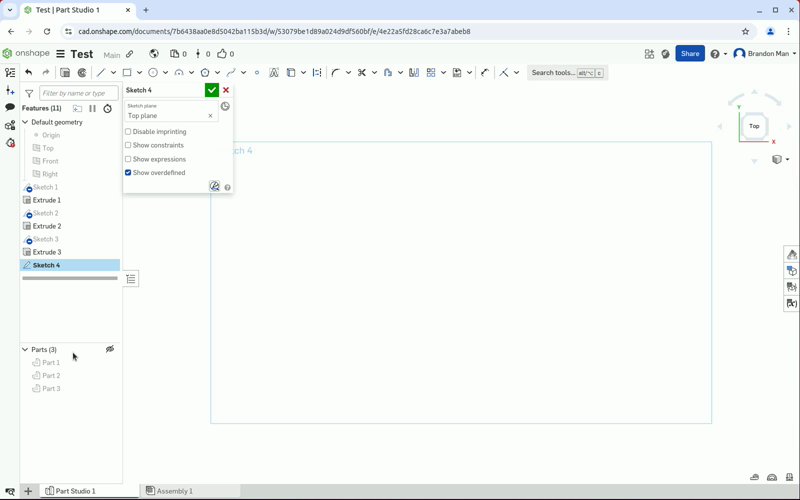
key(l)
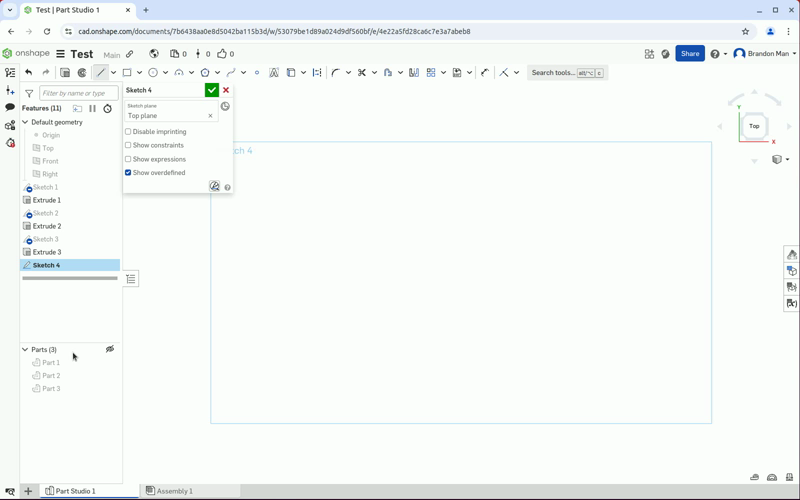
key_down(shift)
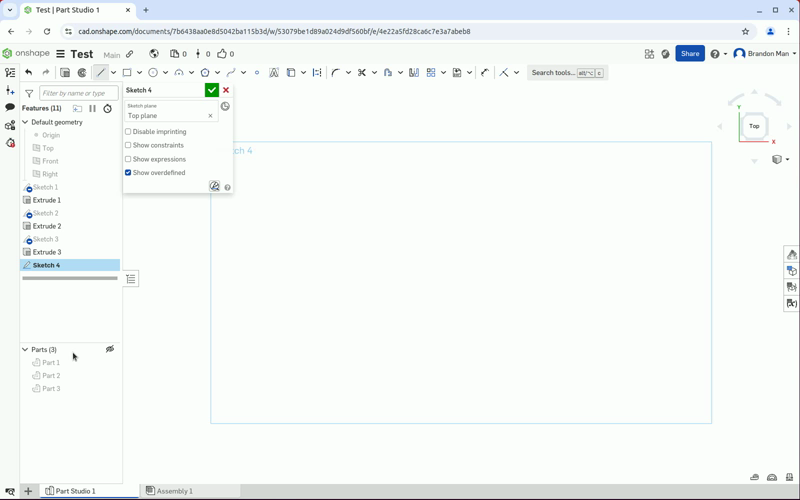
mouse_move(358, 318)
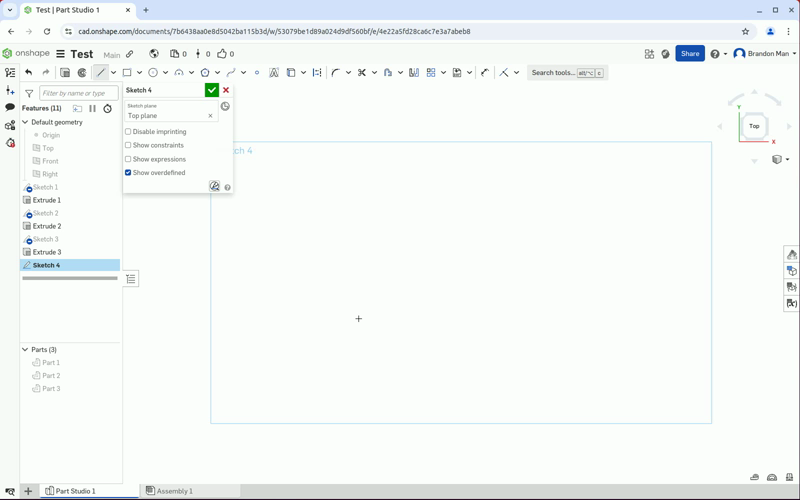
click(358, 318)
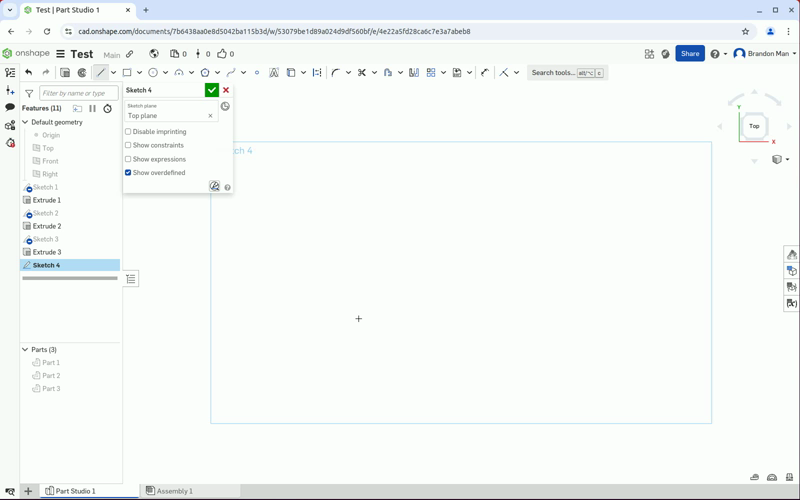
key_up(shift)
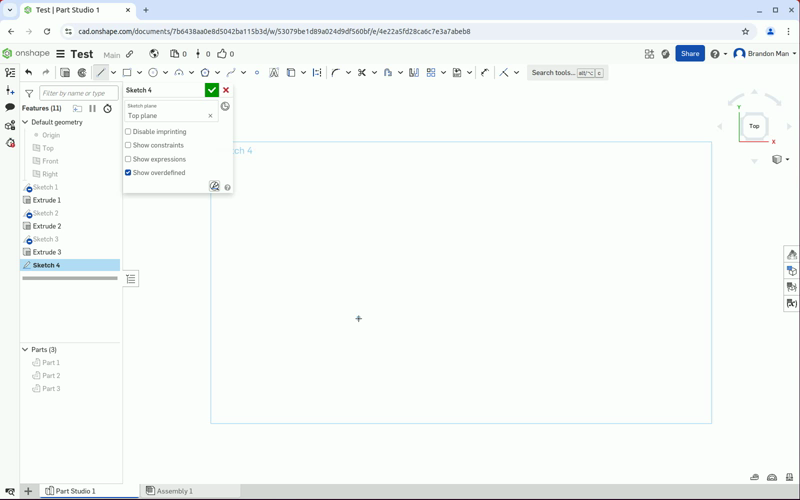
key_down(shift)
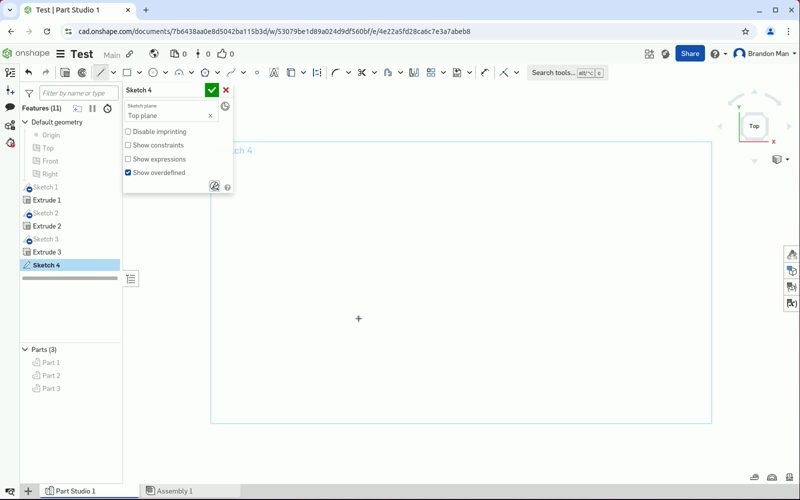
mouse_move(513, 318)
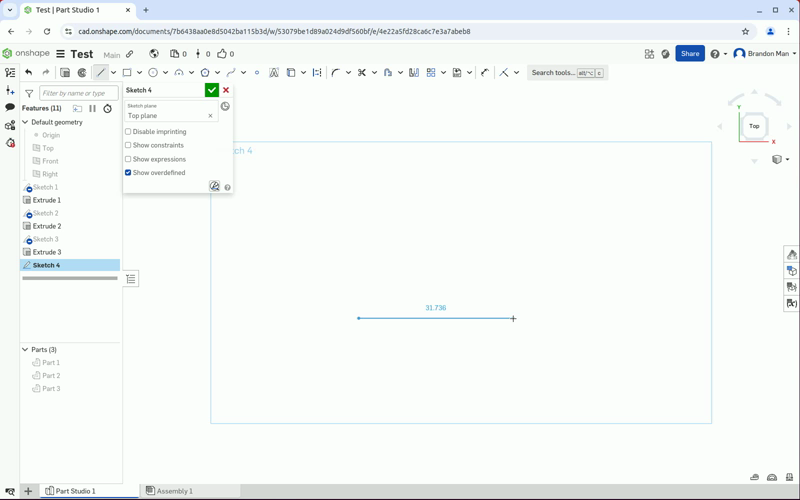
click(513, 318)
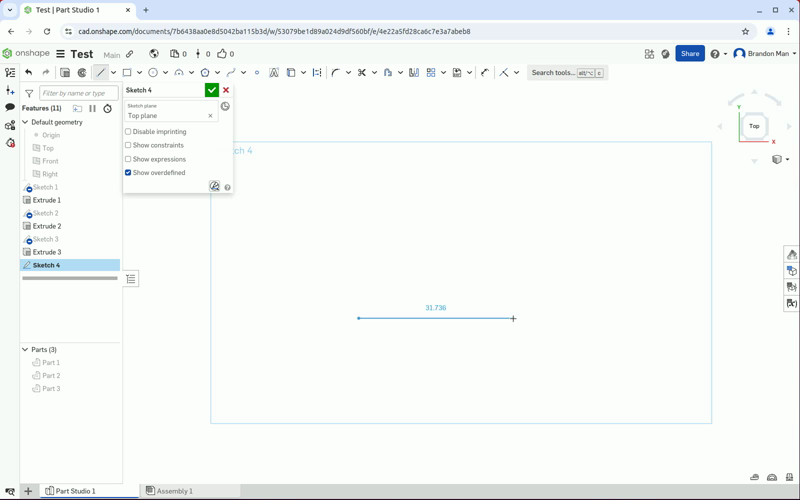
key_up(shift)
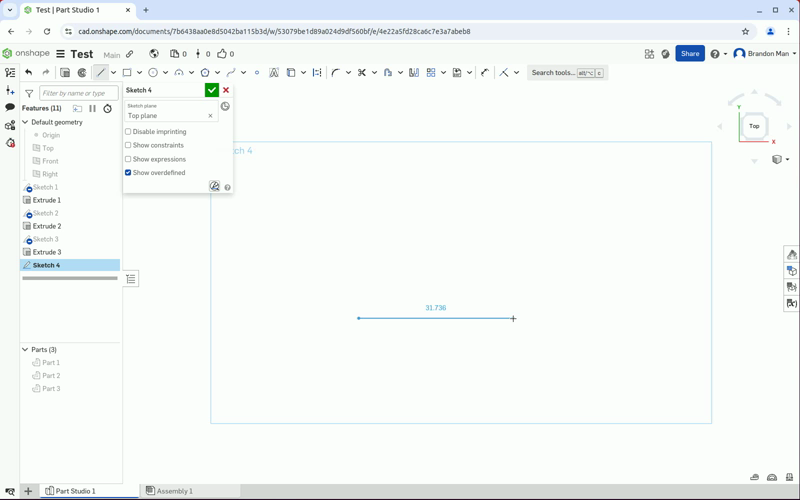
key_down(shift)
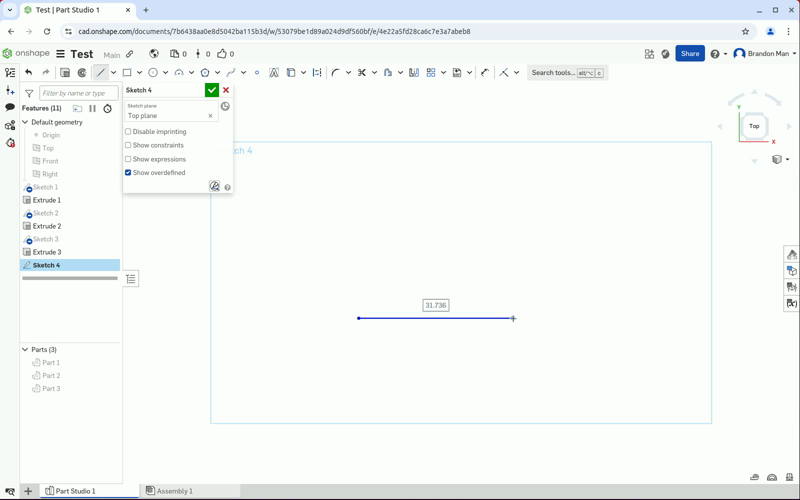
mouse_move(513, 220)
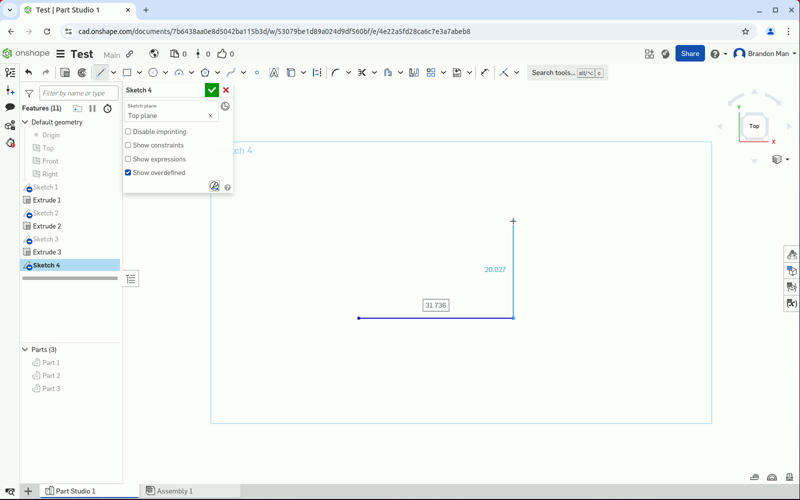
click(513, 220)
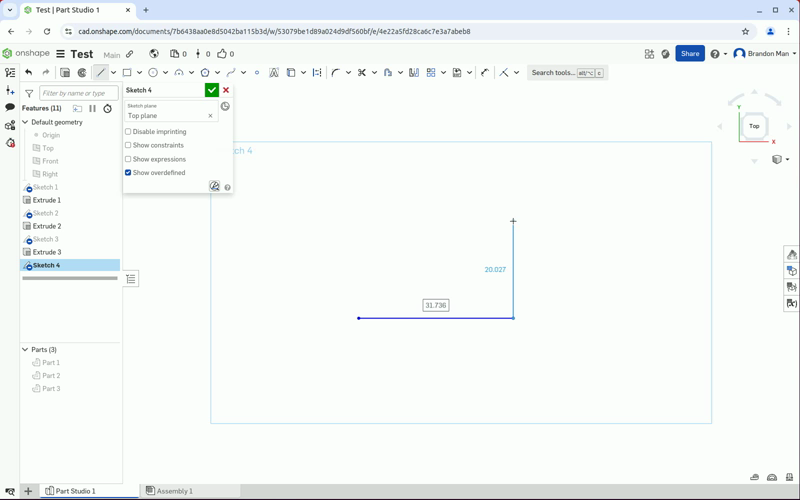
key_up(shift)
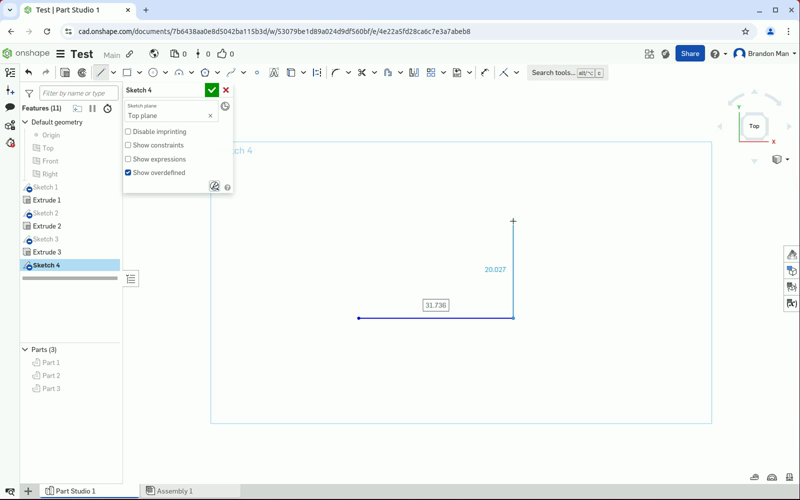
key_down(shift)
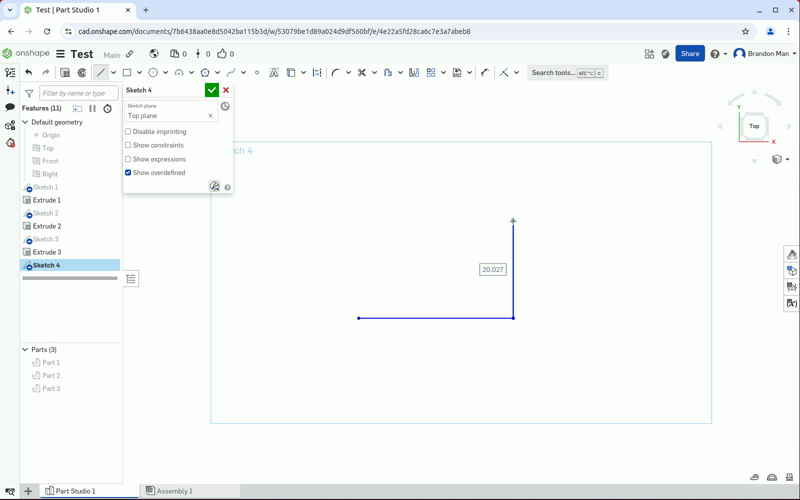
mouse_move(358, 220)
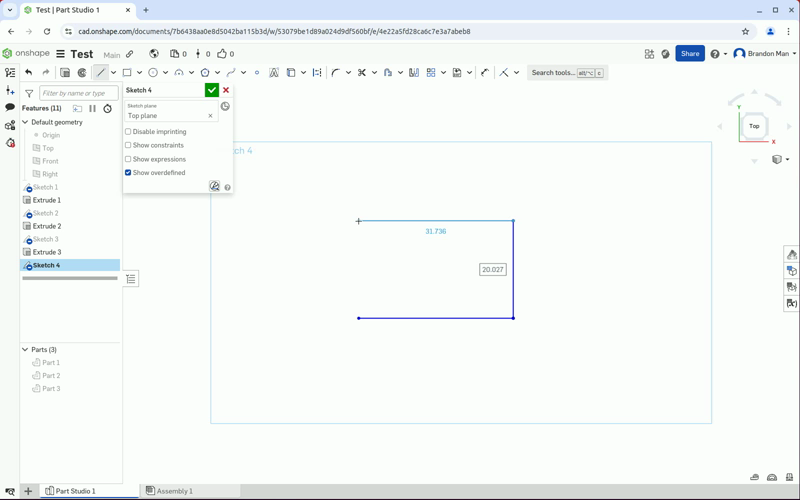
click(358, 220)
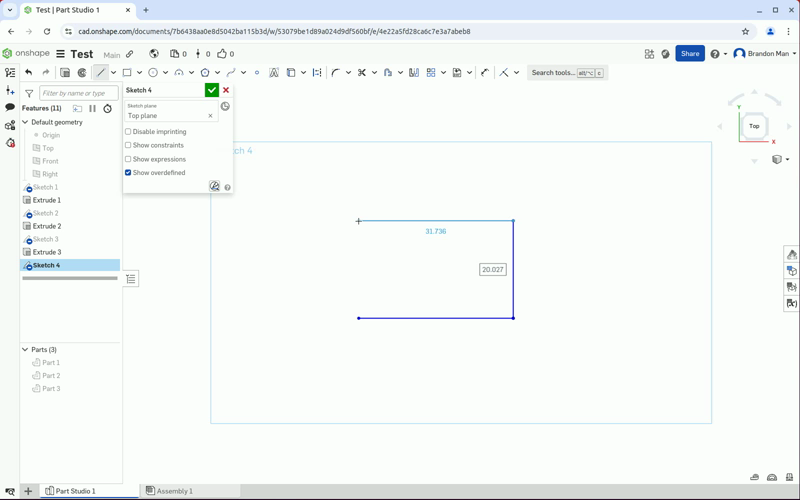
key_up(shift)
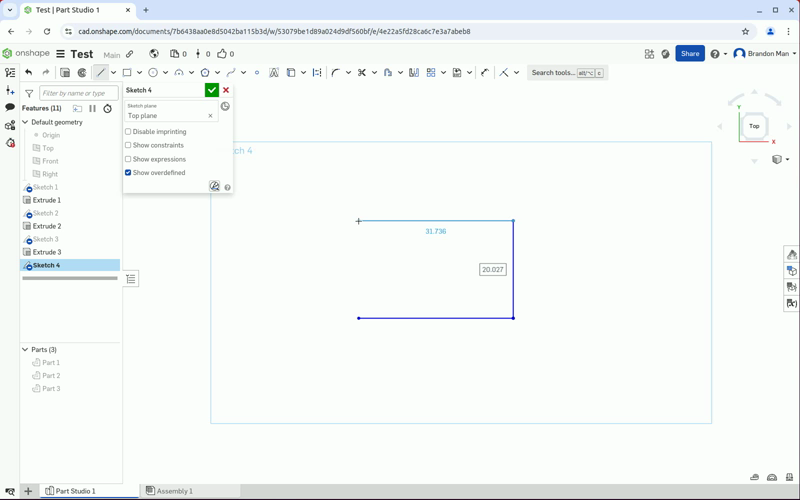
key_down(shift)
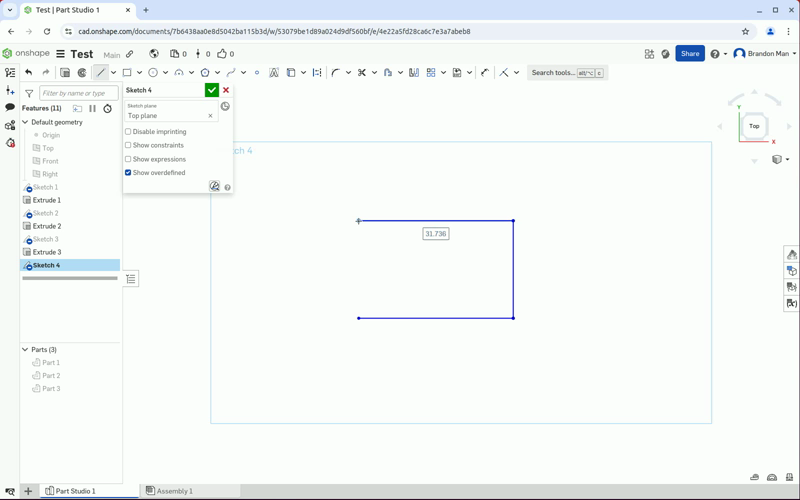
mouse_move(358, 318)
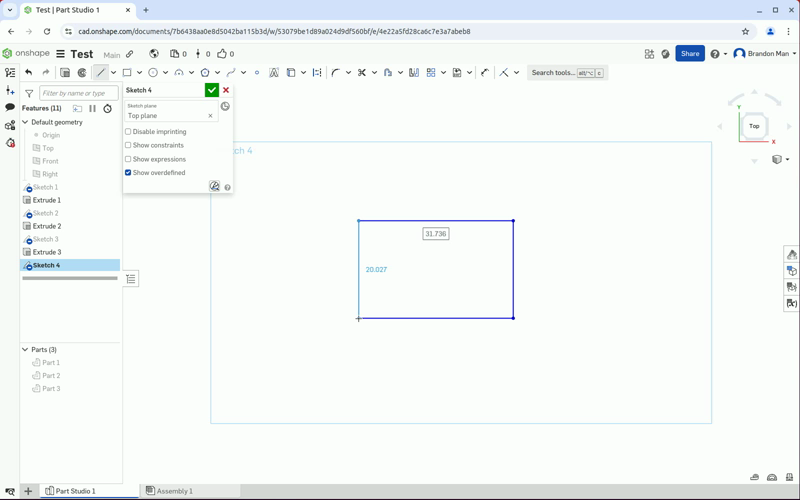
key_up(shift)
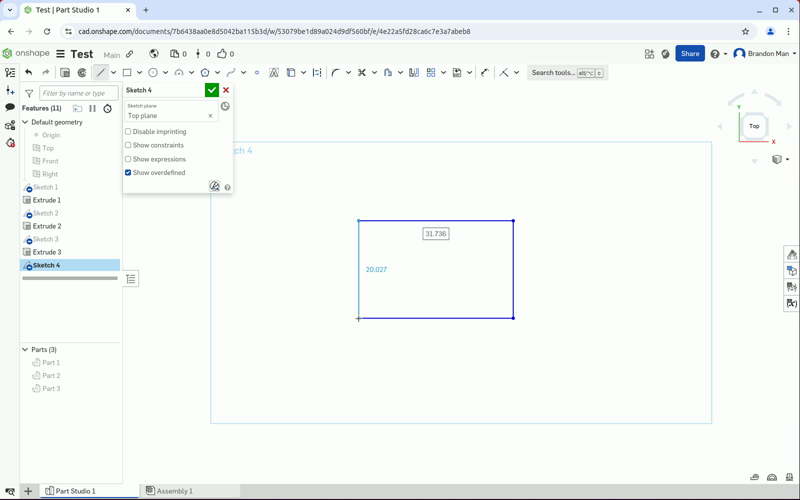
click(358, 318)
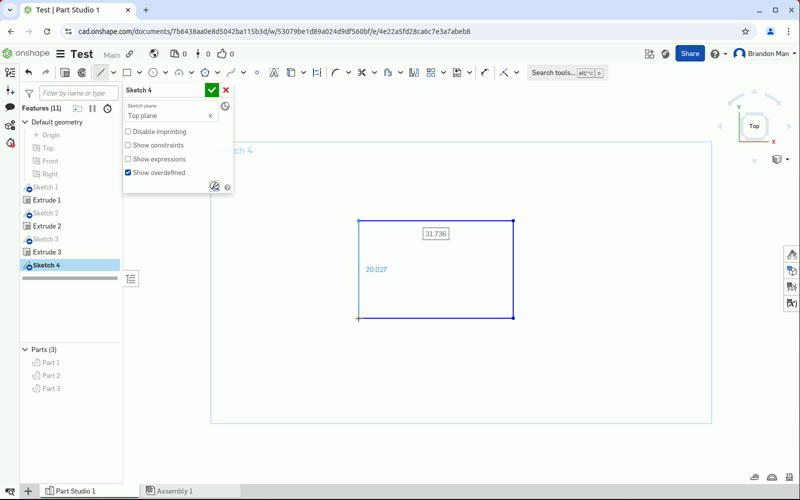
key(esc)
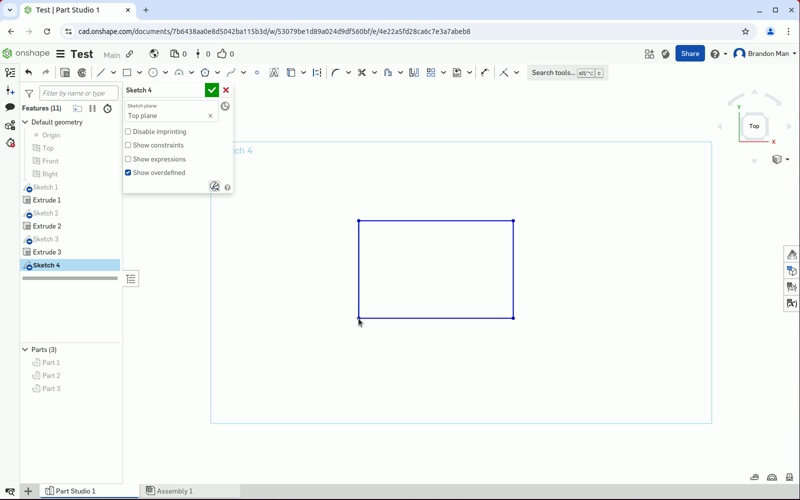
mouse_move(465, 267)
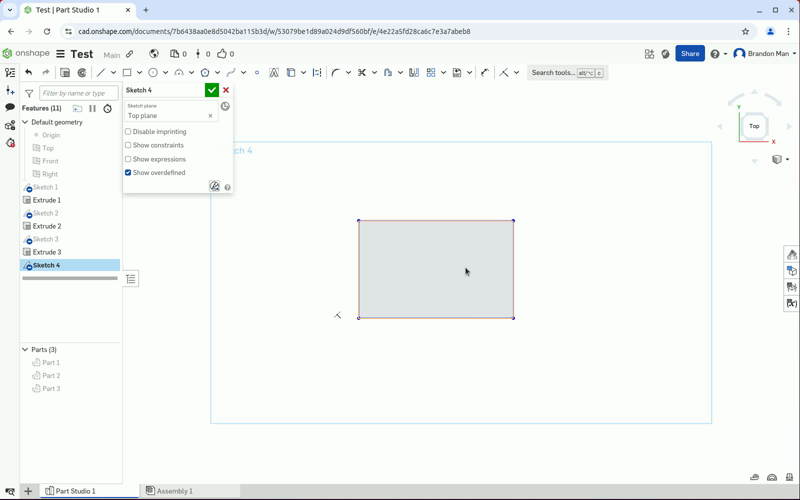
click(465, 267)
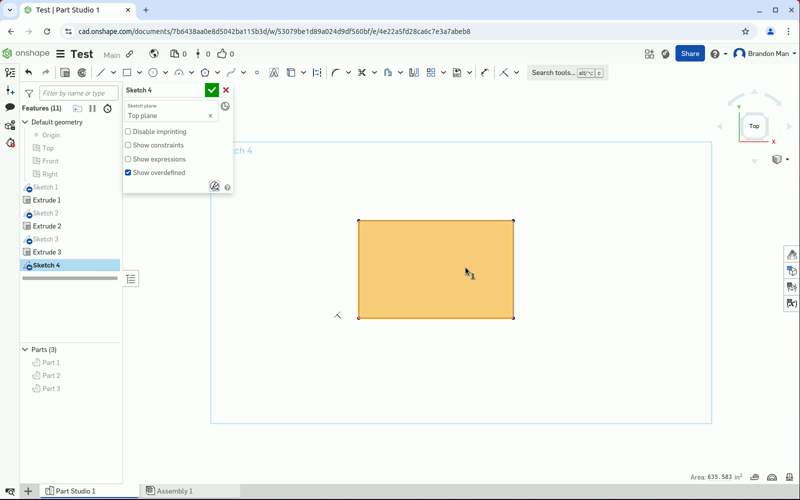
mouse_move(73, 352)
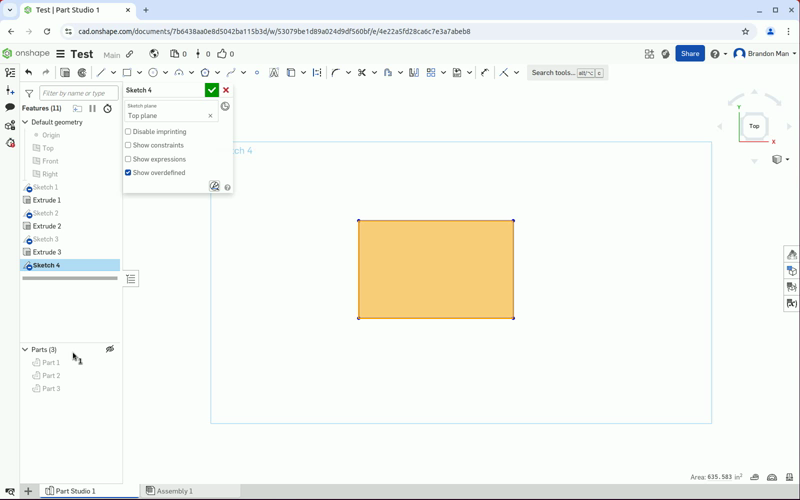
key(shift+y)
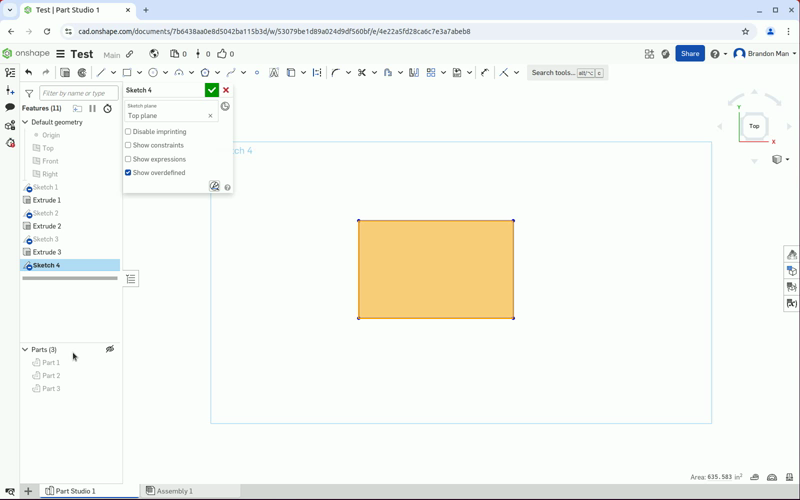
key(shift+e)
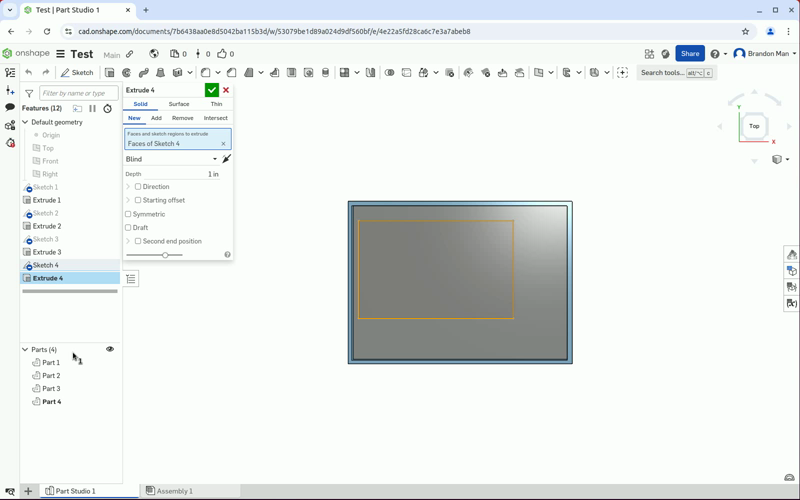
mouse_move(143, 106)
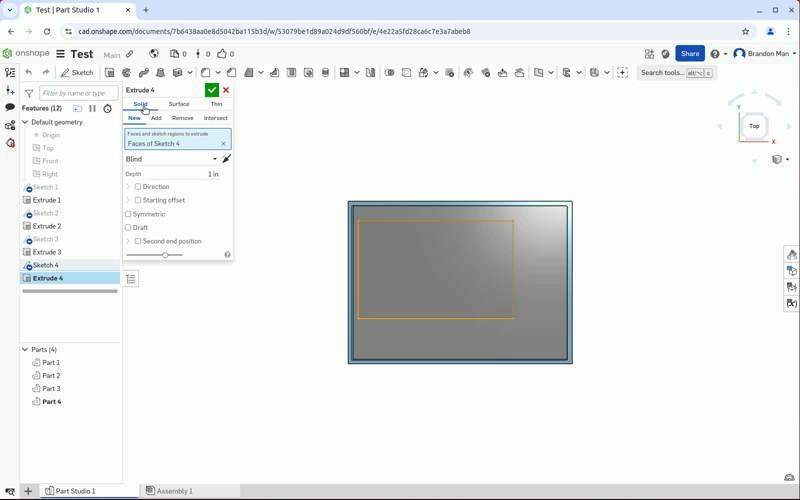
click(143, 106)
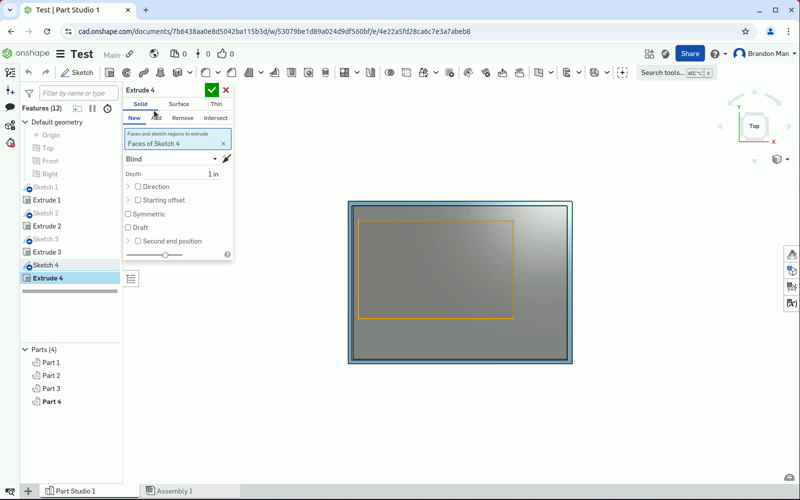
mouse_move(186, 120)
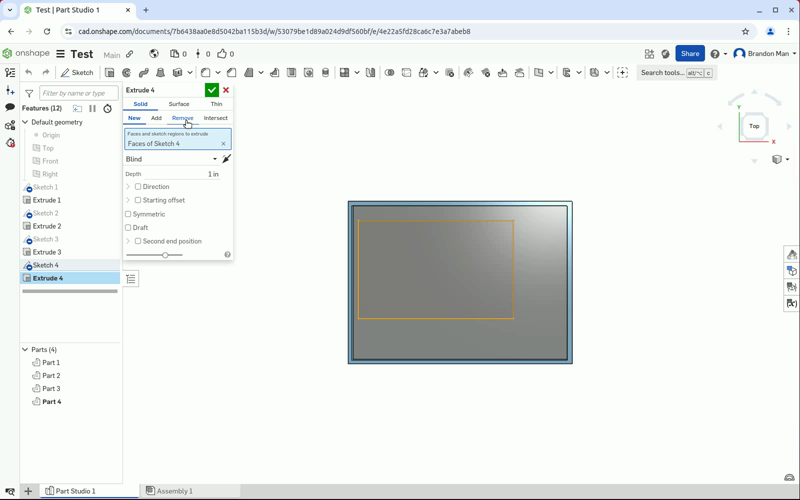
click(186, 120)
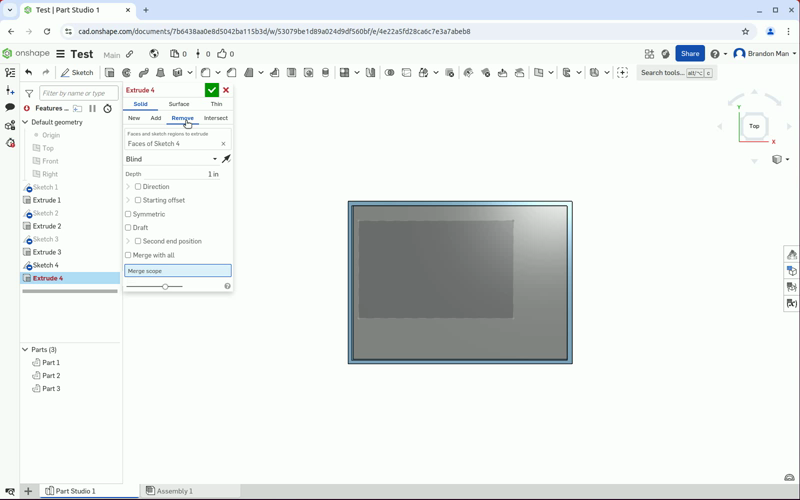
key(tab, 4)
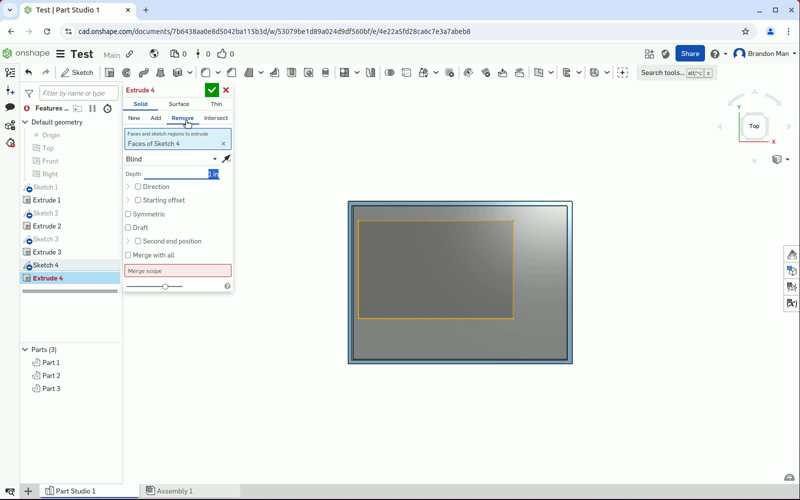
text(-6.258)
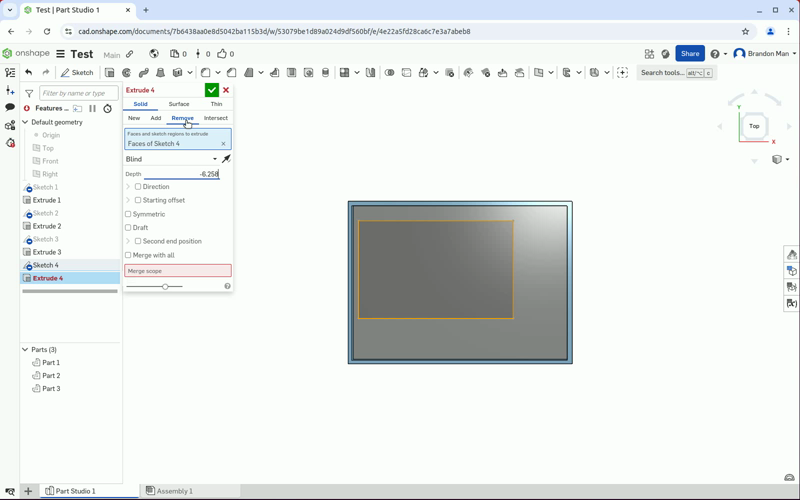
key(tab, 3)
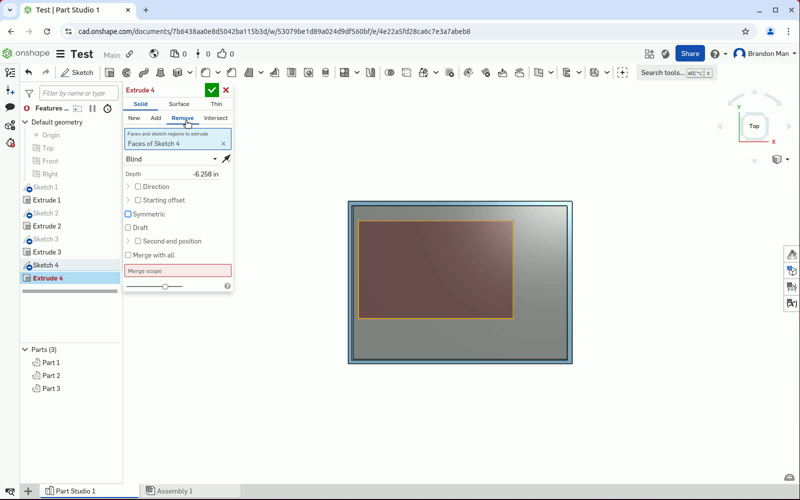
key(space)
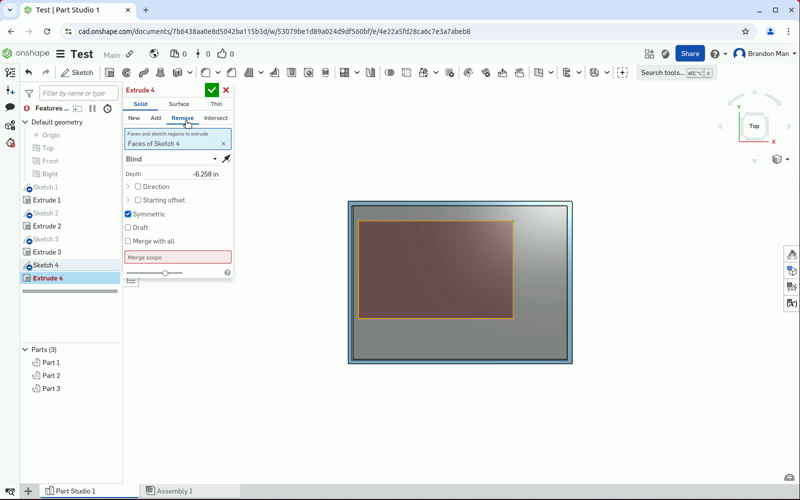
key(tab, 2)
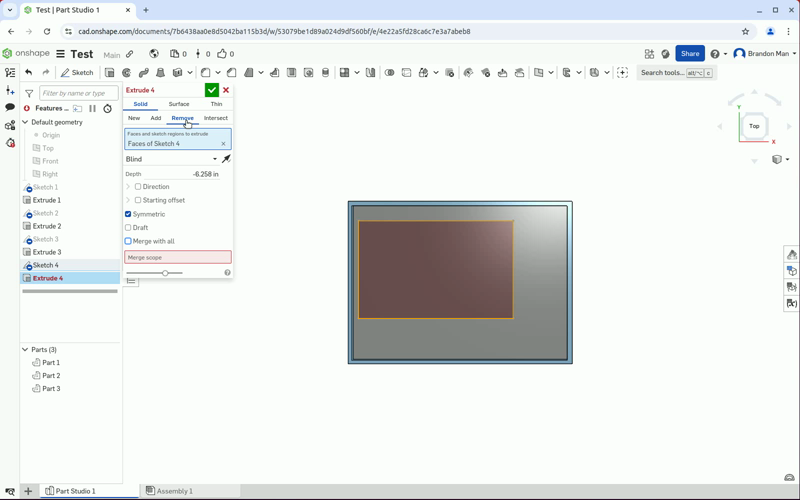
key(space)
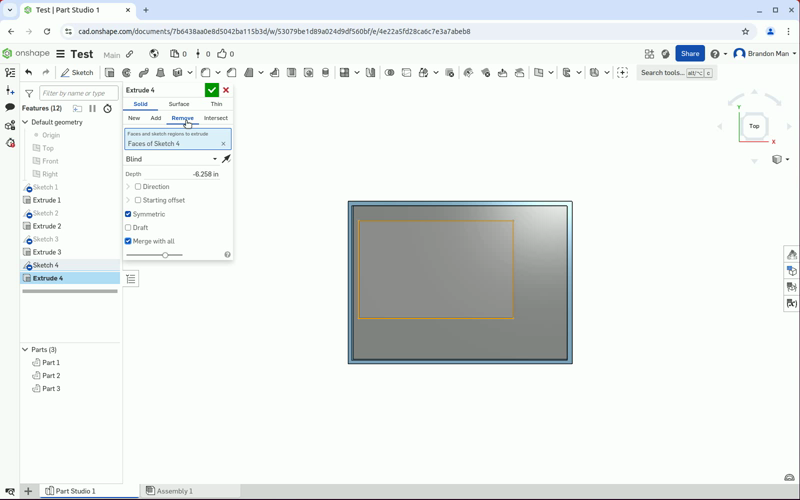
key(enter)
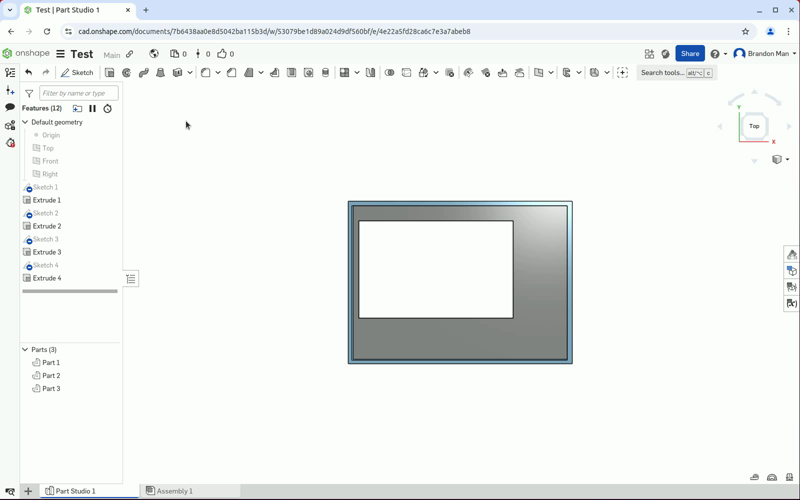
key(shift+h)
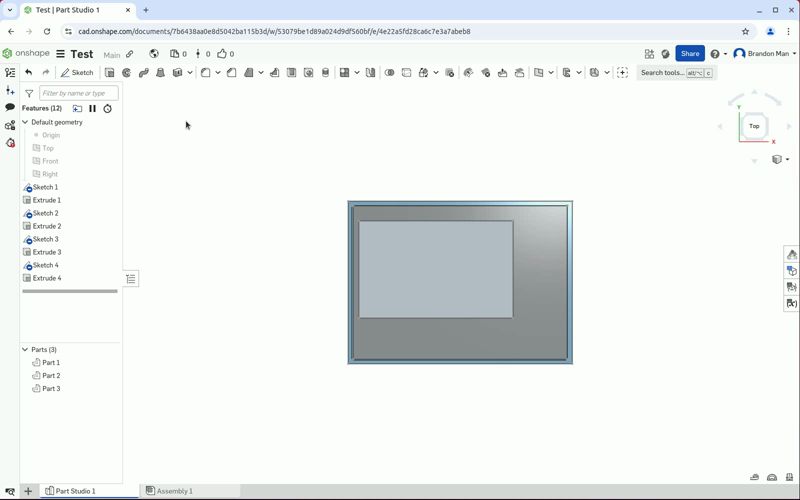
key(shift+h)
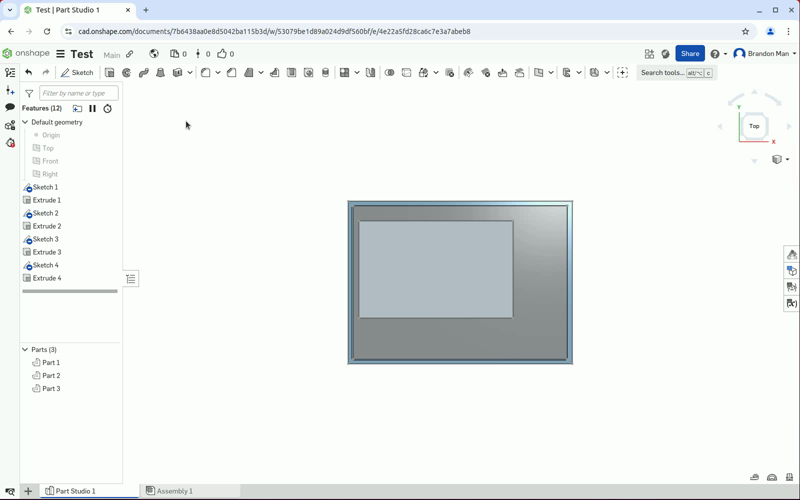
key(shift+7)
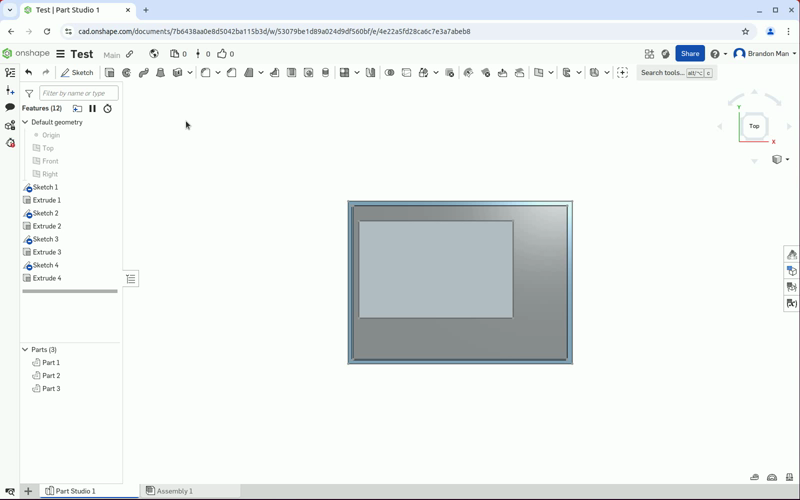
key(up, 3)
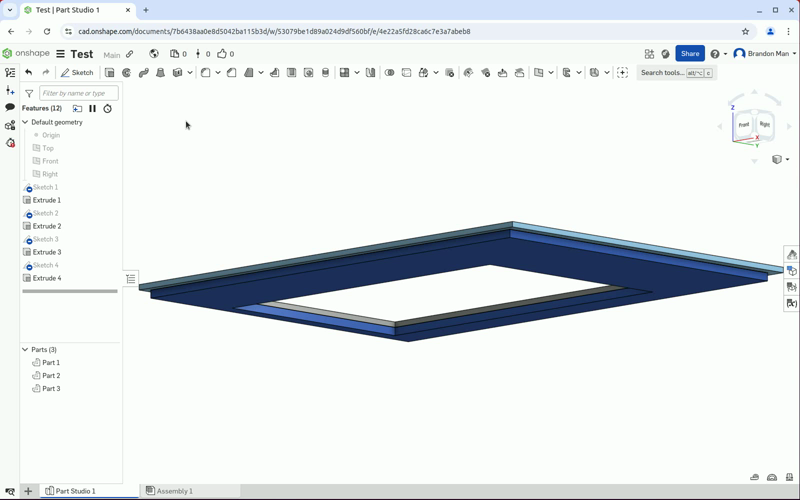
key(left, 3)
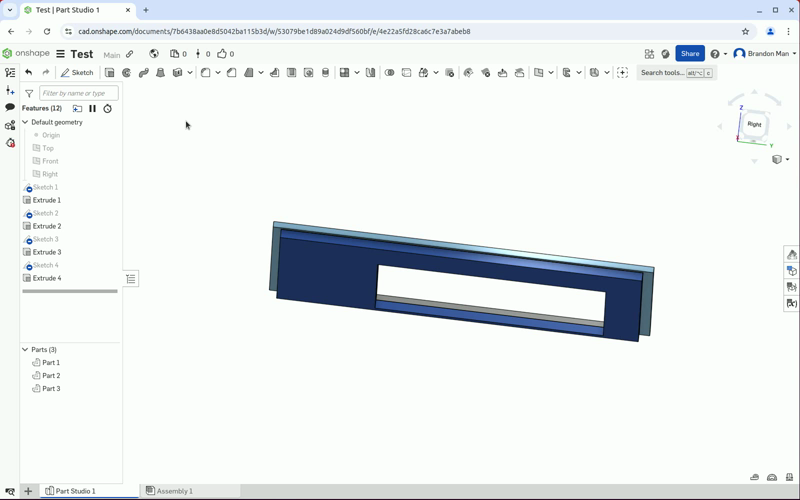
key(right, 3)
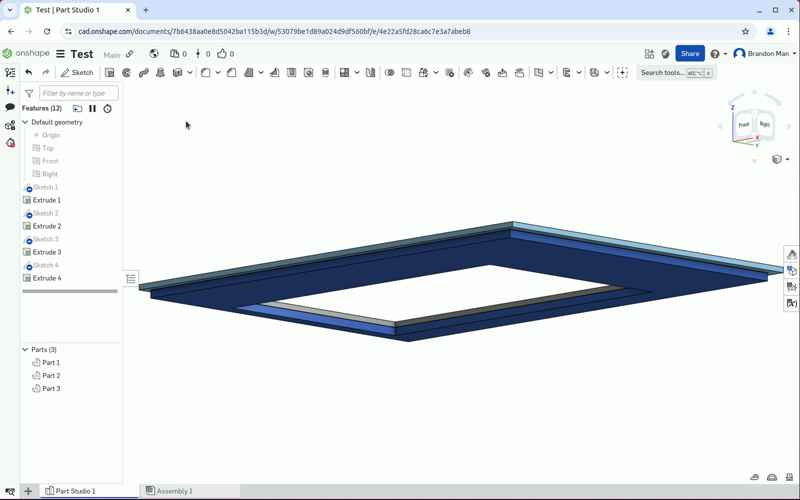
key(down, 3)
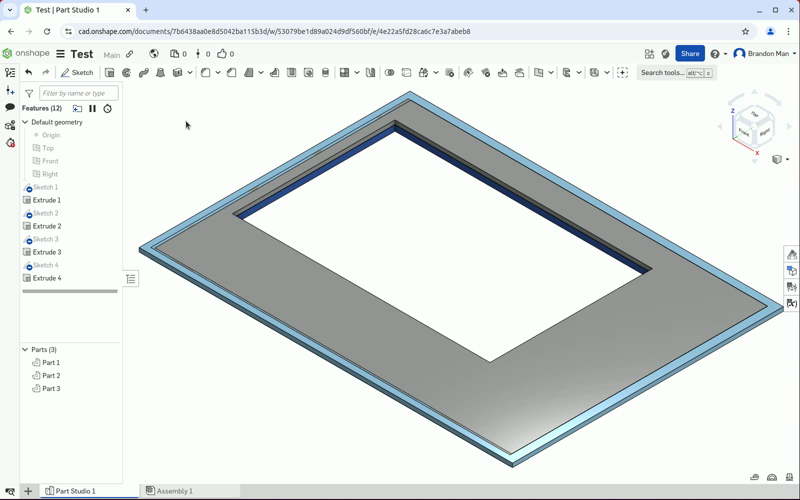
mouse_move(73, 189)
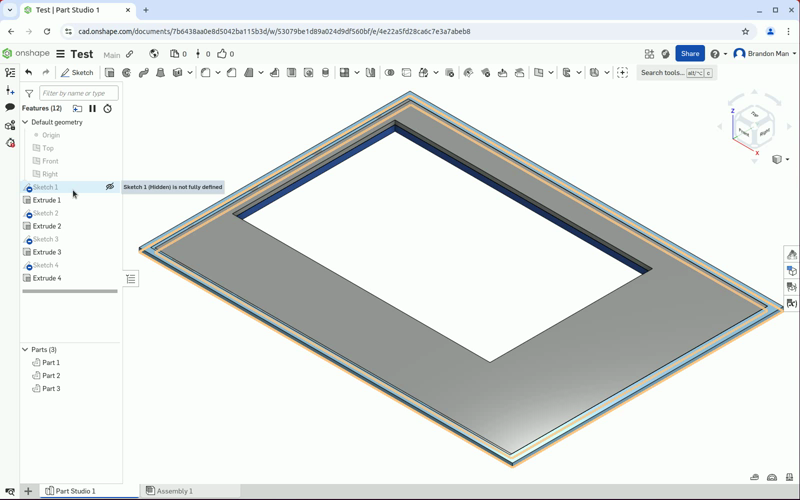
click(73, 189)